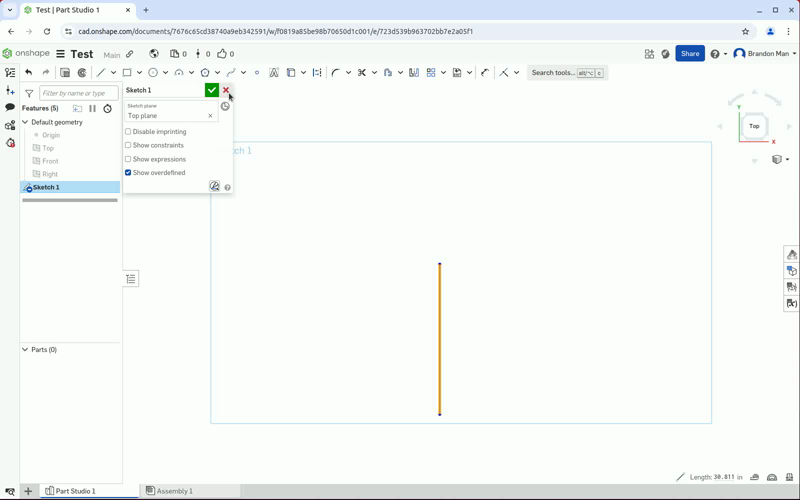
key(shift+h)
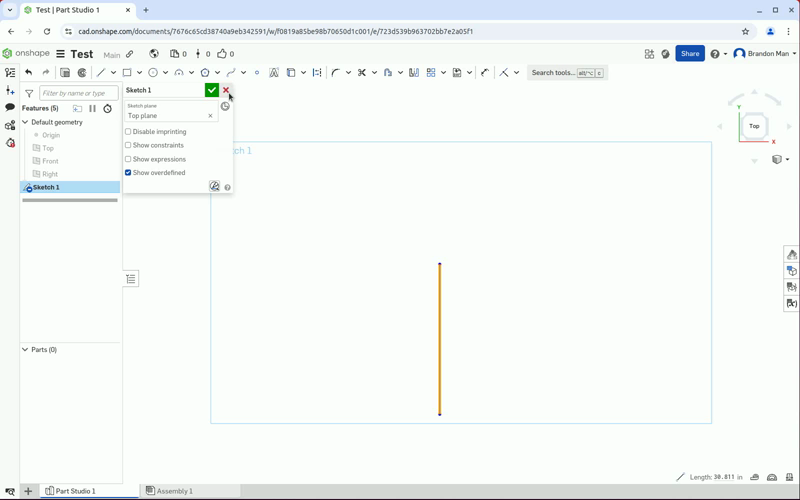
key(shift+s)
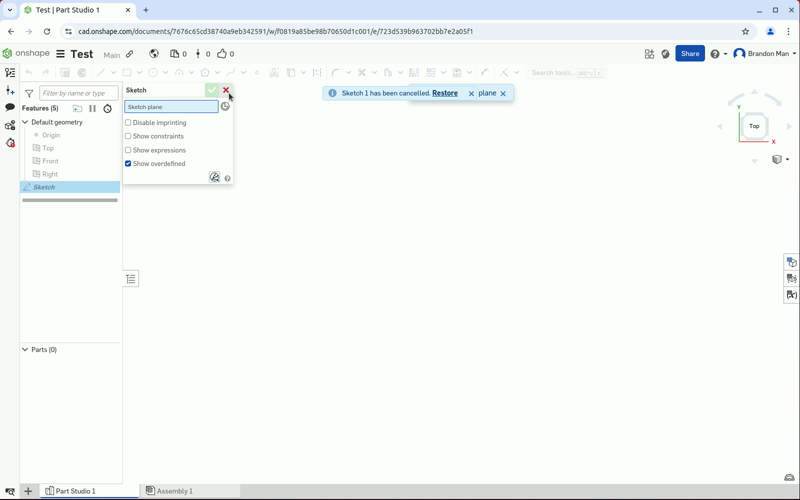
mouse_move(73, 150)
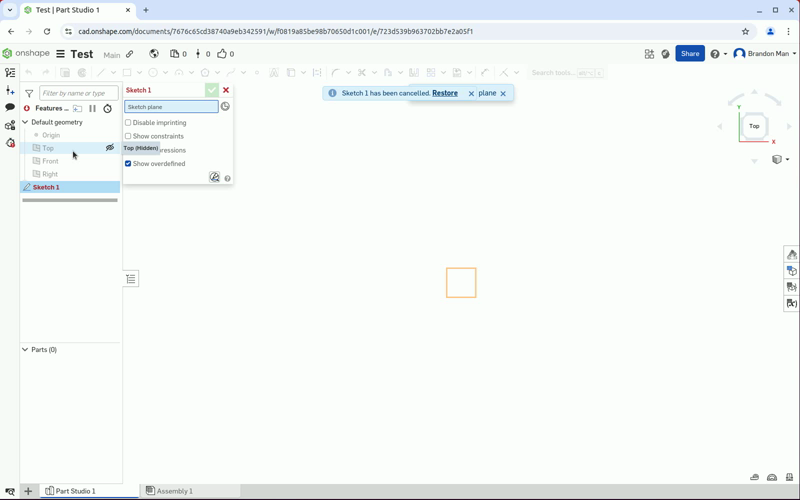
click(73, 150)
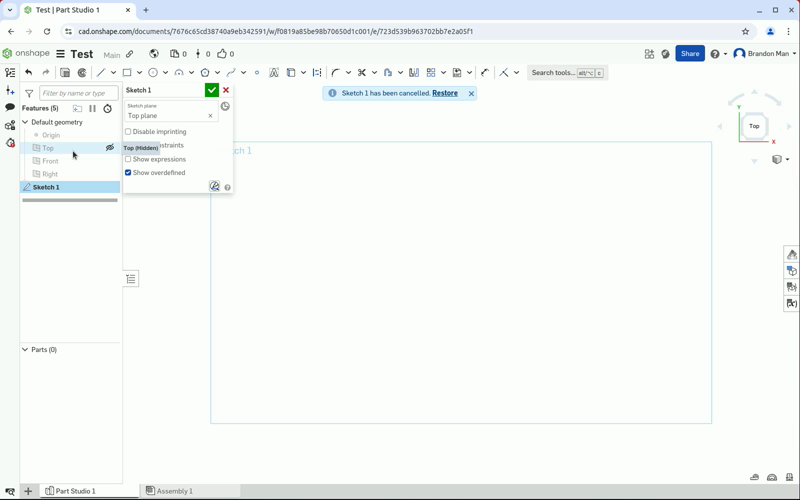
mouse_move(73, 352)
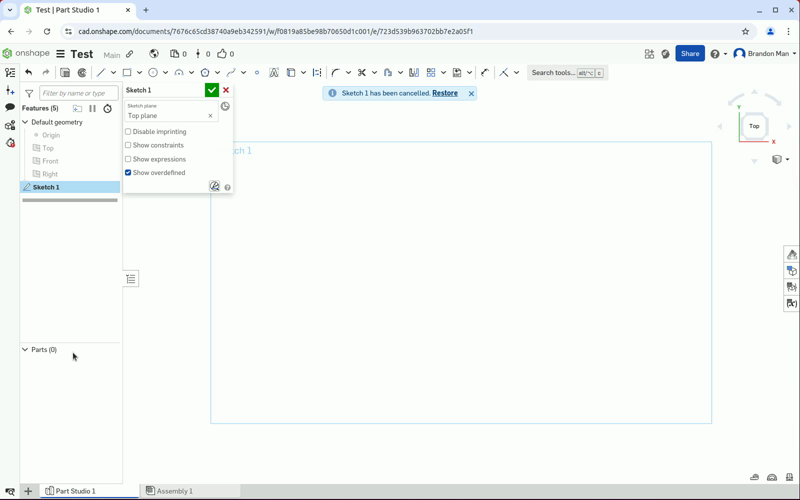
key(y)
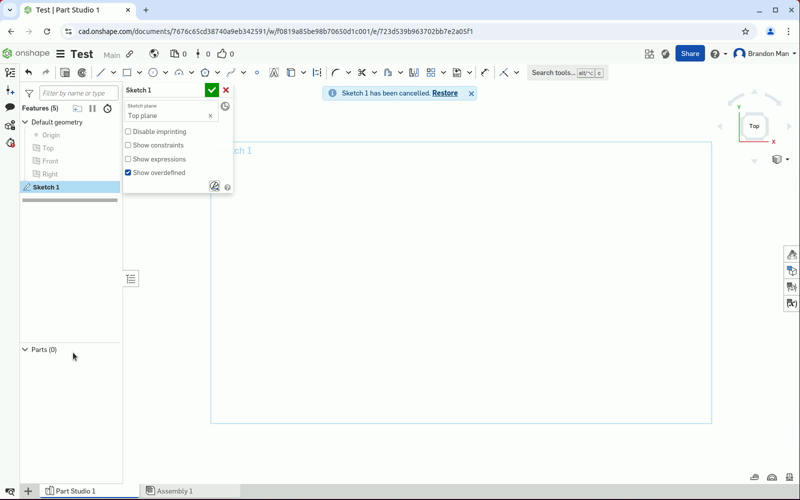
key(l)
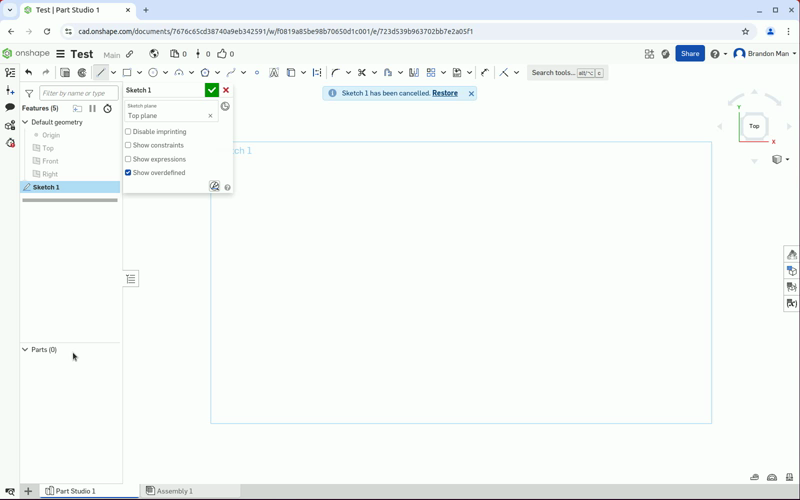
key_down(shift)
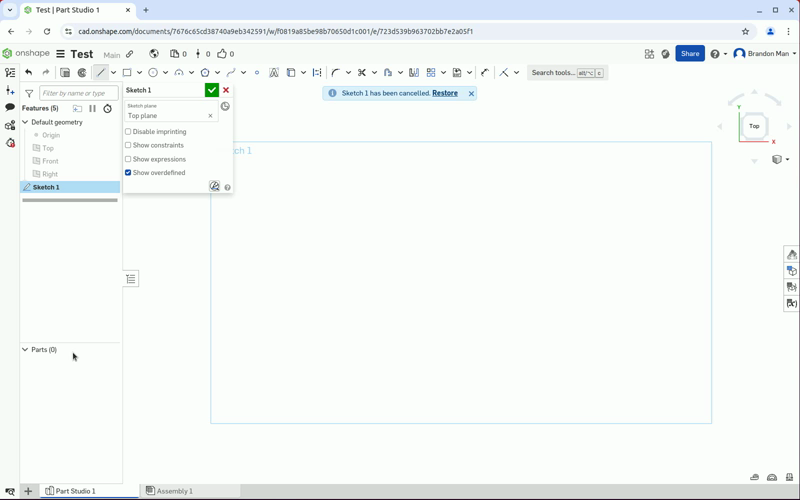
mouse_move(376, 329)
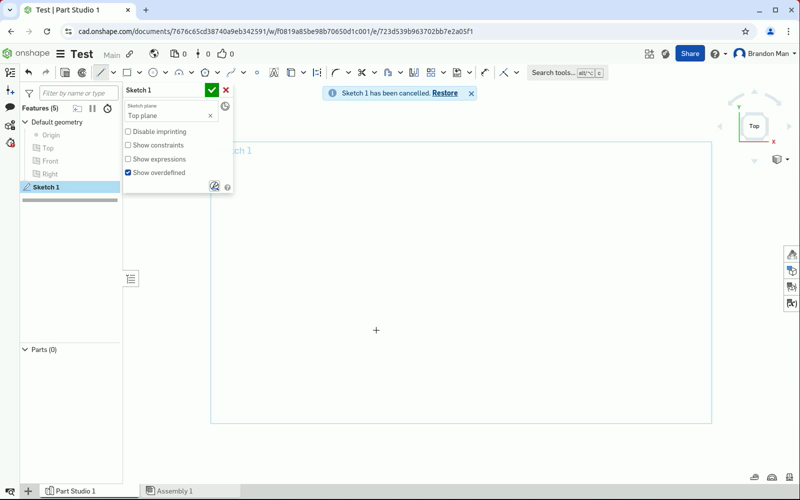
click(376, 329)
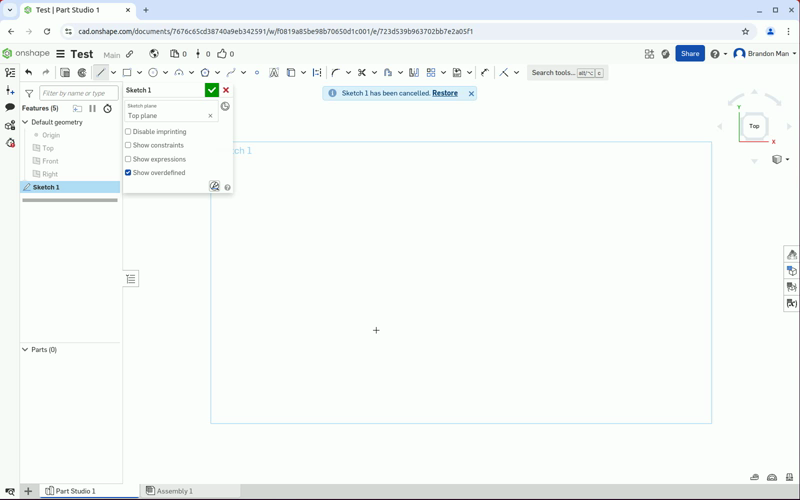
key_up(shift)
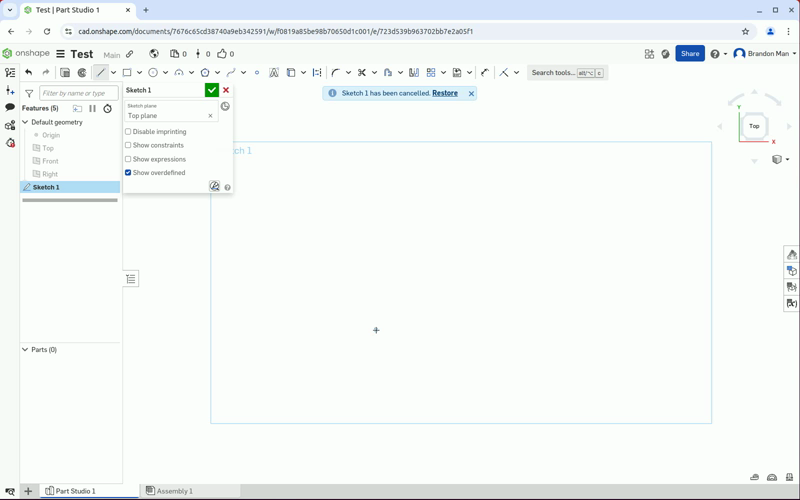
key_down(shift)
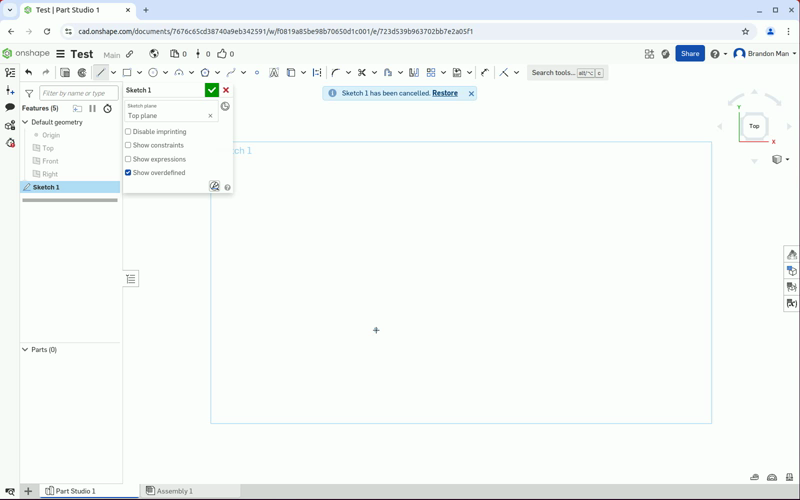
mouse_move(406, 329)
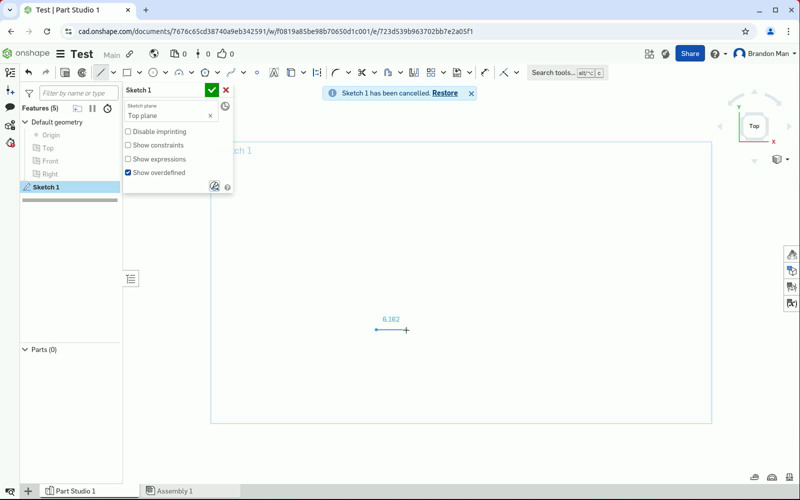
mouse_move(433, 329)
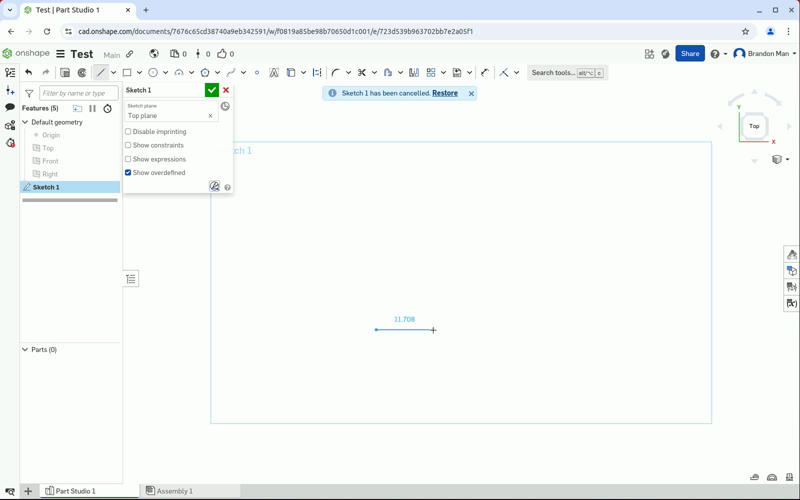
click(433, 329)
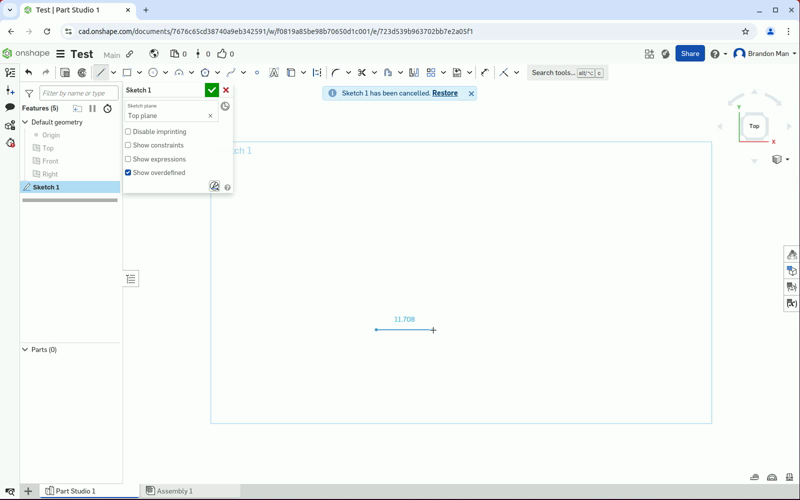
key_up(shift)
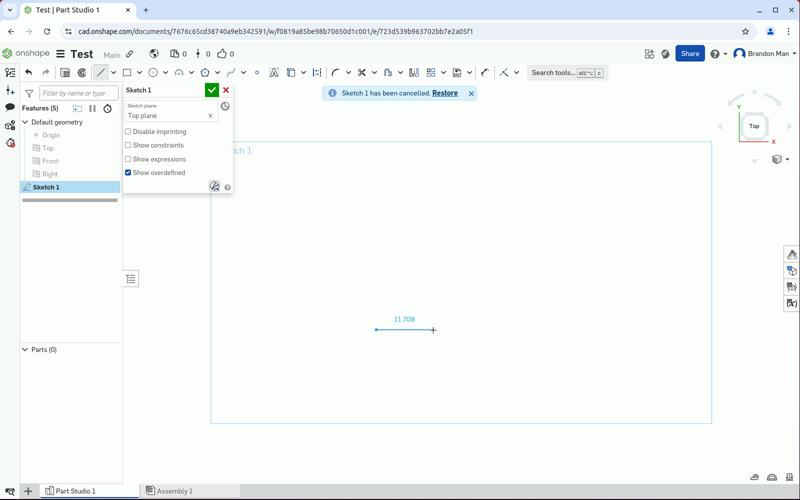
key_down(shift)
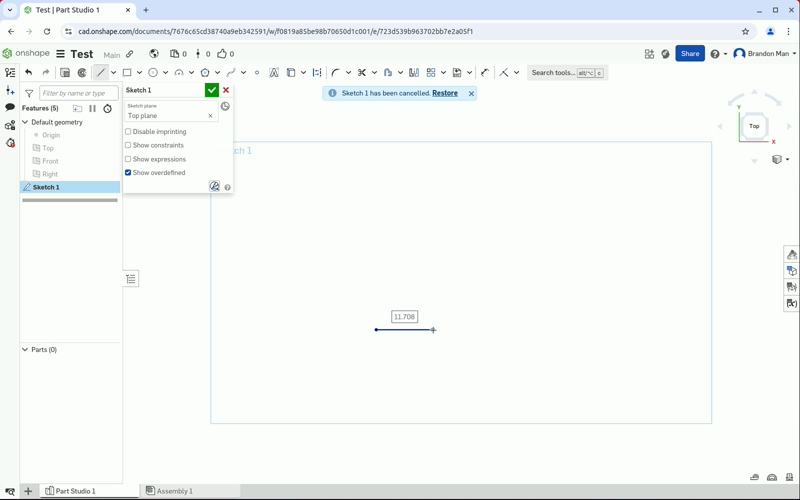
mouse_move(463, 329)
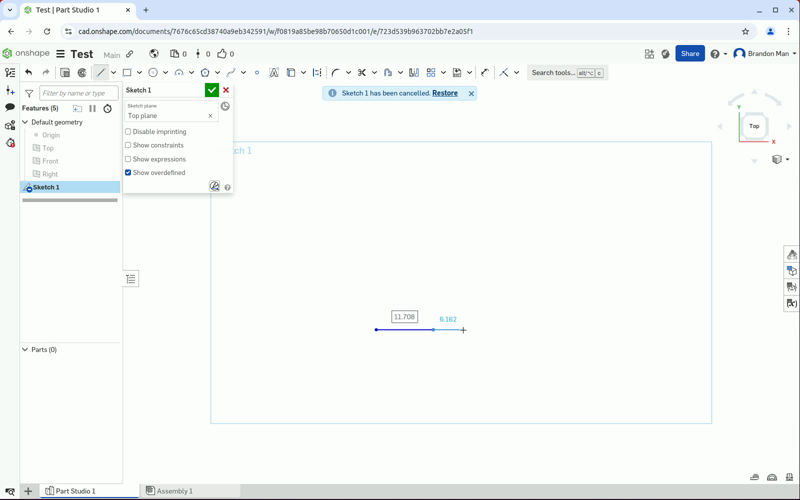
mouse_move(433, 309)
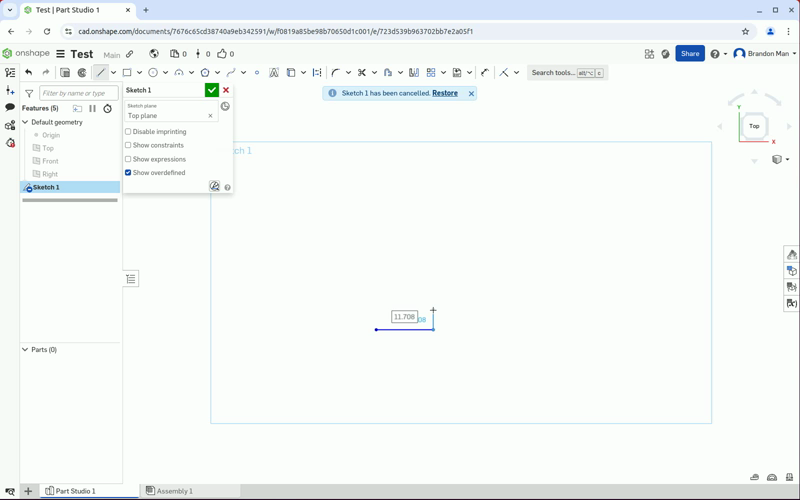
click(433, 309)
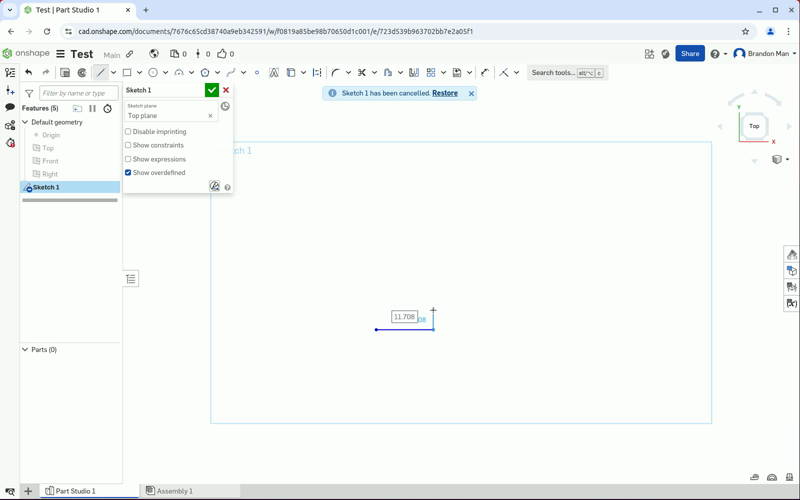
key_up(shift)
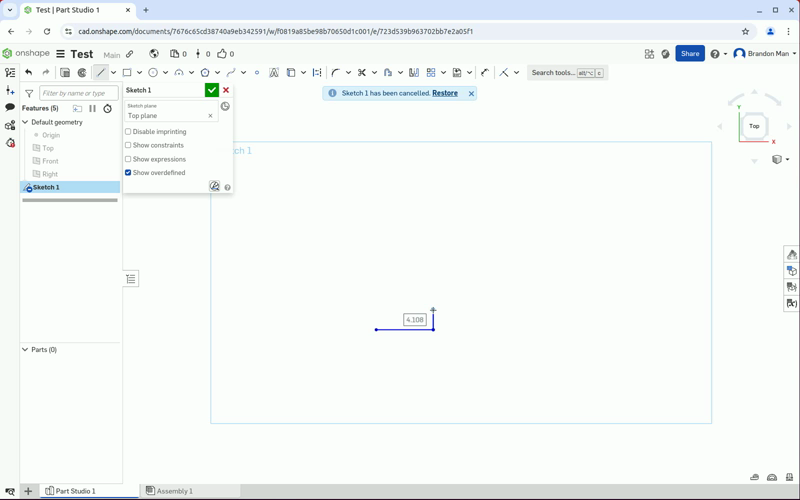
key_down(shift)
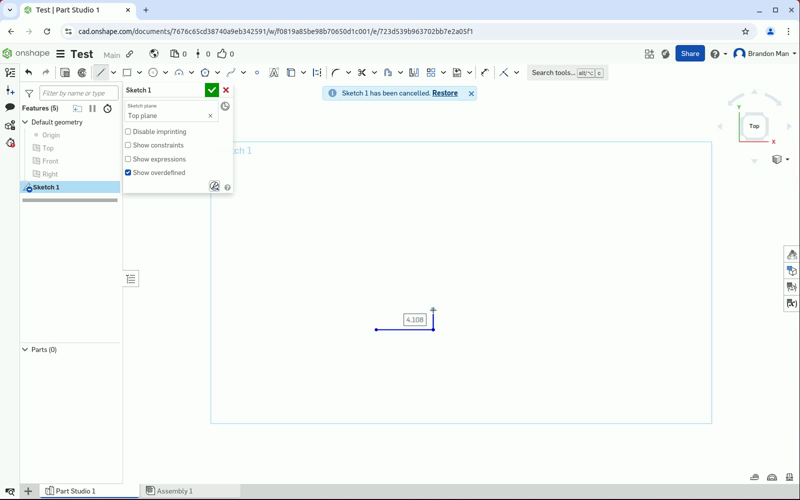
mouse_move(463, 309)
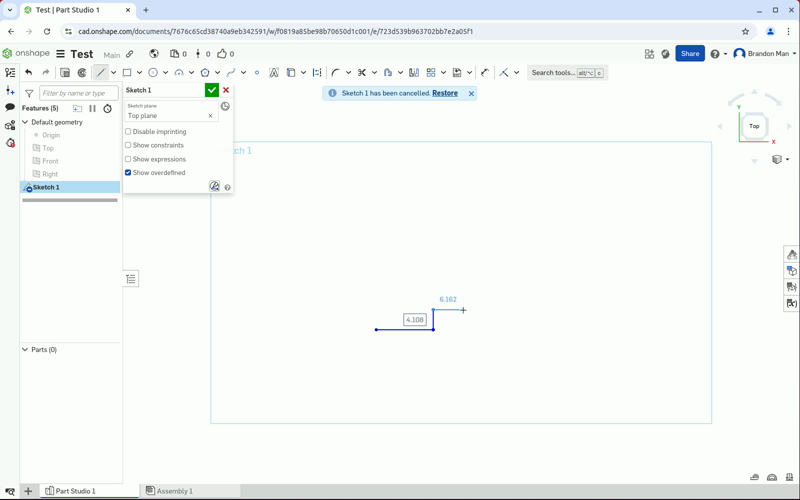
mouse_move(376, 309)
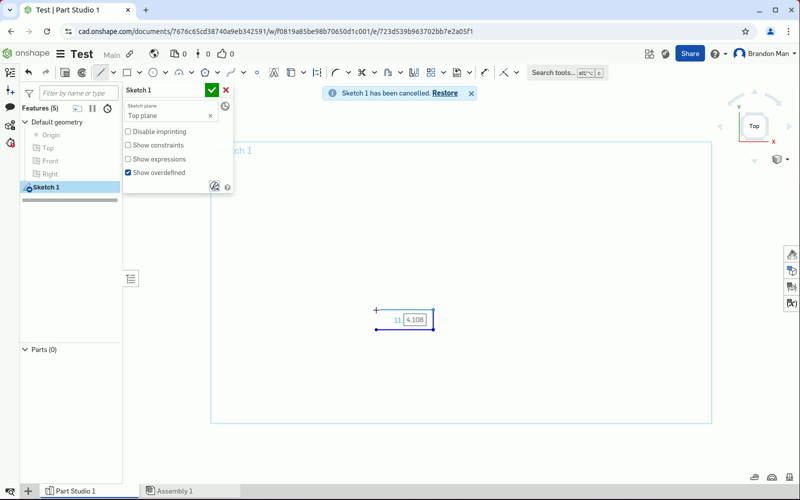
click(376, 309)
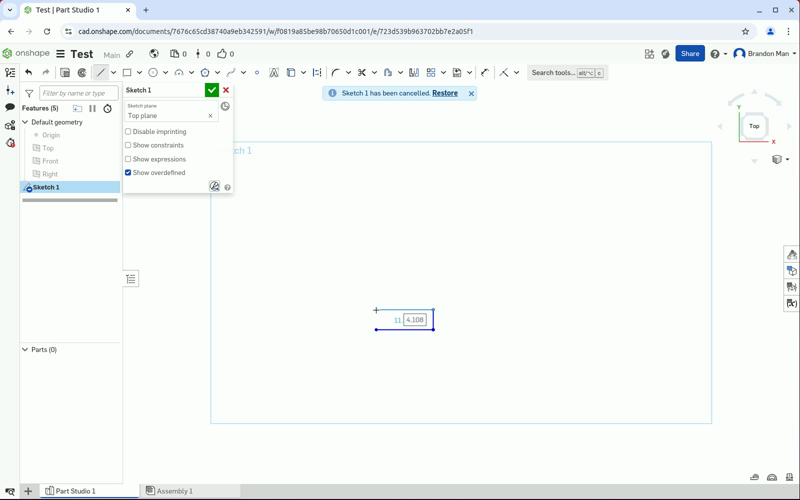
key_up(shift)
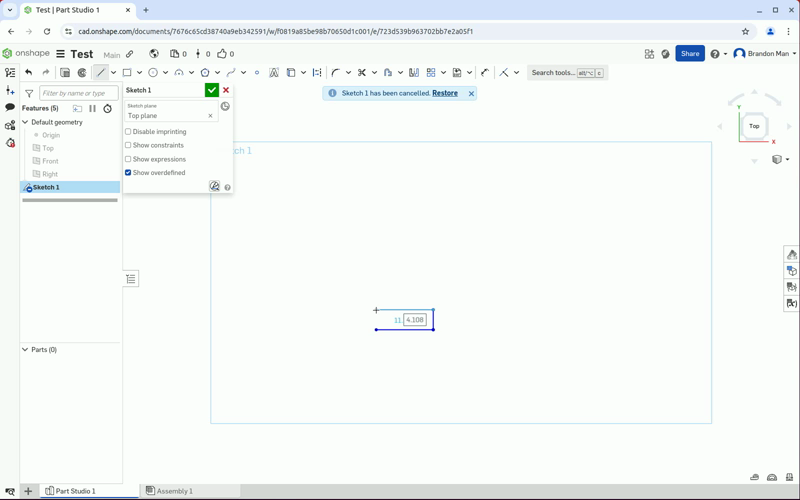
mouse_move(406, 309)
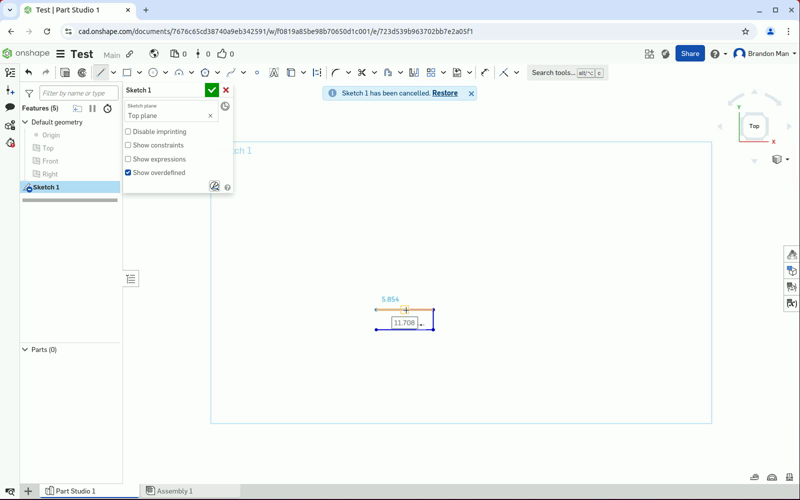
key_down(shift)
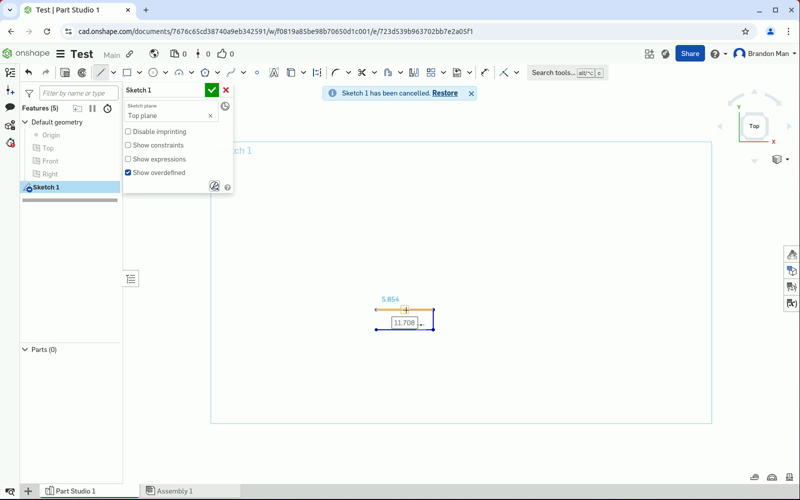
mouse_move(376, 329)
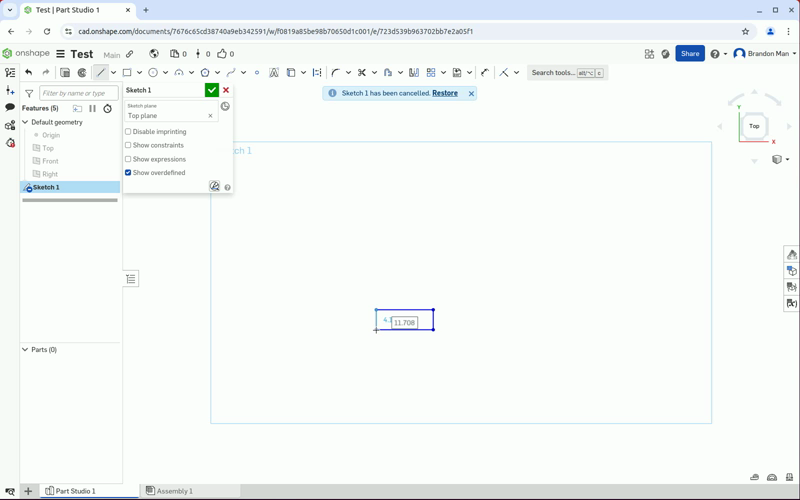
key_up(shift)
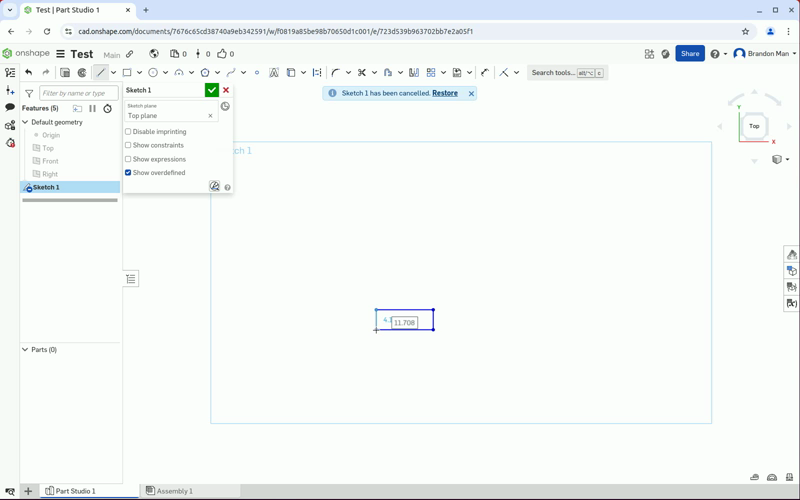
click(376, 329)
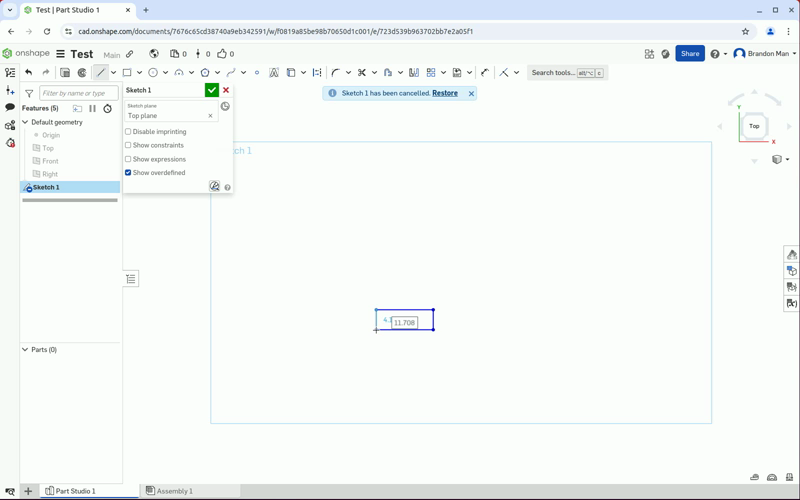
key(esc)
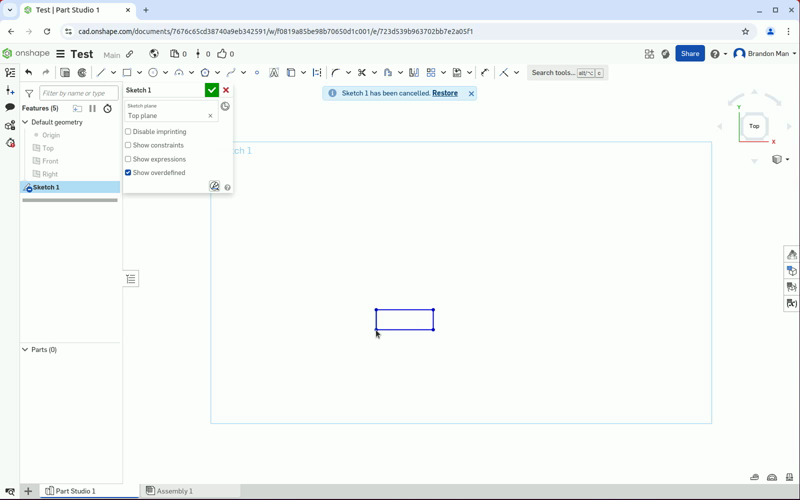
mouse_move(396, 317)
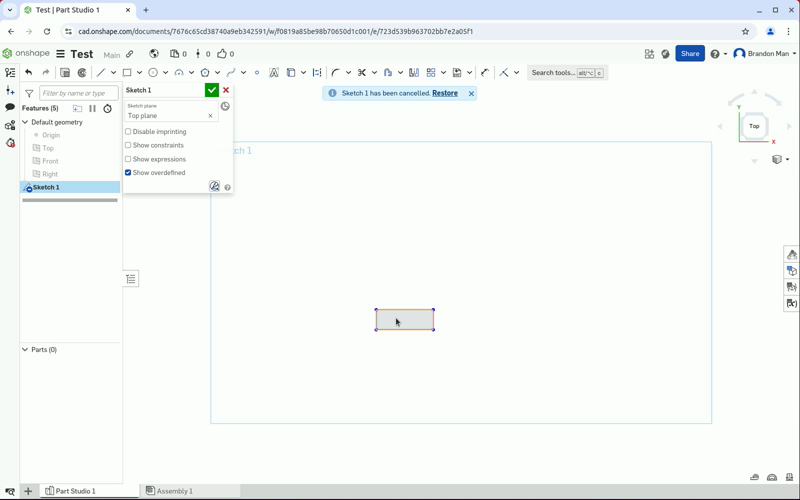
scroll(6)
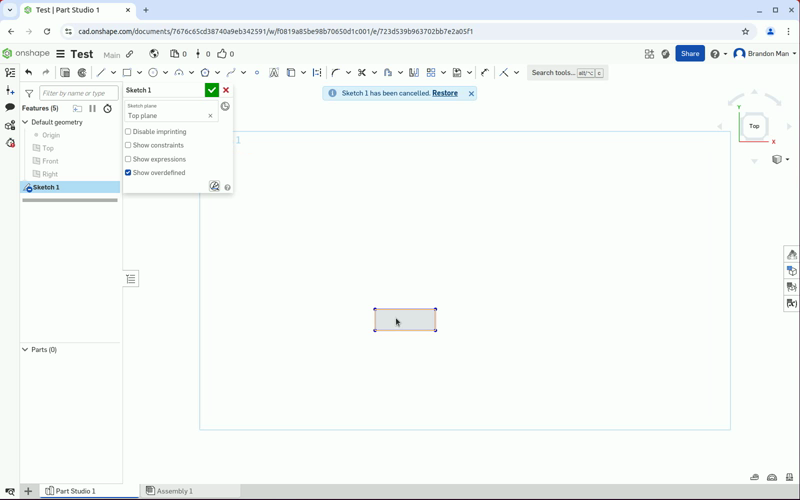
scroll(6)
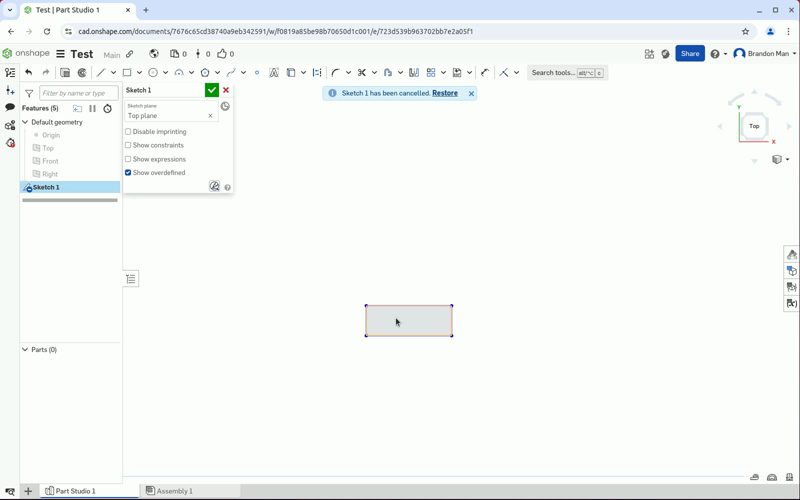
scroll(6)
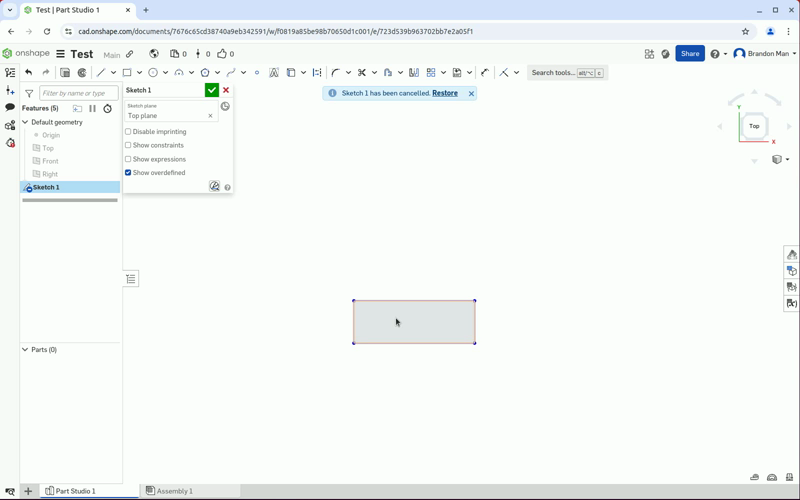
scroll(6)
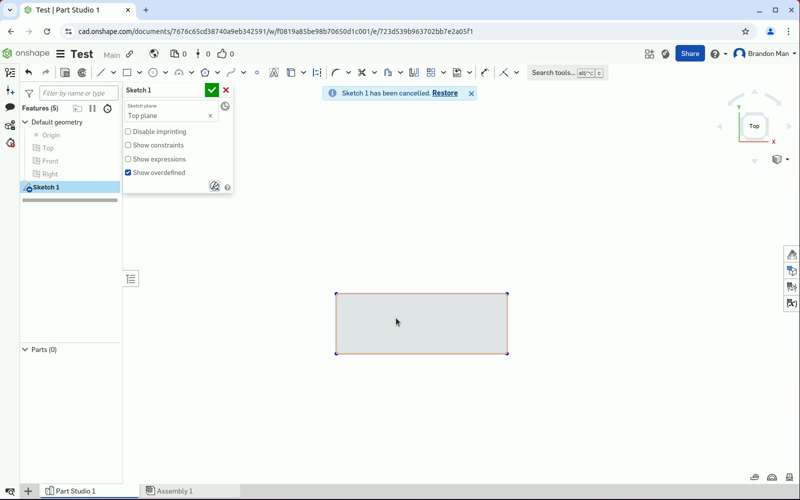
scroll(6)
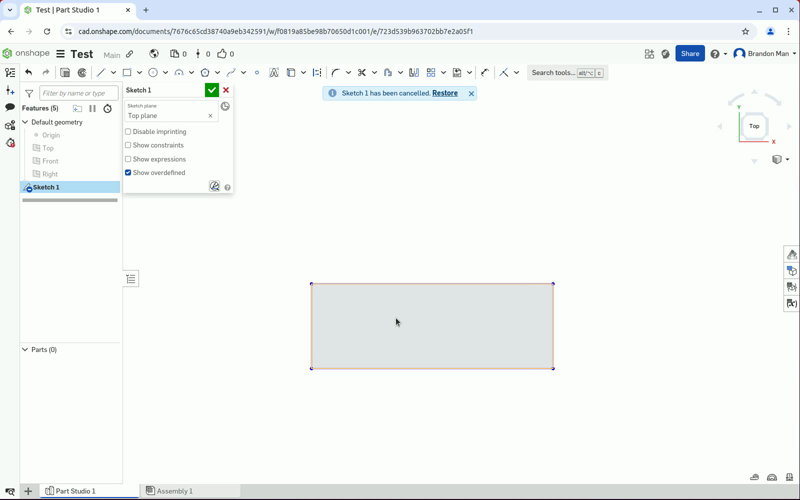
scroll(6)
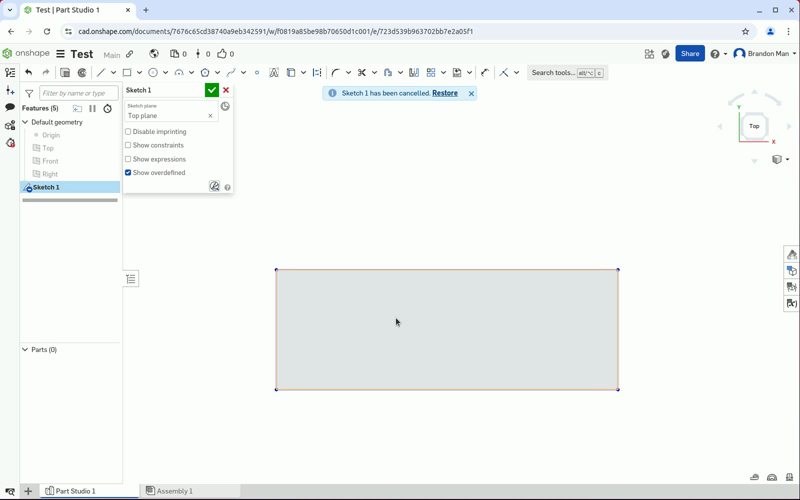
scroll(6)
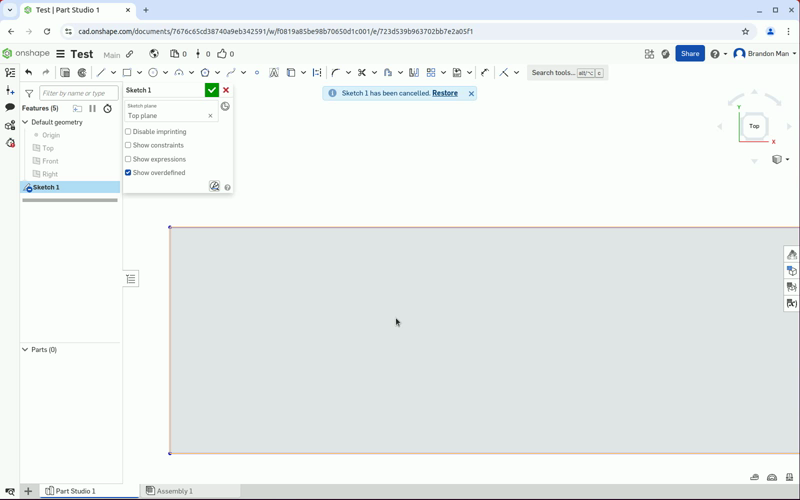
click(396, 317)
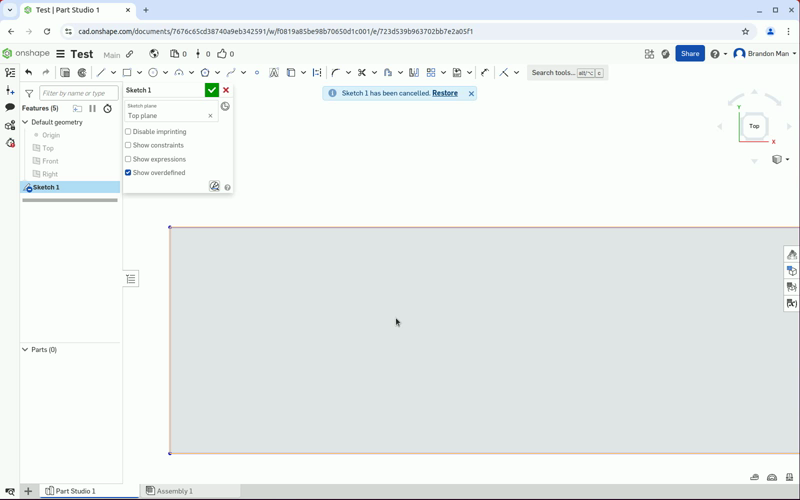
scroll(-6)
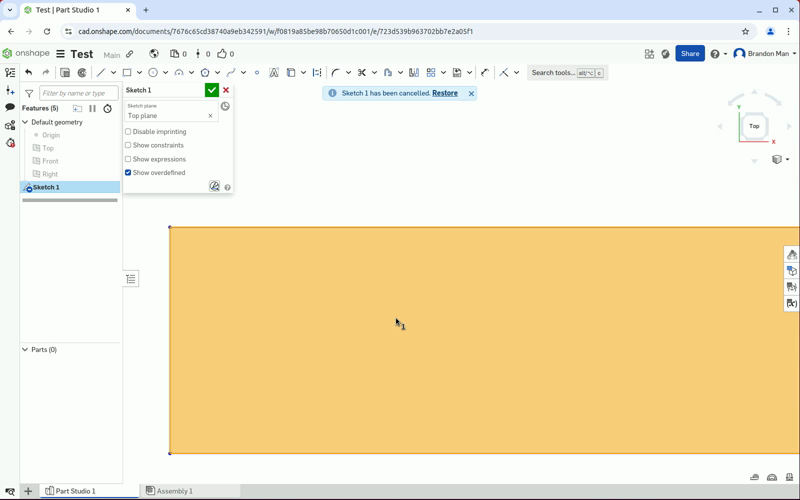
scroll(-6)
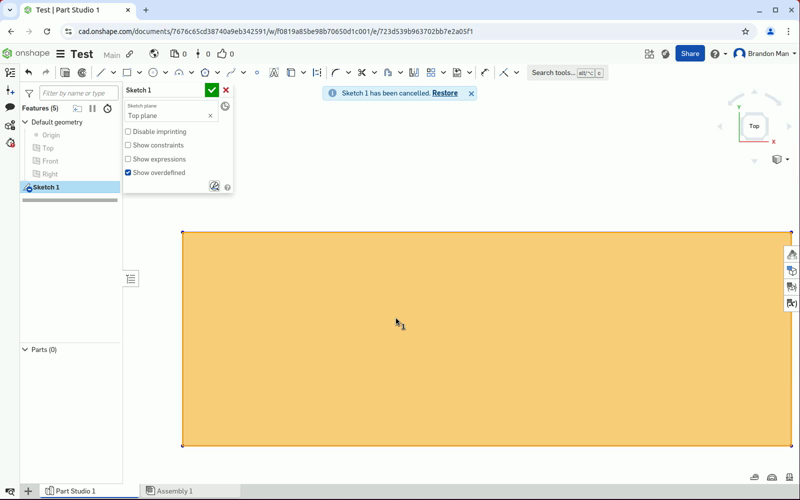
scroll(-6)
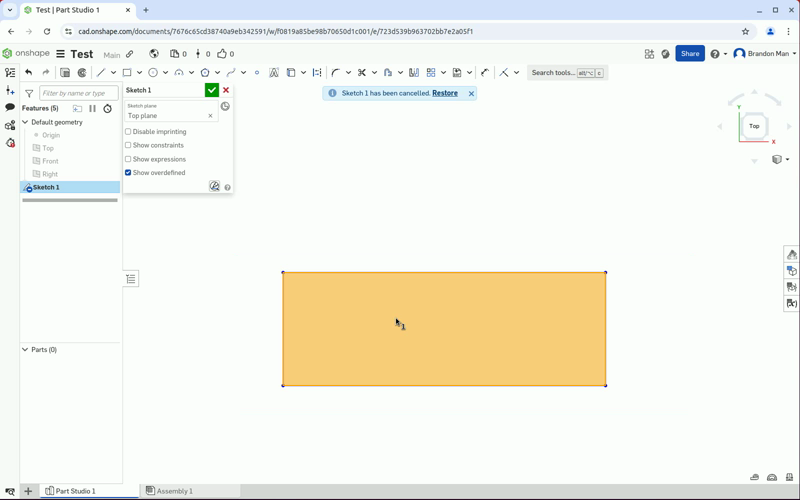
scroll(-6)
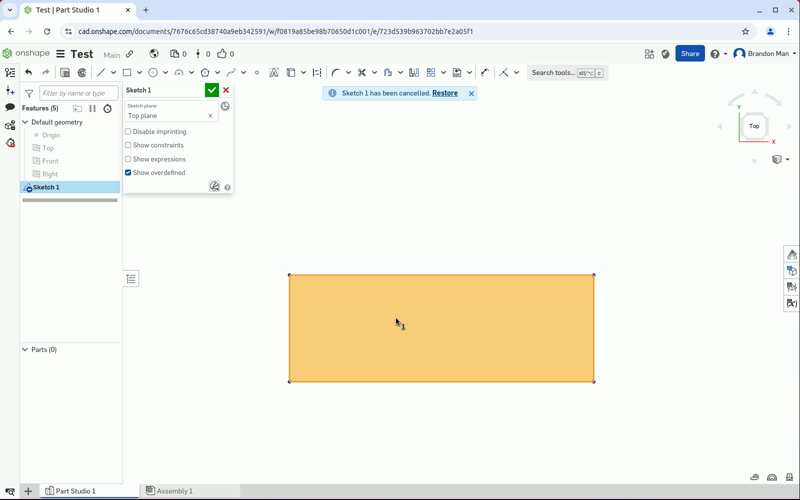
scroll(-6)
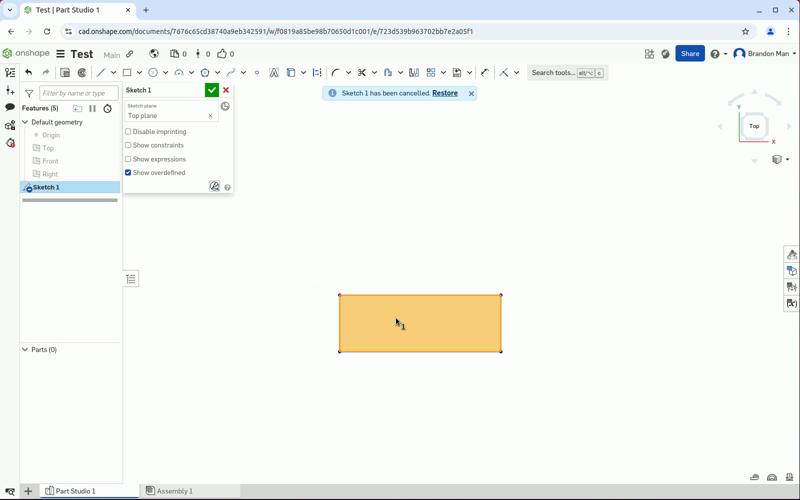
scroll(-6)
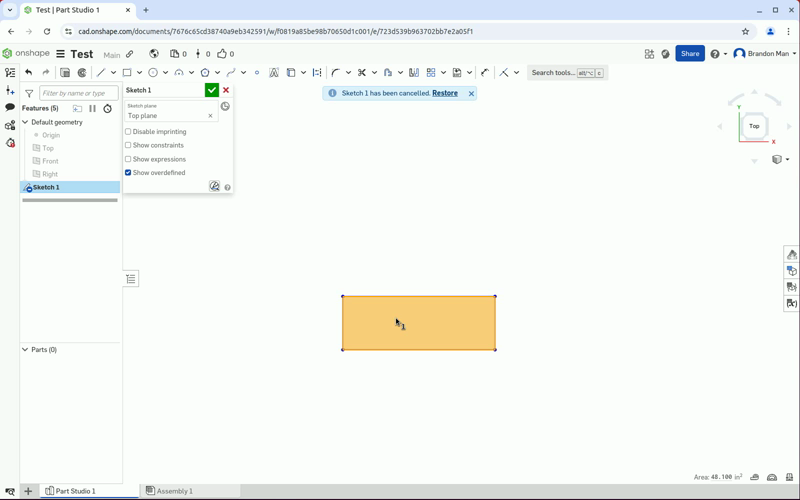
scroll(-6)
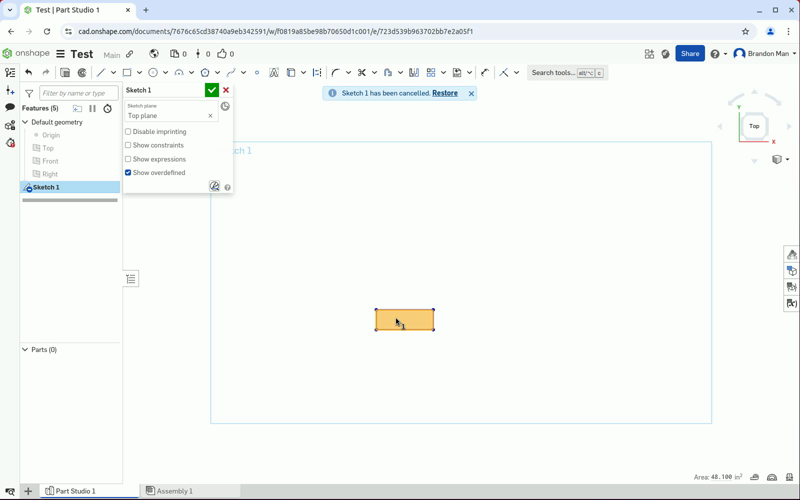
mouse_move(73, 352)
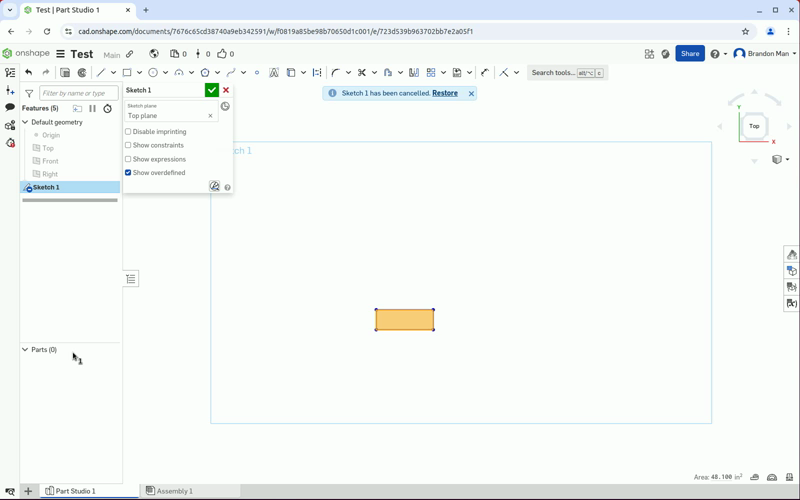
key(shift+y)
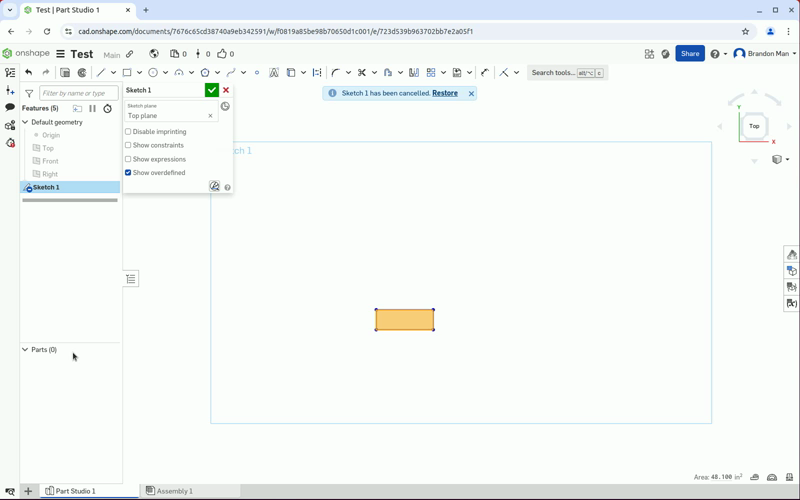
key(shift+e)
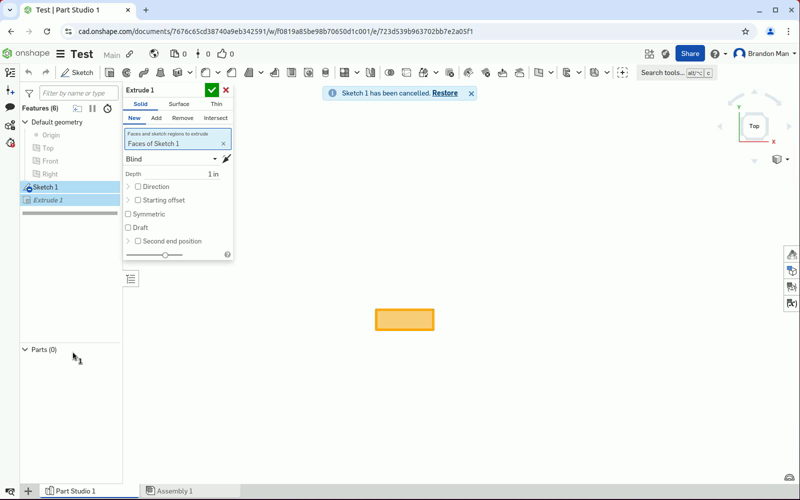
mouse_move(143, 106)
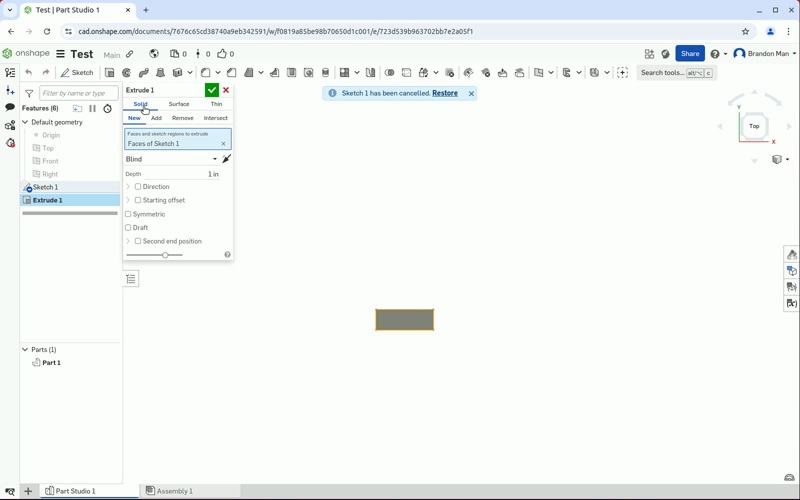
click(143, 106)
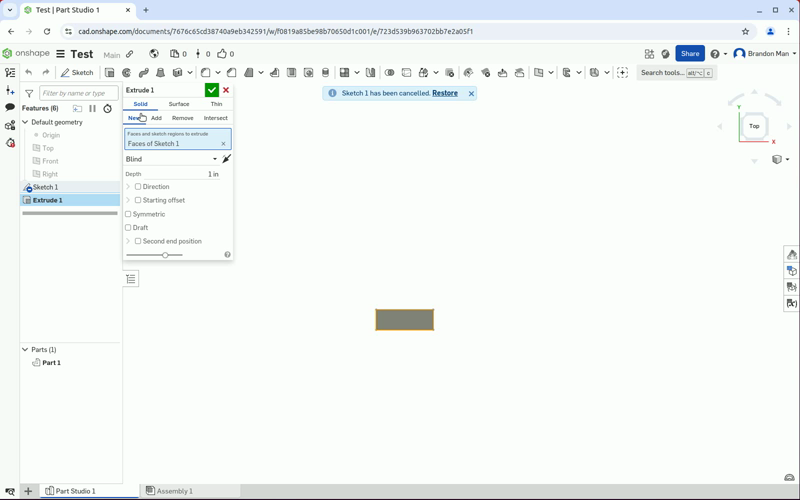
mouse_move(137, 120)
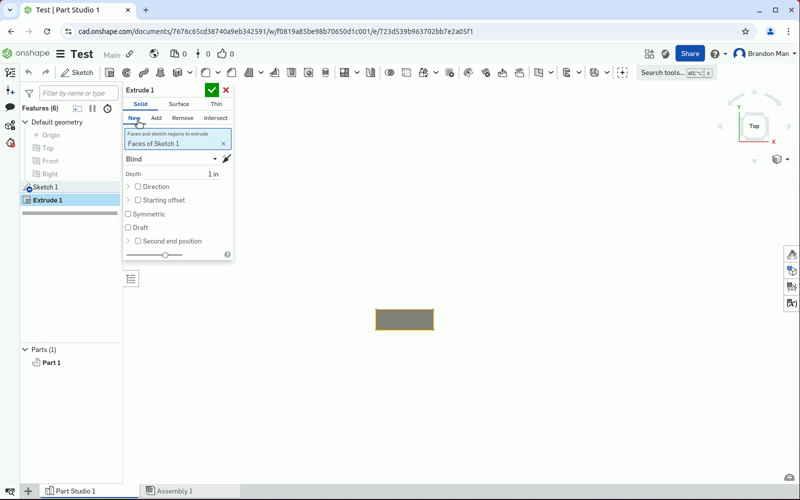
click(137, 120)
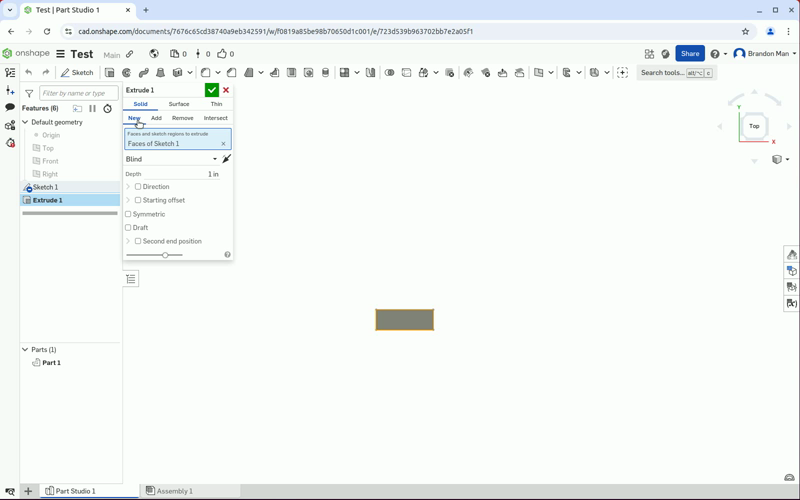
key(tab, 4)
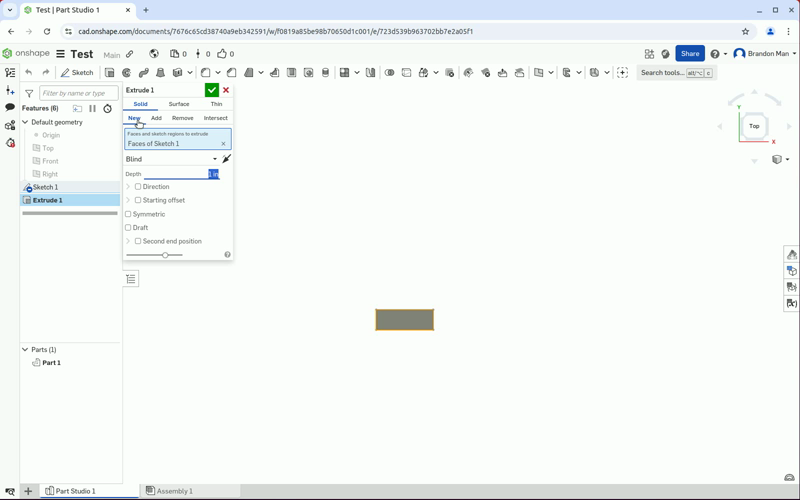
text(23.108)
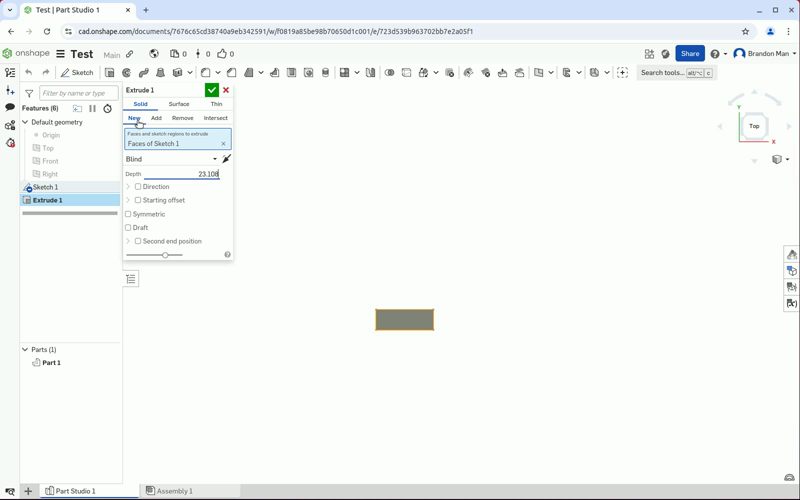
key(enter)
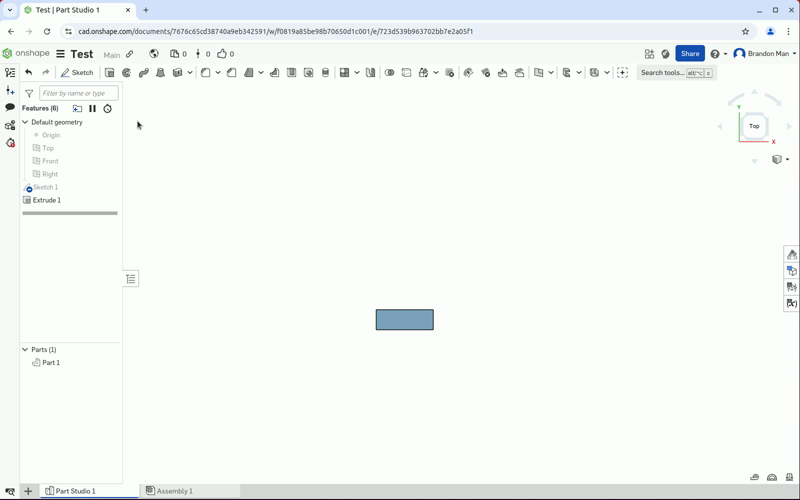
key(shift+h)
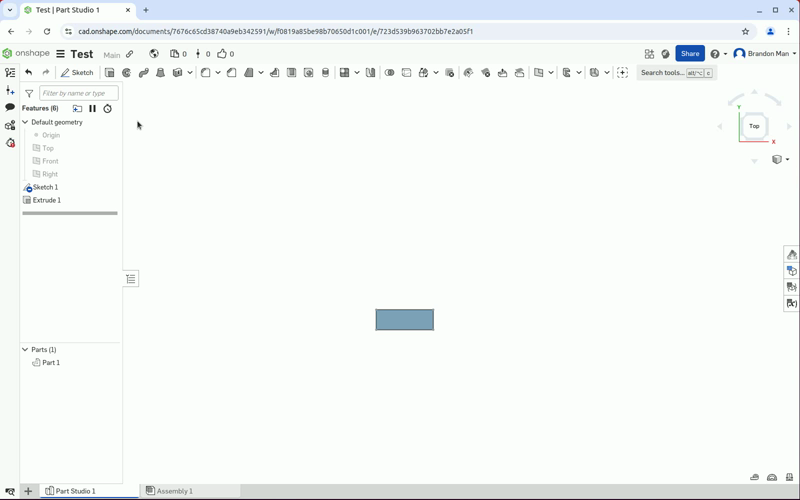
key(shift+h)
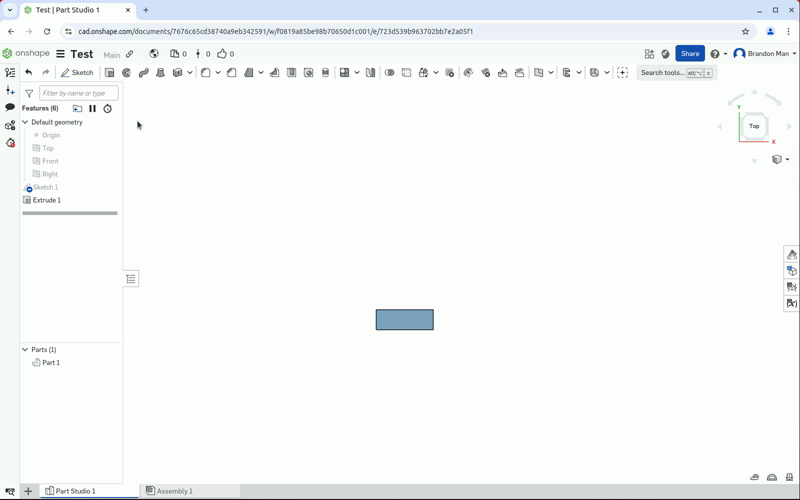
mouse_move(73, 189)
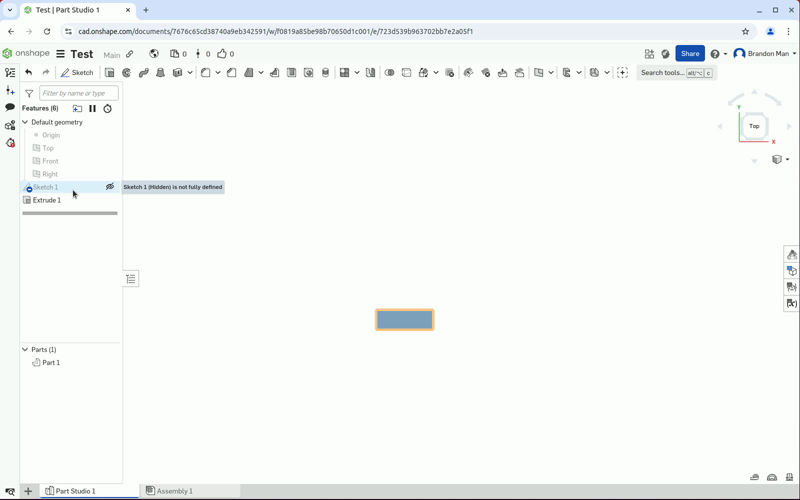
click(73, 189)
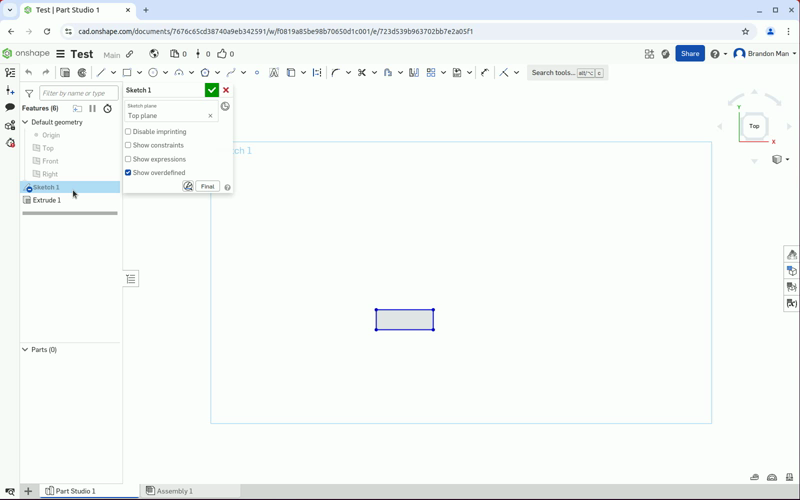
mouse_move(229, 92)
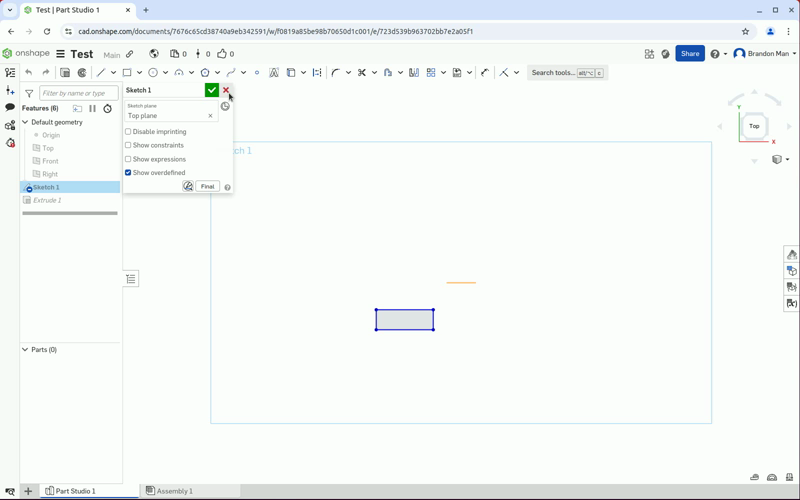
click(229, 92)
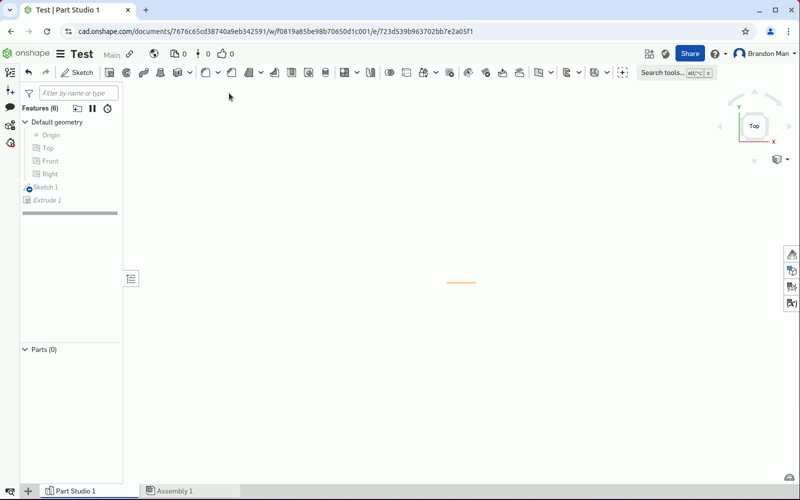
mouse_move(73, 352)
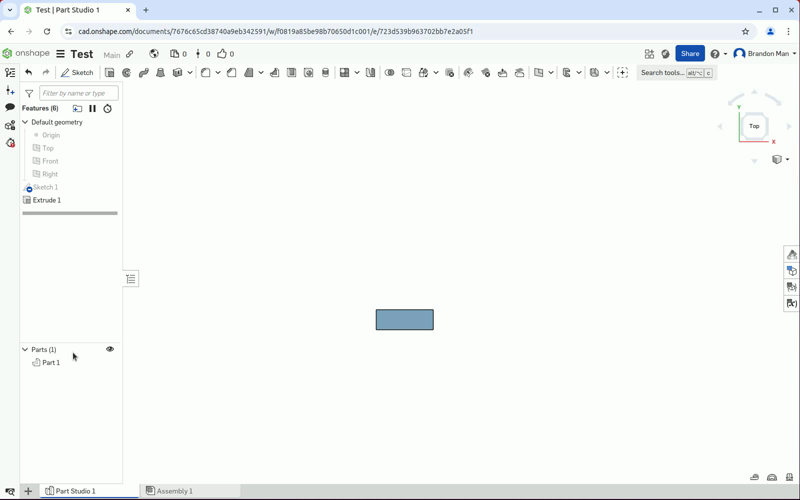
key(y)
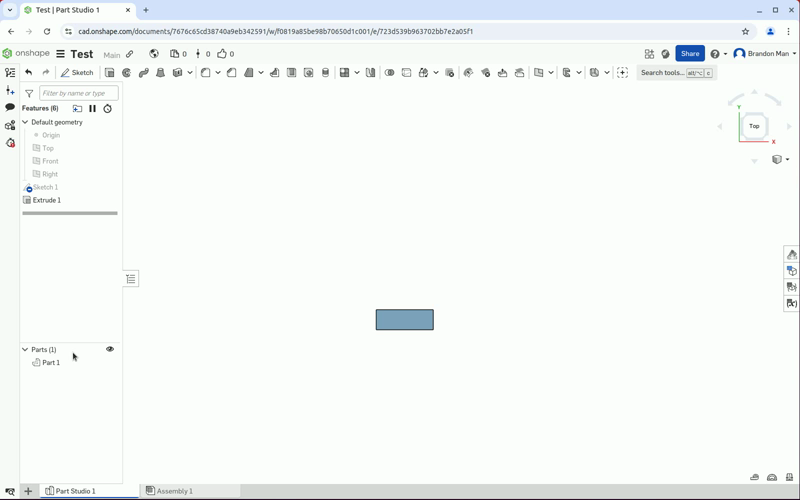
key(shift+p)
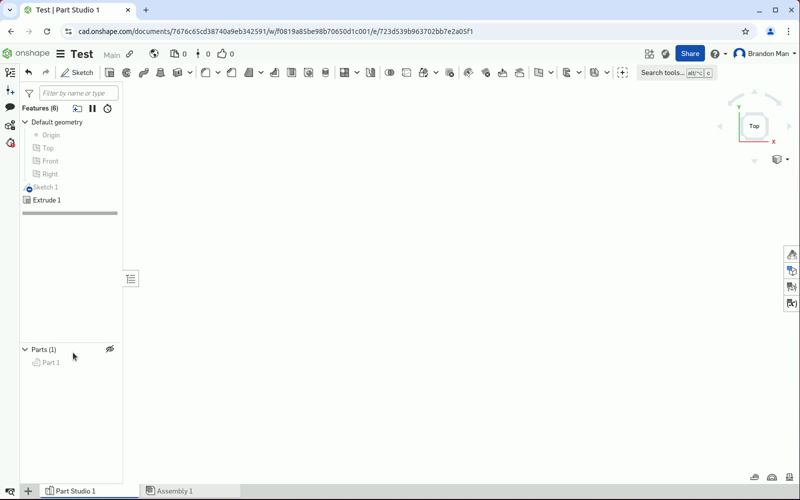
key(space)
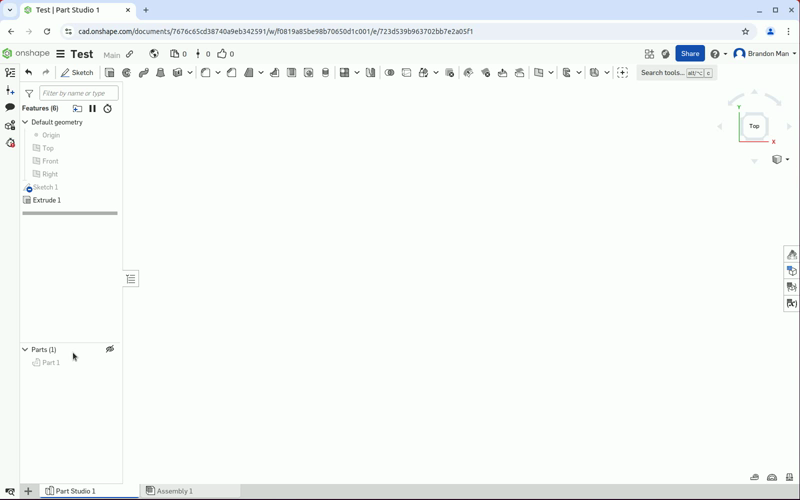
key_down(shift)
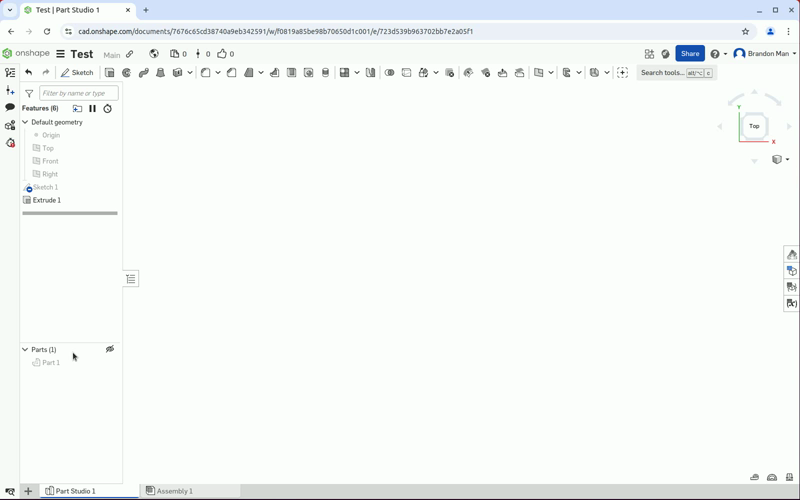
key(up)
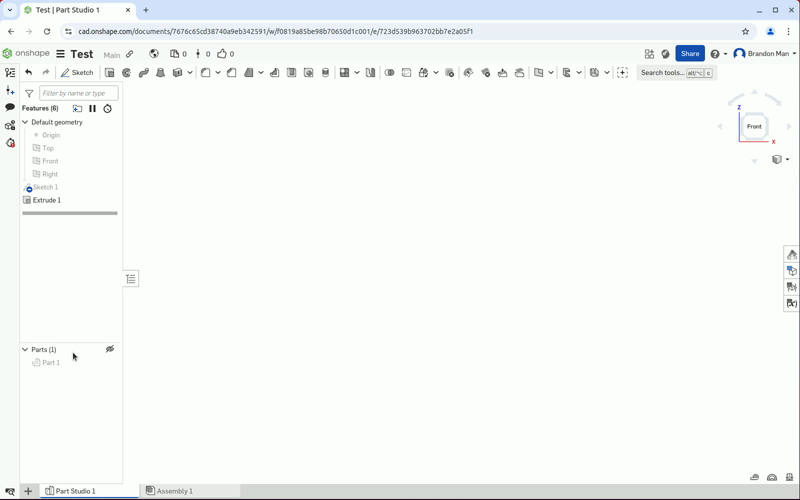
key_up(shift)
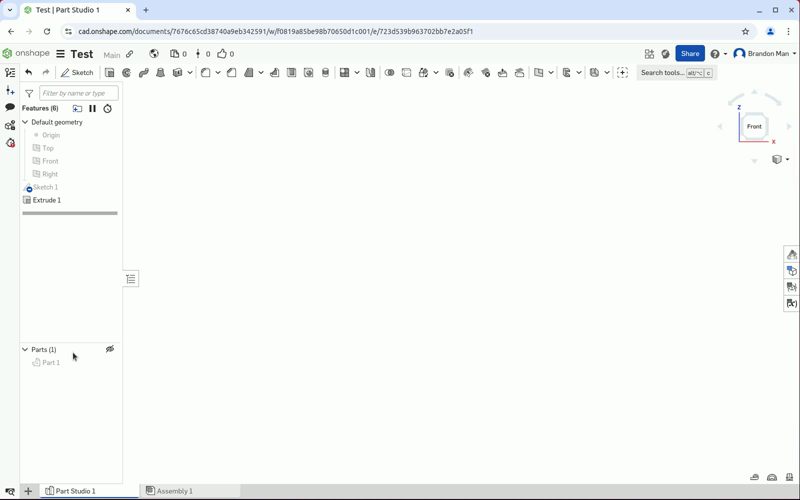
key(space)
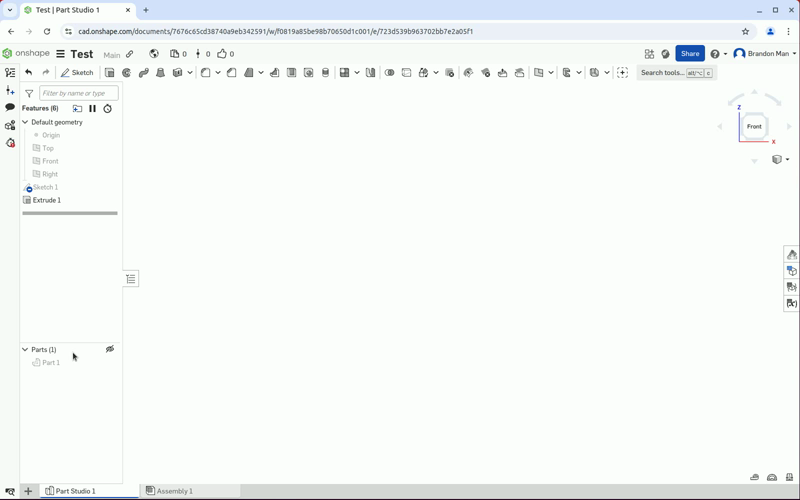
key_down(shift)
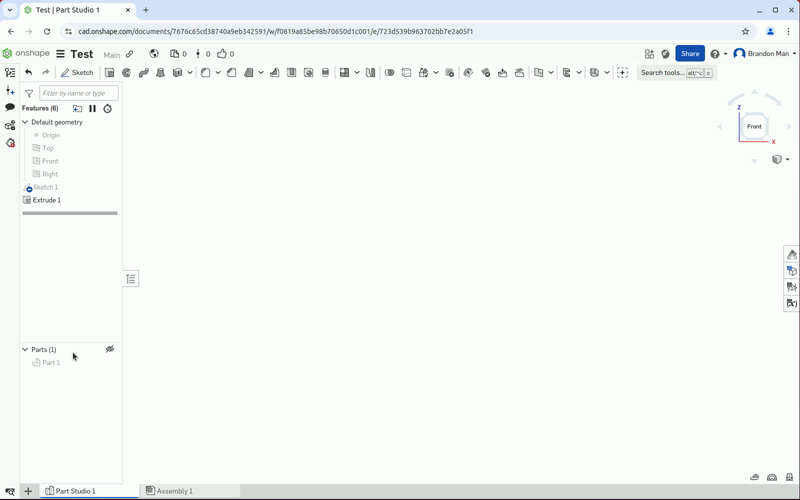
key(left)
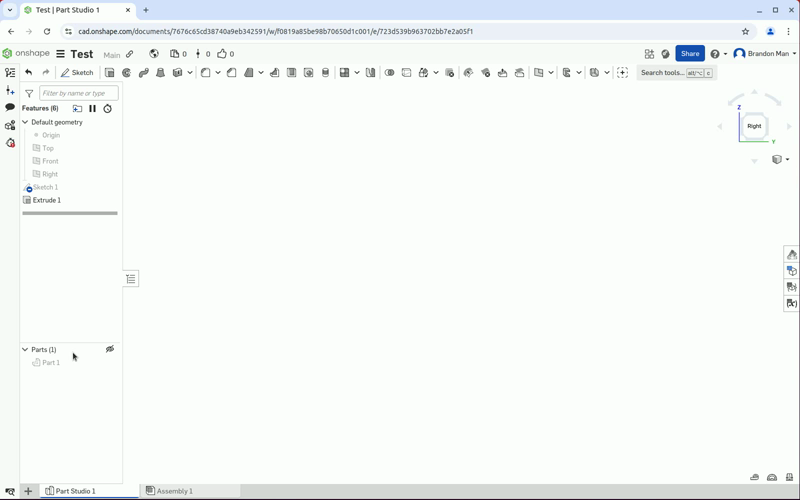
key_up(shift)
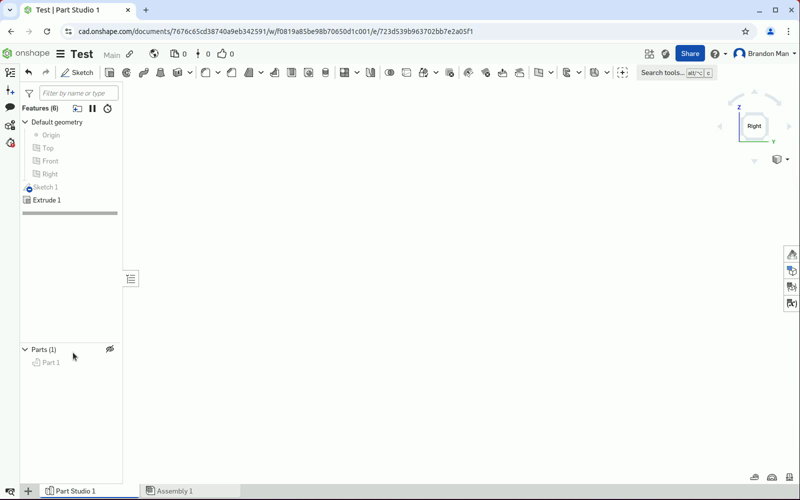
mouse_move(73, 352)
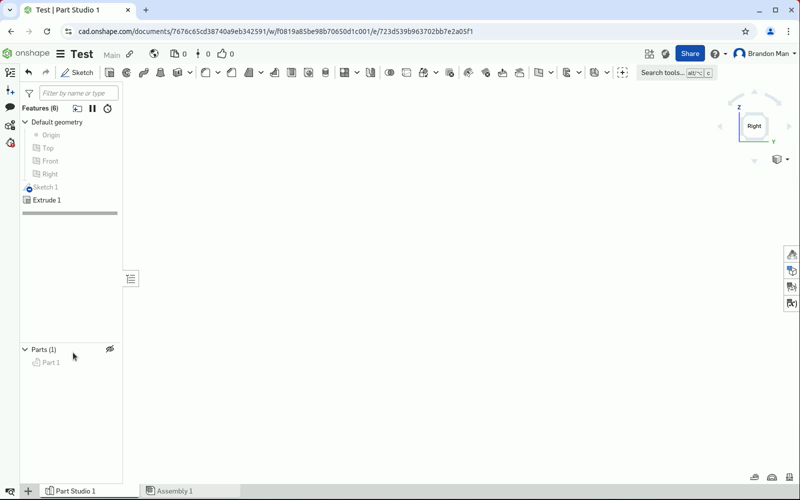
key(shift+y)
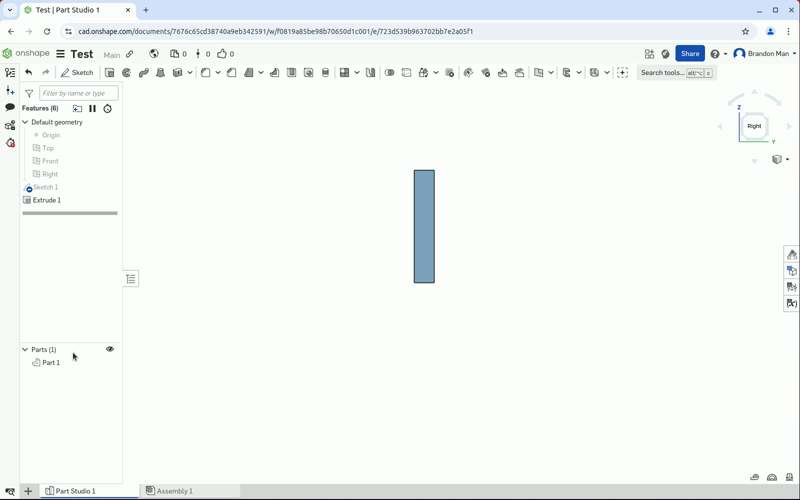
mouse_move(541, 75)
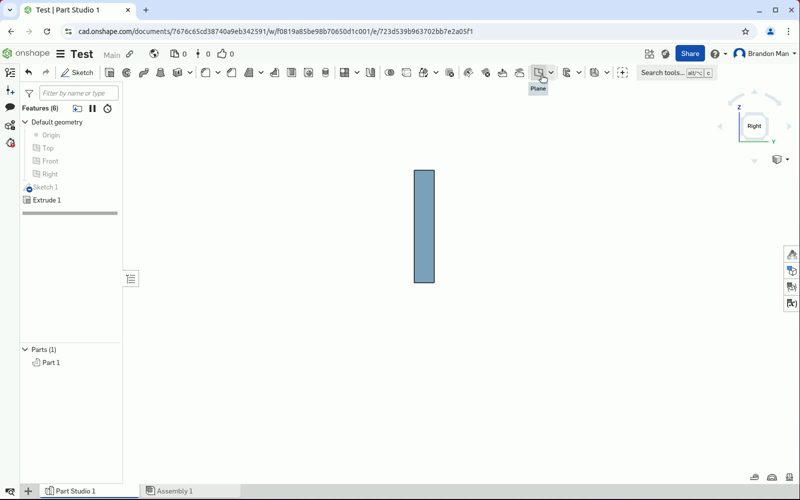
click(541, 75)
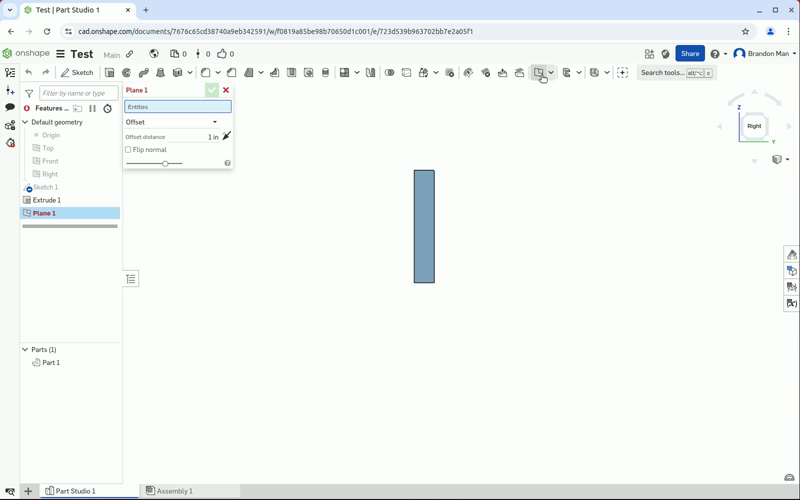
mouse_move(73, 176)
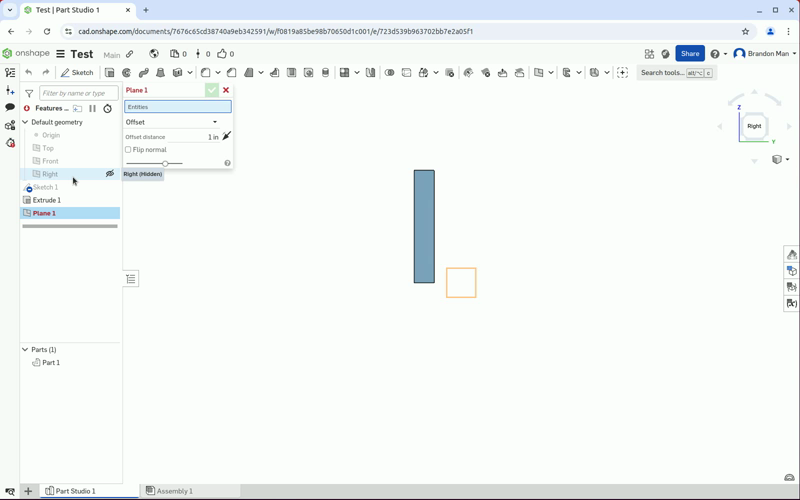
click(73, 176)
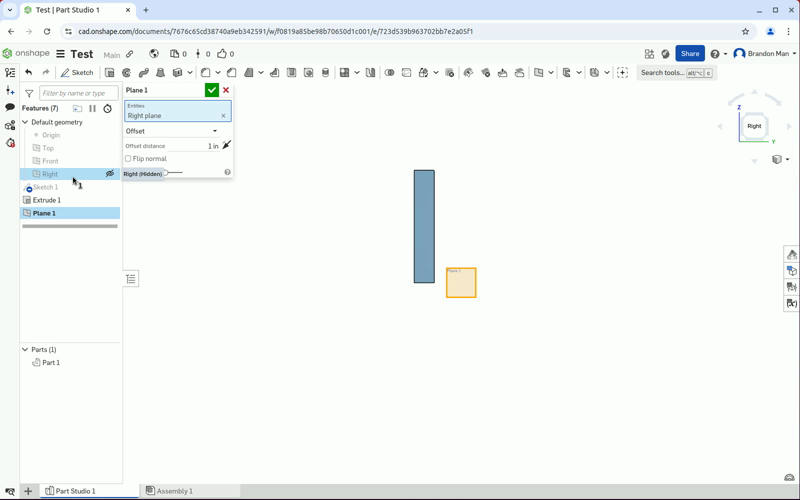
key(tab, 2)
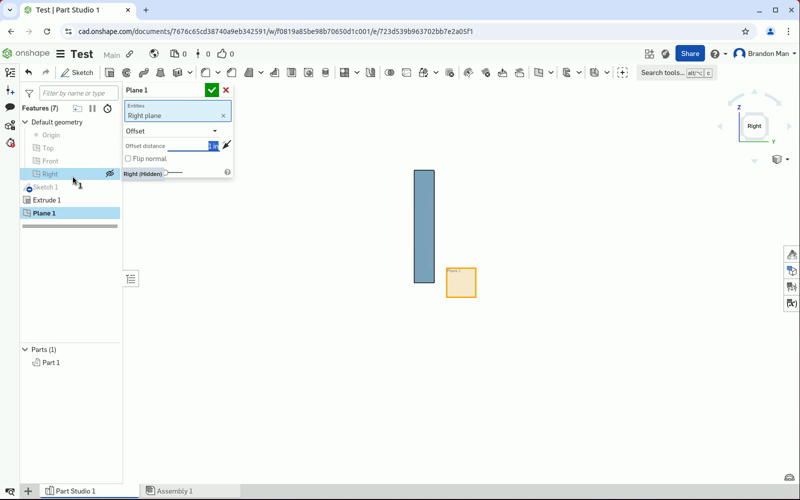
text(5.792)
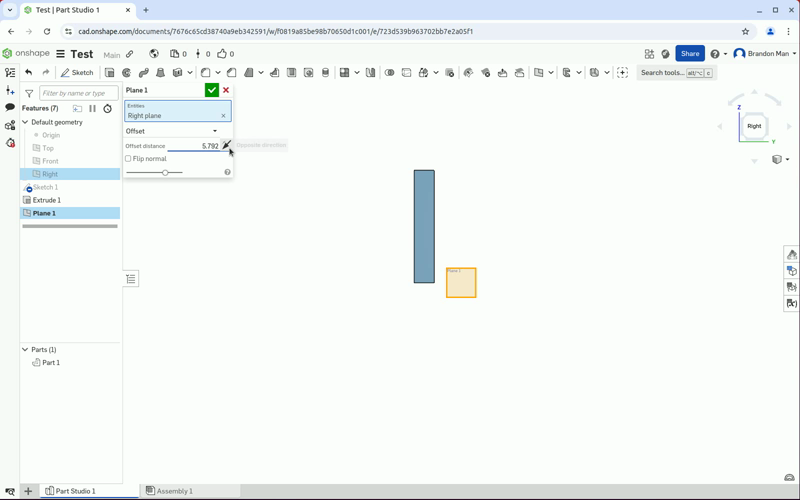
mouse_move(229, 147)
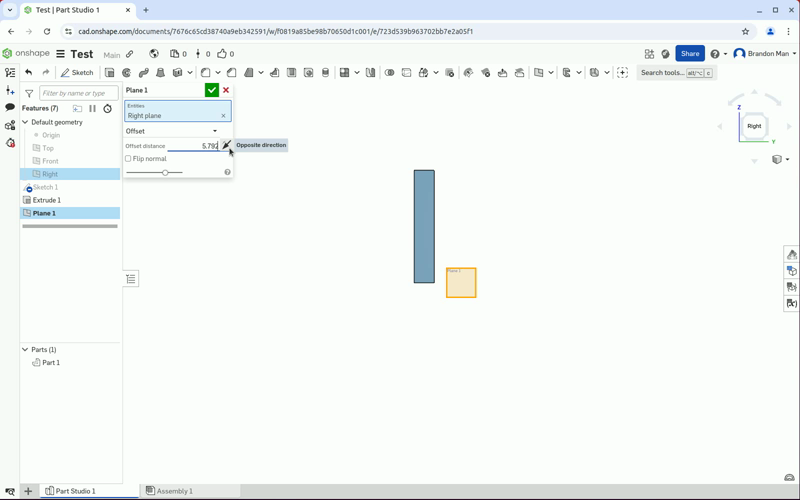
click(229, 147)
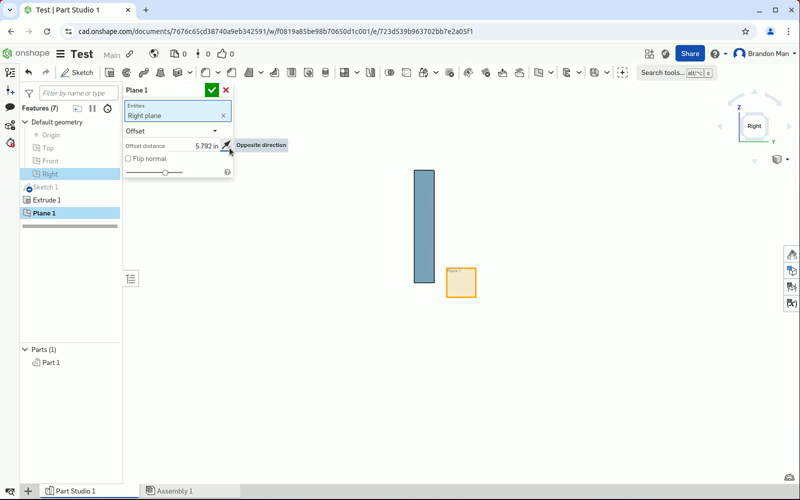
key(enter, 2)
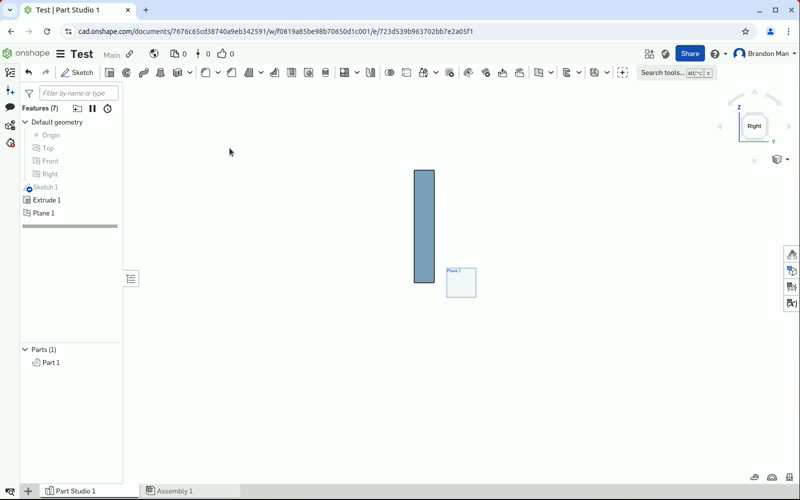
key(shift+s)
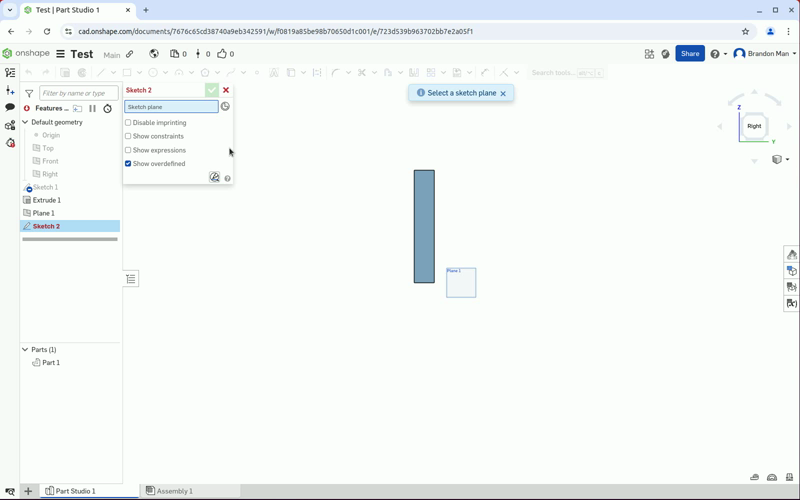
mouse_move(73, 215)
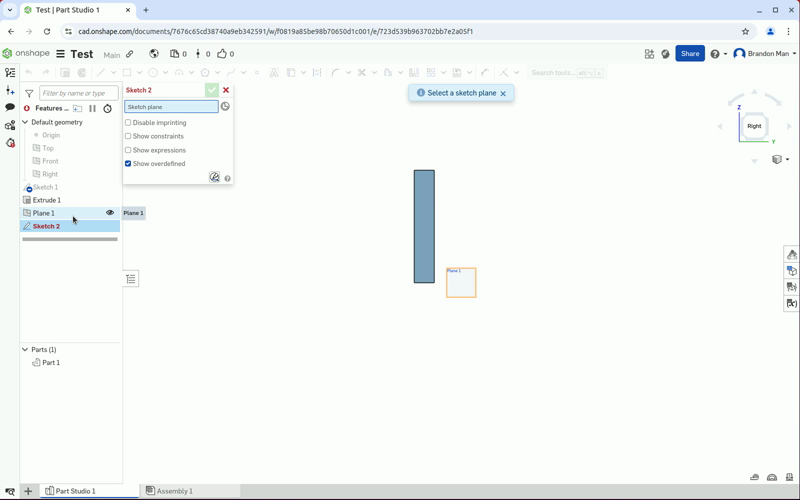
click(73, 215)
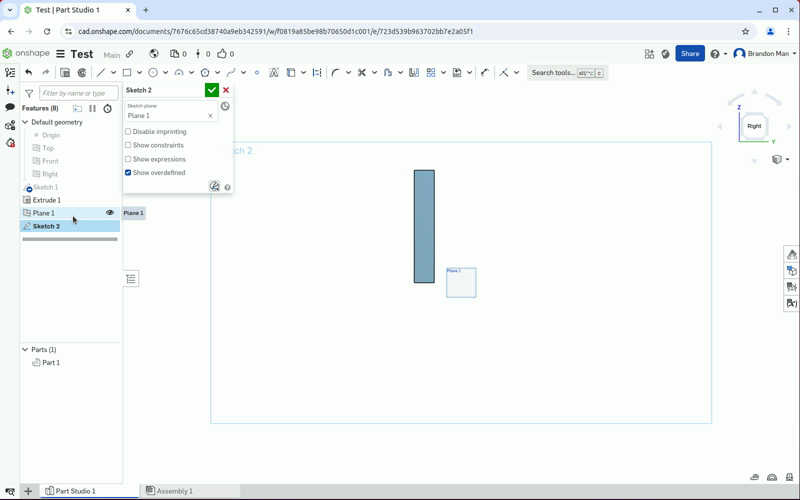
mouse_move(73, 352)
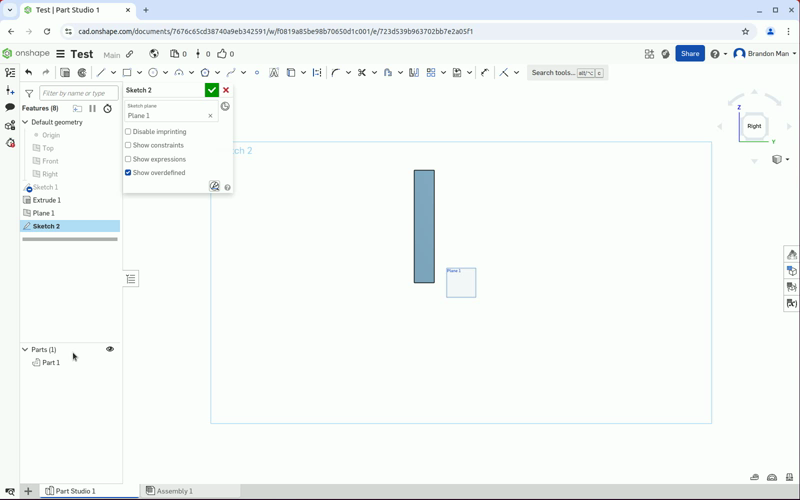
key(y)
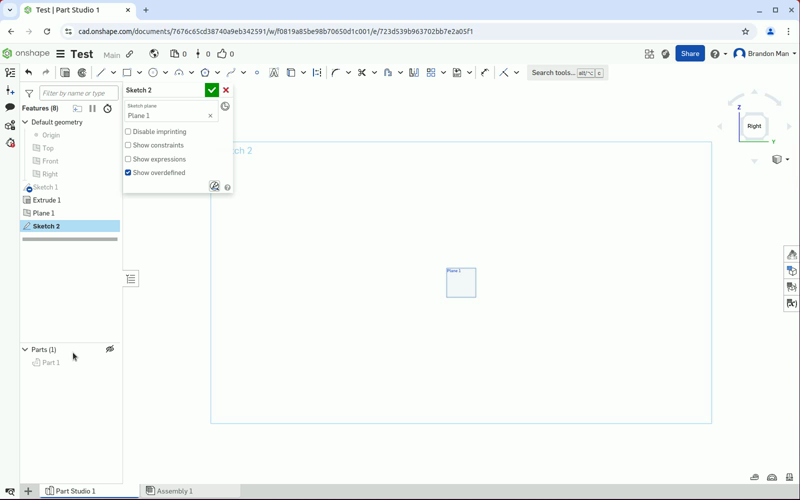
key(l)
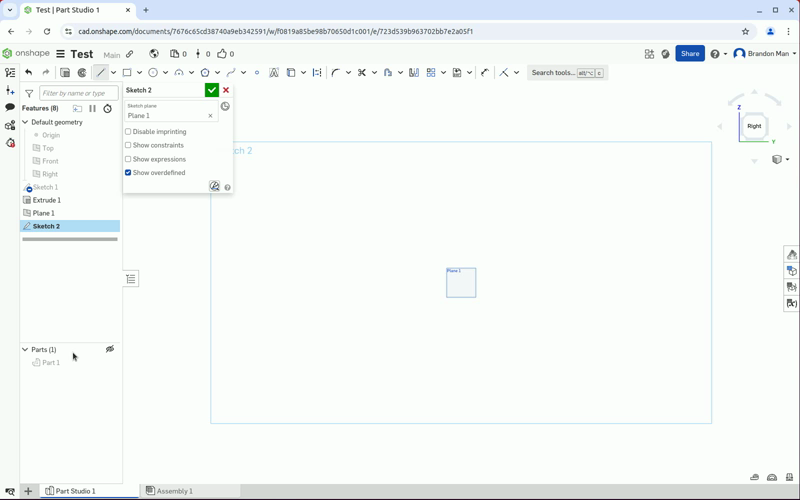
key_down(shift)
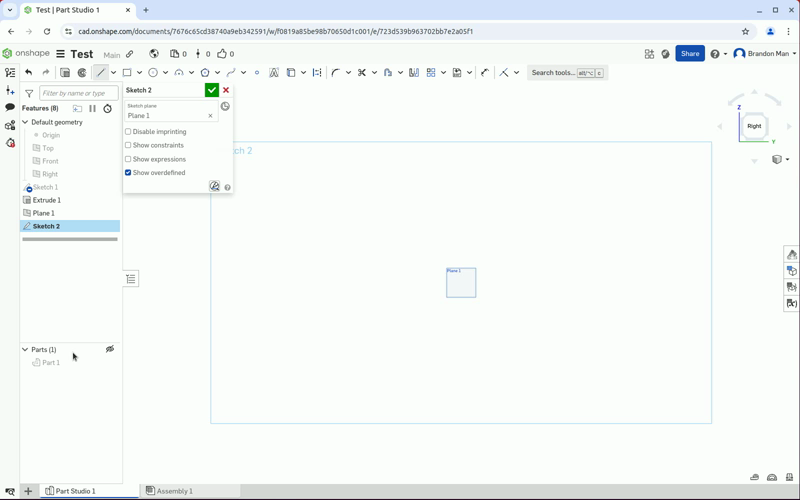
mouse_move(413, 198)
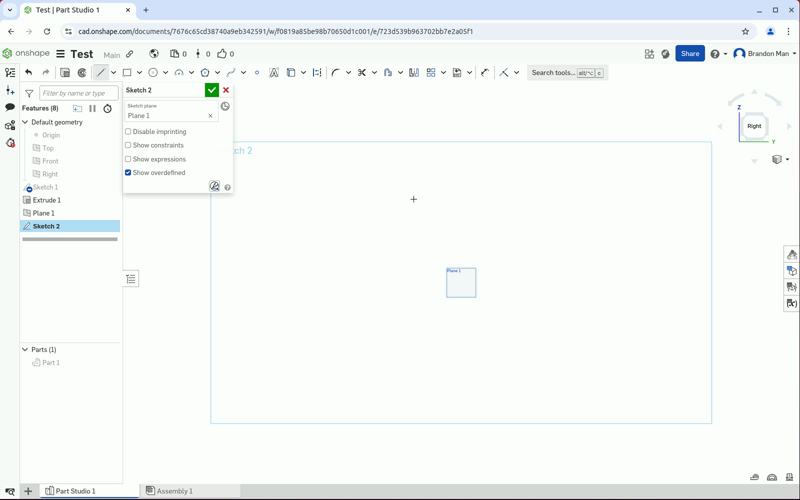
click(413, 198)
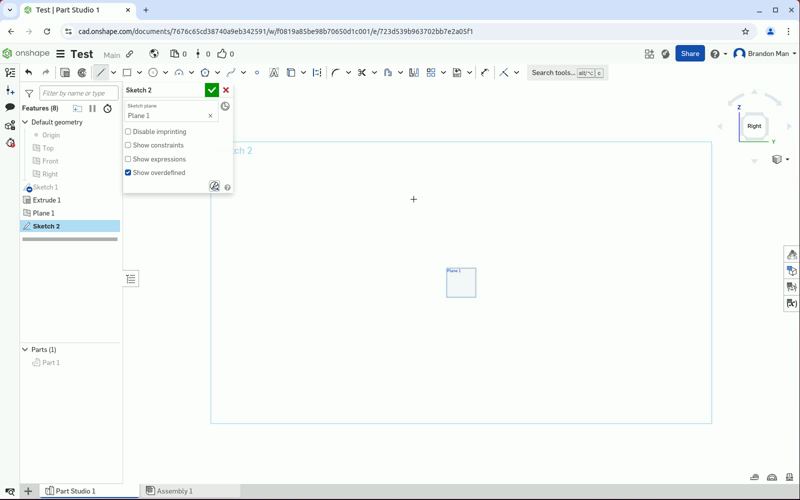
key_up(shift)
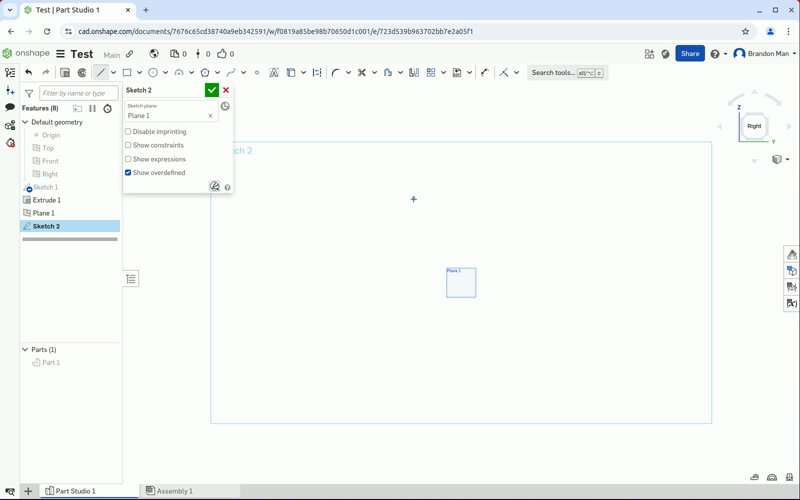
key_down(shift)
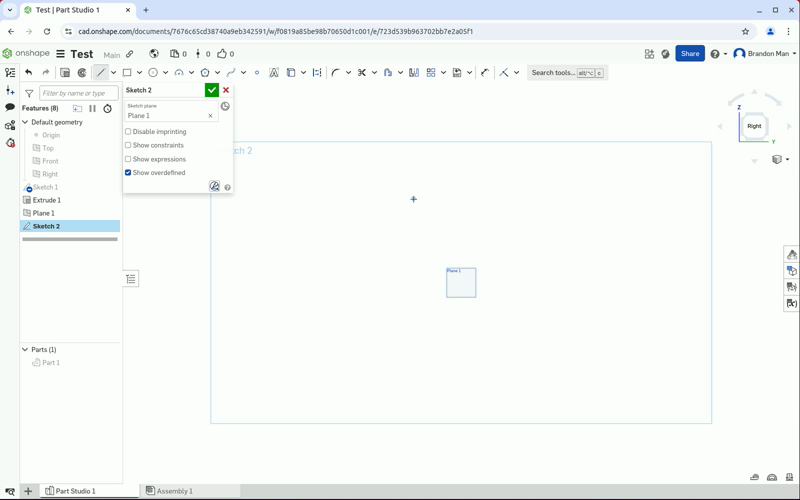
mouse_move(444, 198)
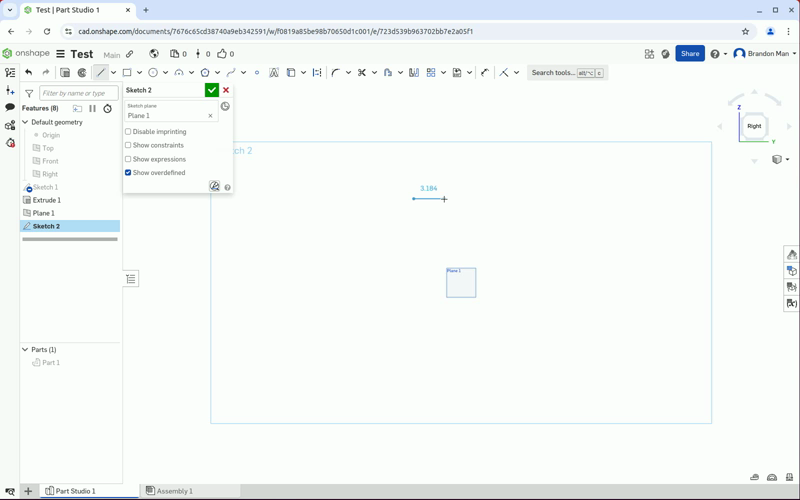
mouse_move(434, 198)
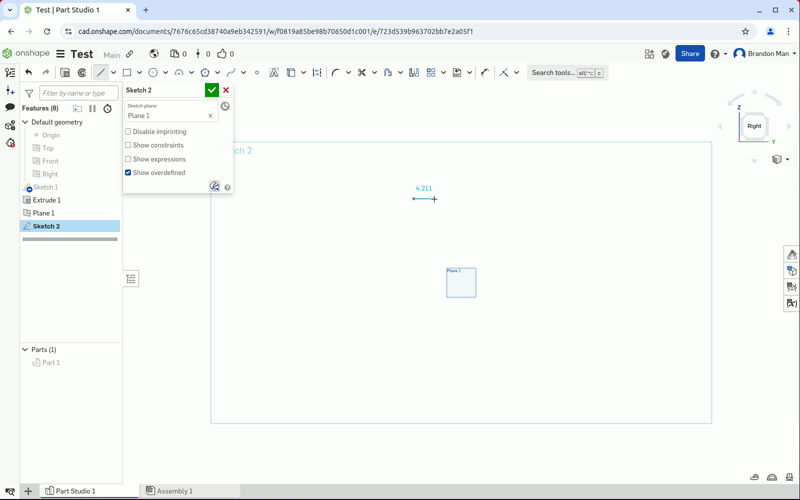
click(434, 198)
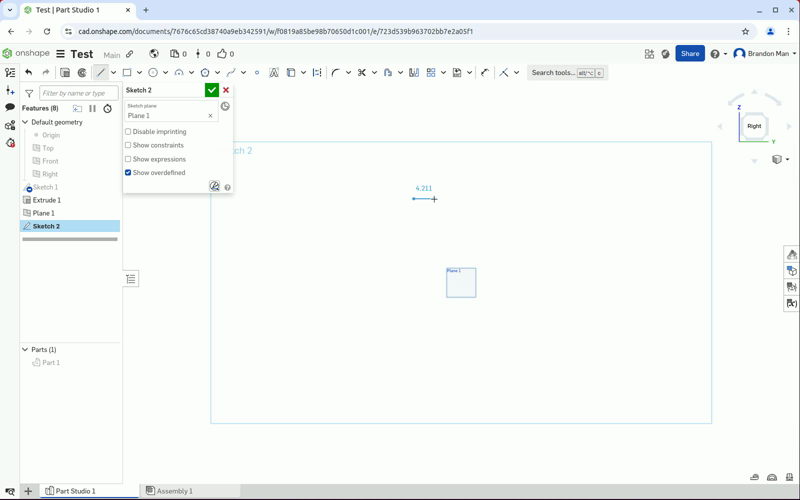
key_up(shift)
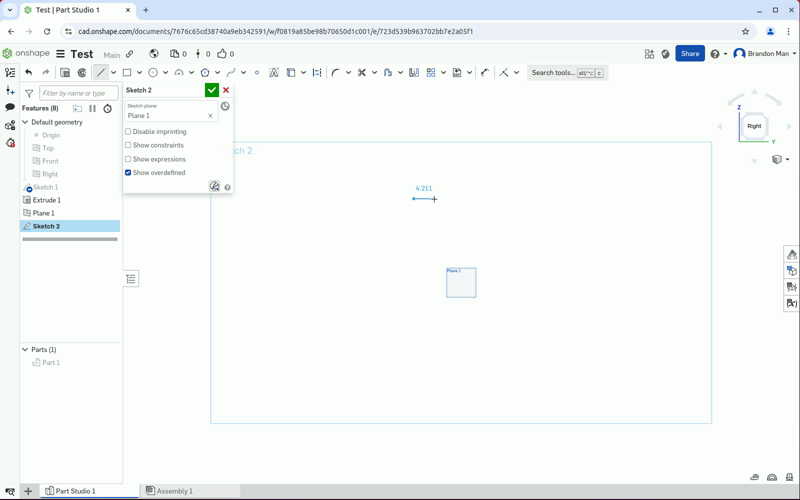
key_down(shift)
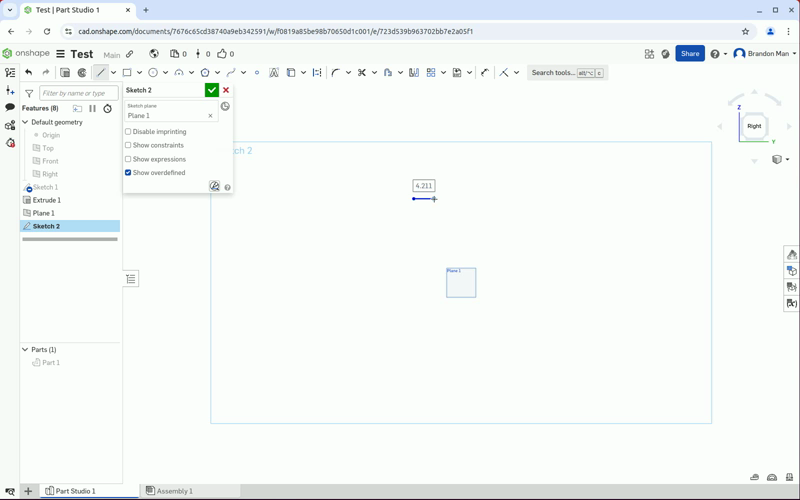
mouse_move(464, 198)
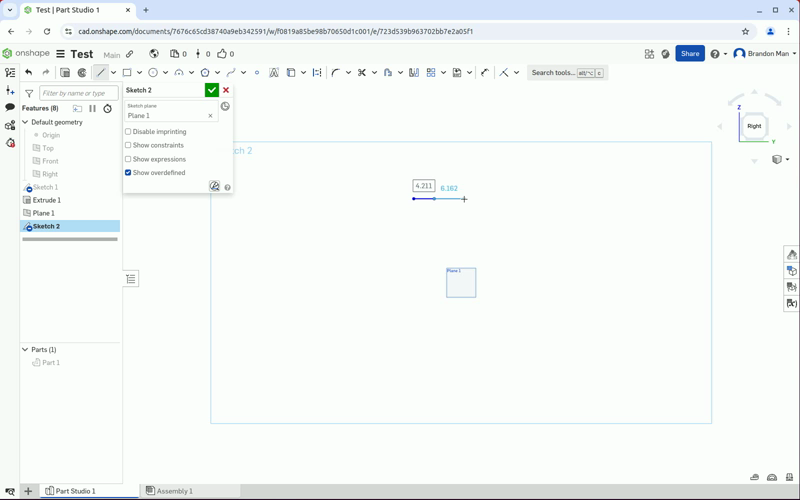
mouse_move(434, 169)
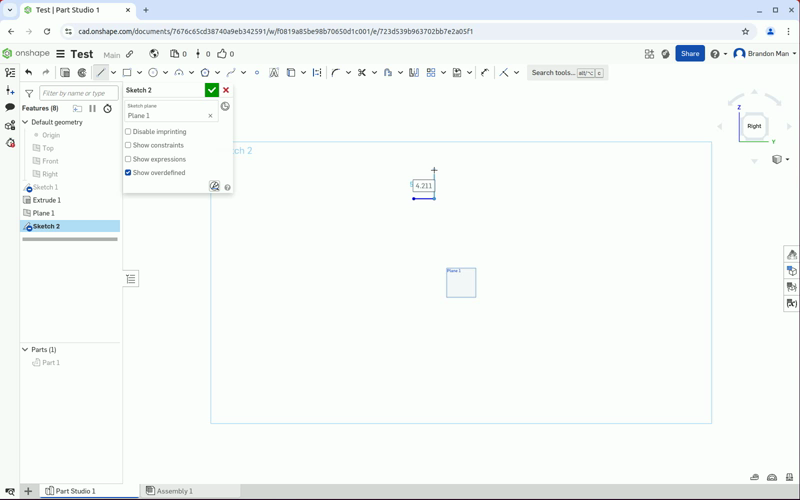
click(434, 169)
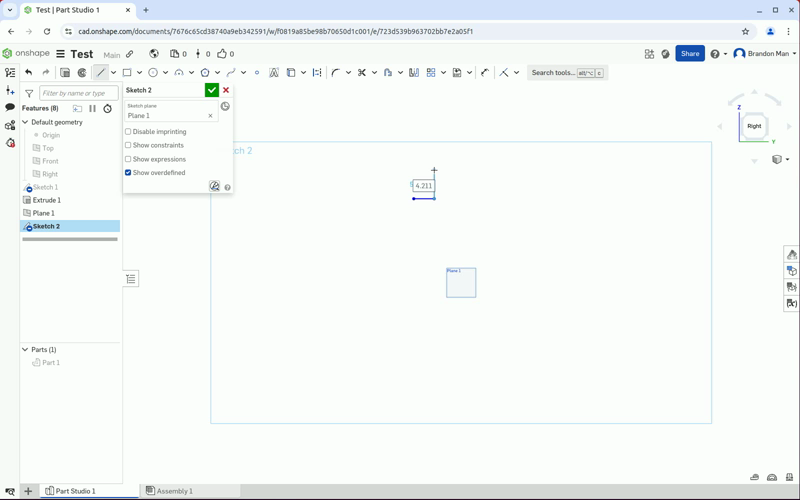
key_up(shift)
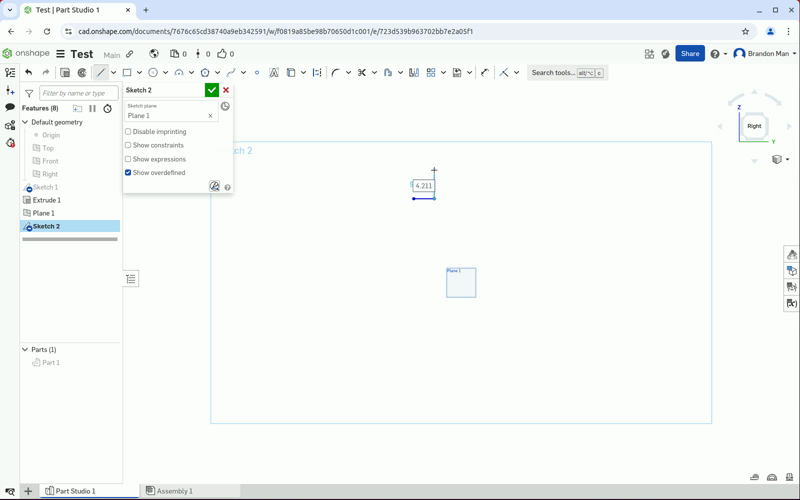
key_down(shift)
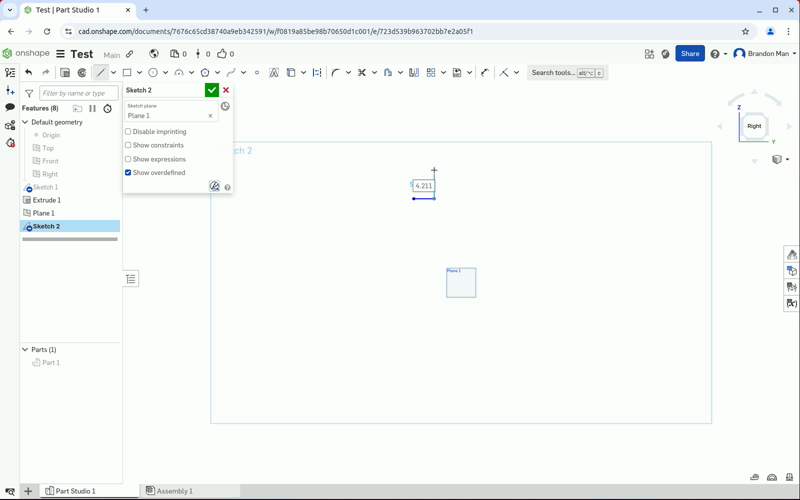
mouse_move(464, 169)
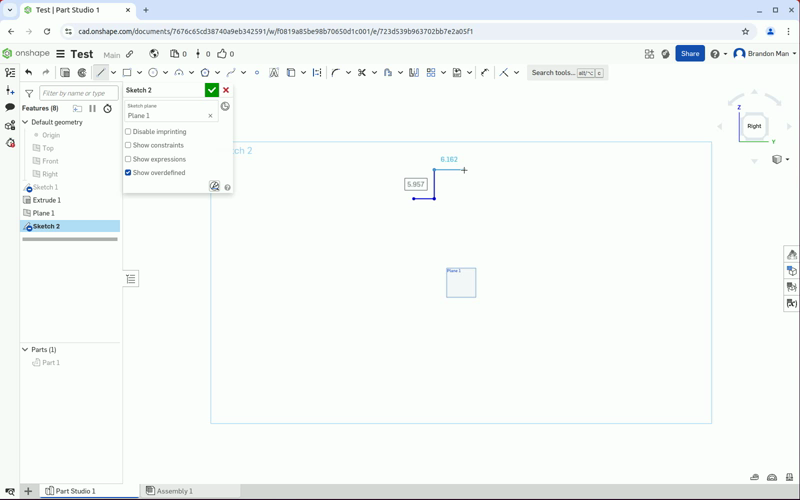
mouse_move(413, 169)
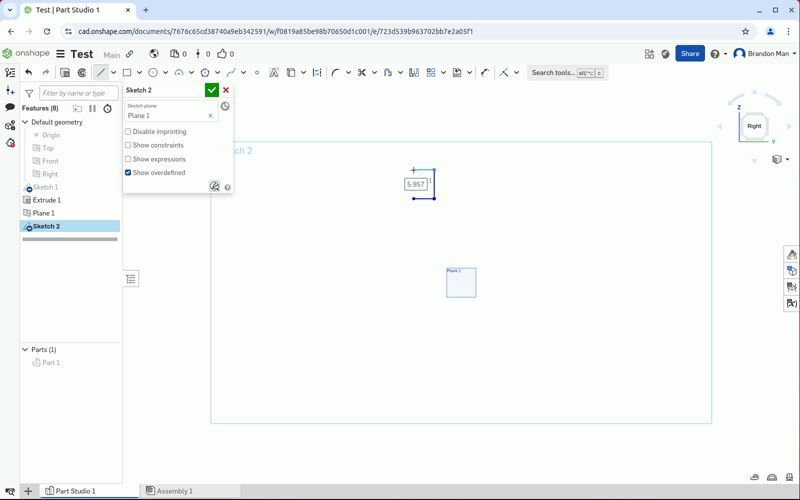
click(413, 169)
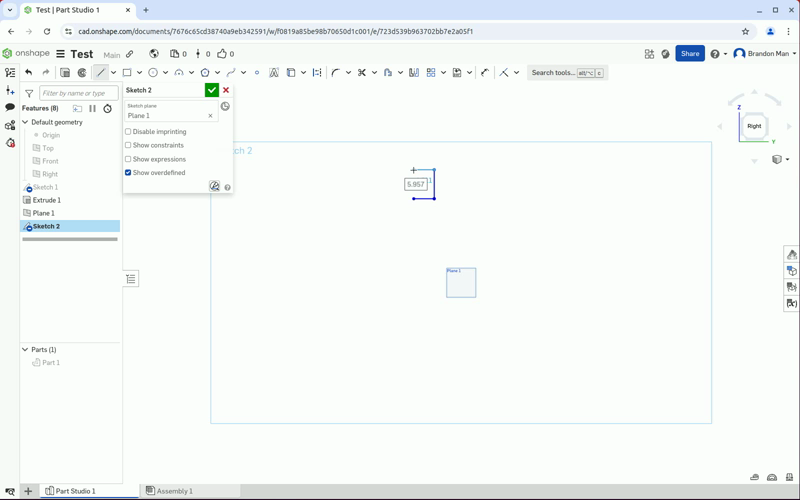
key_up(shift)
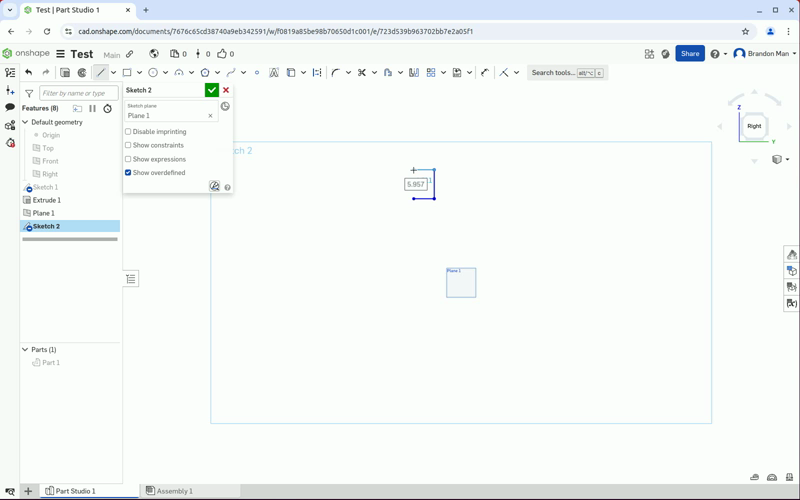
mouse_move(444, 169)
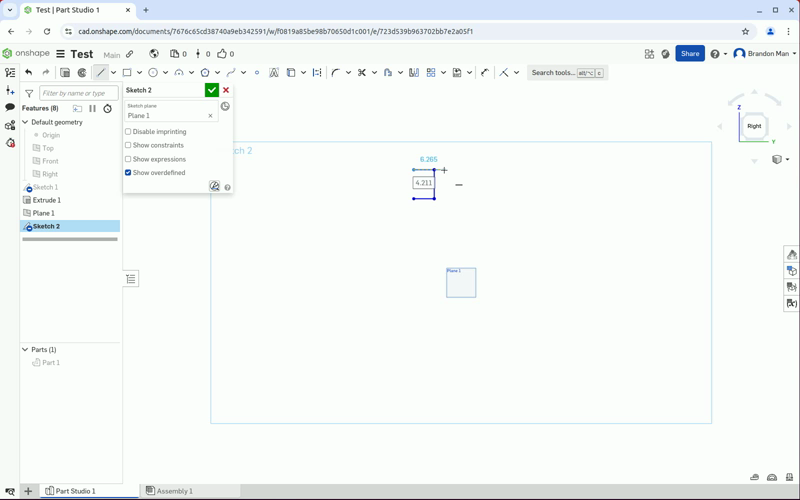
key_down(shift)
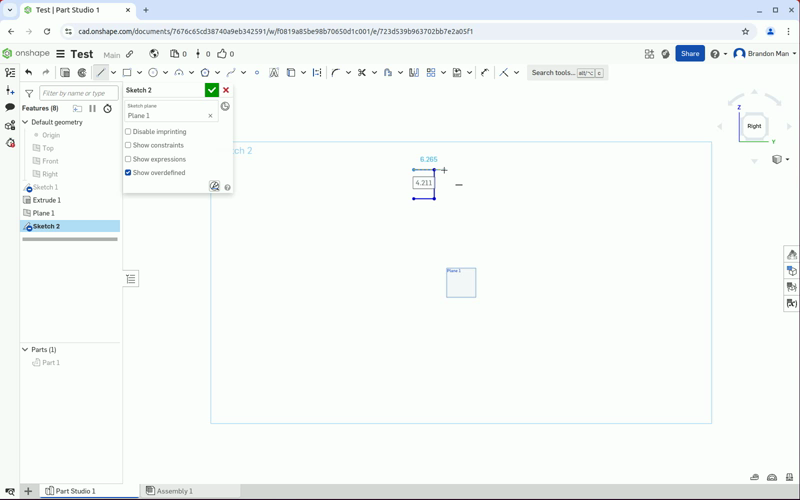
mouse_move(413, 198)
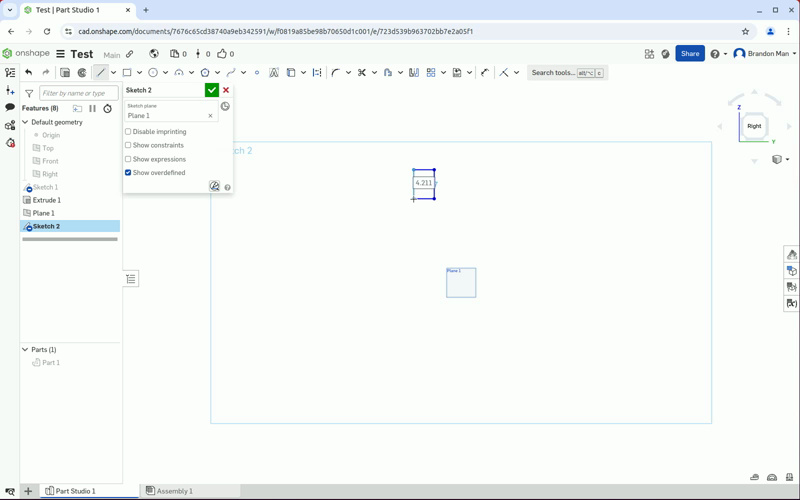
key_up(shift)
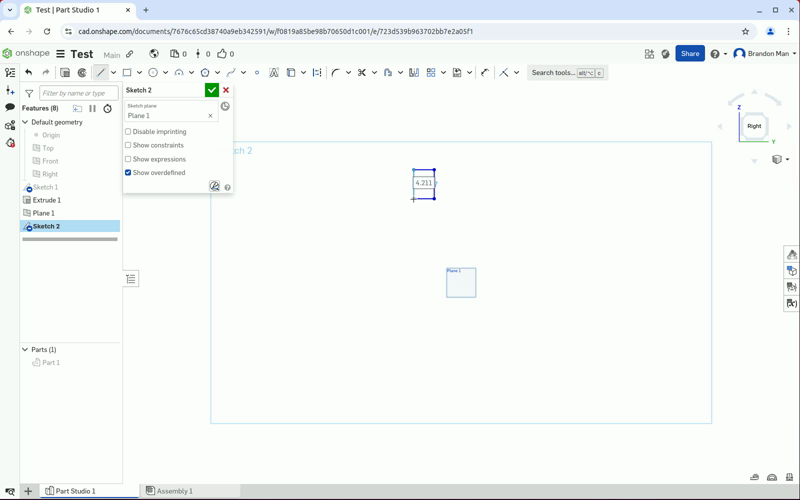
click(413, 198)
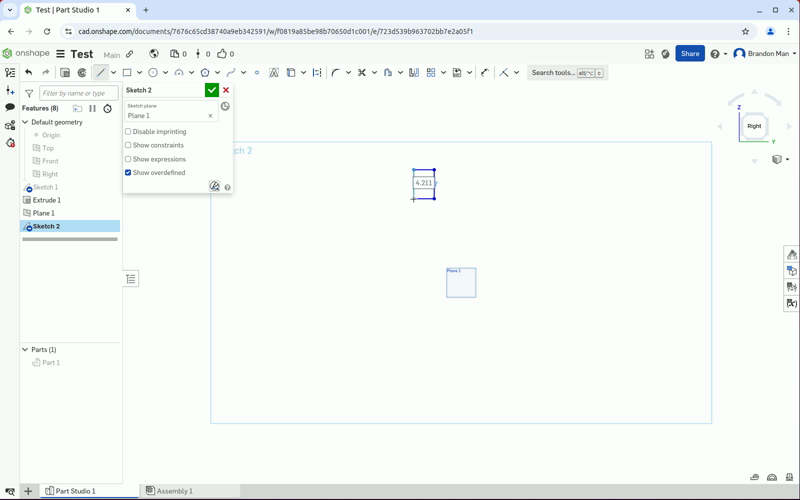
key(esc)
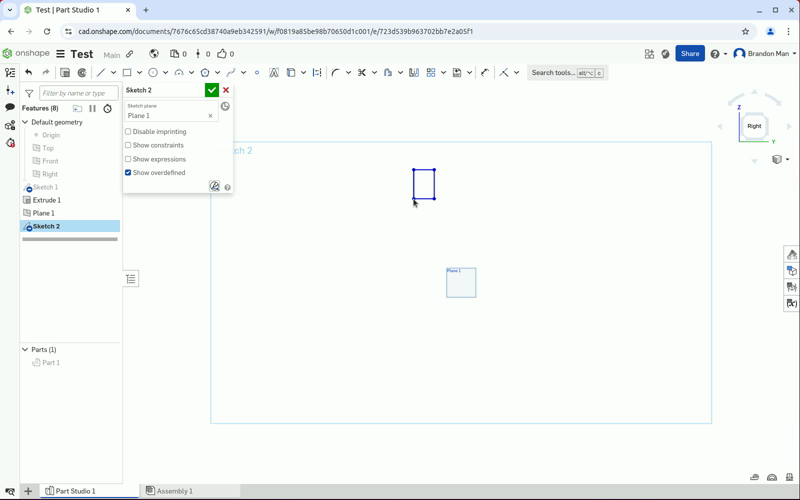
mouse_move(432, 193)
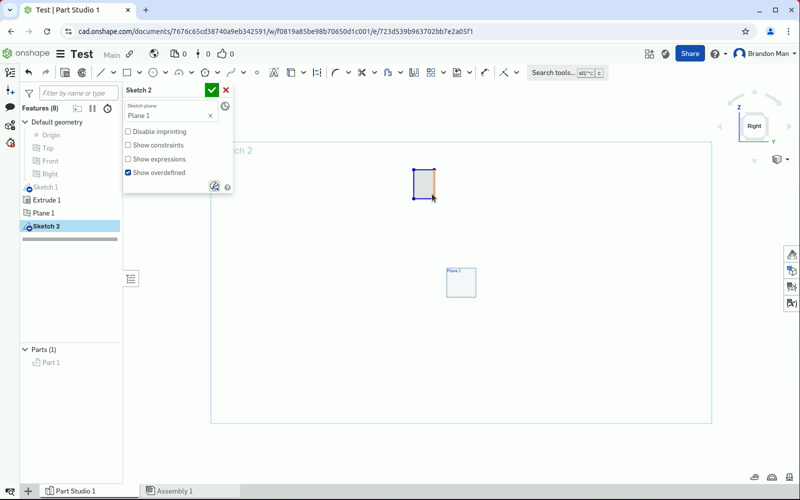
scroll(6)
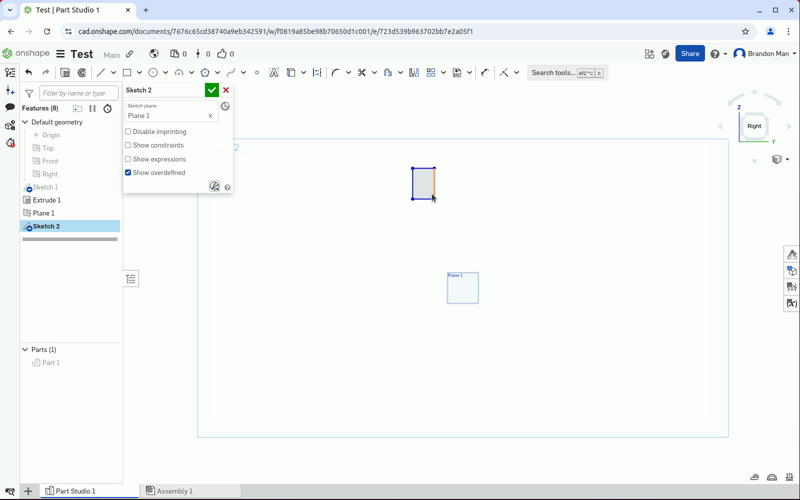
scroll(6)
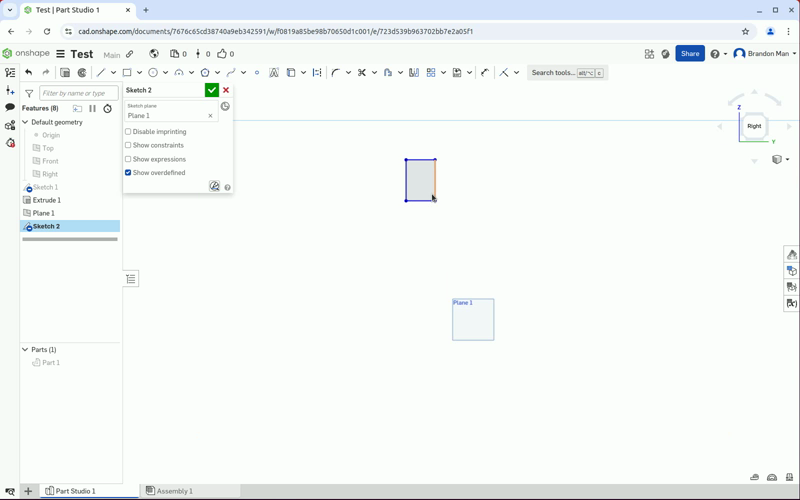
scroll(6)
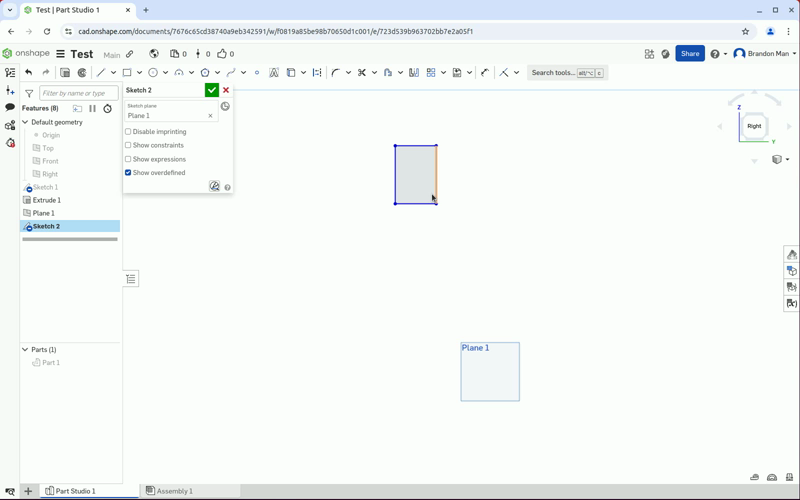
scroll(6)
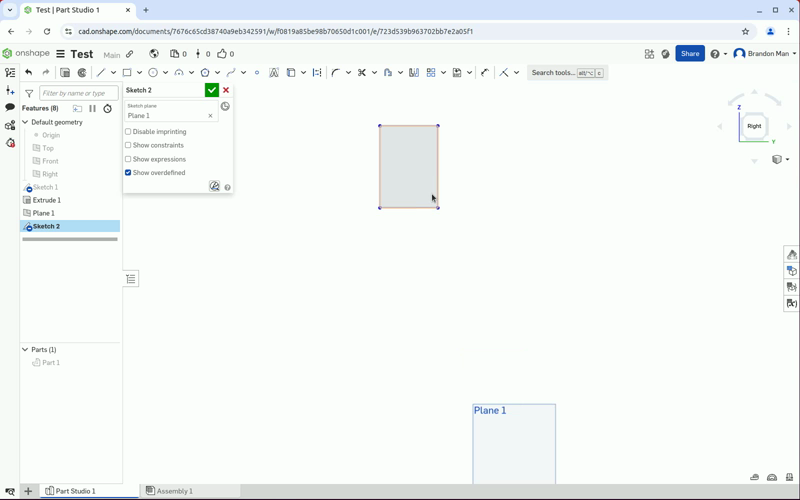
scroll(6)
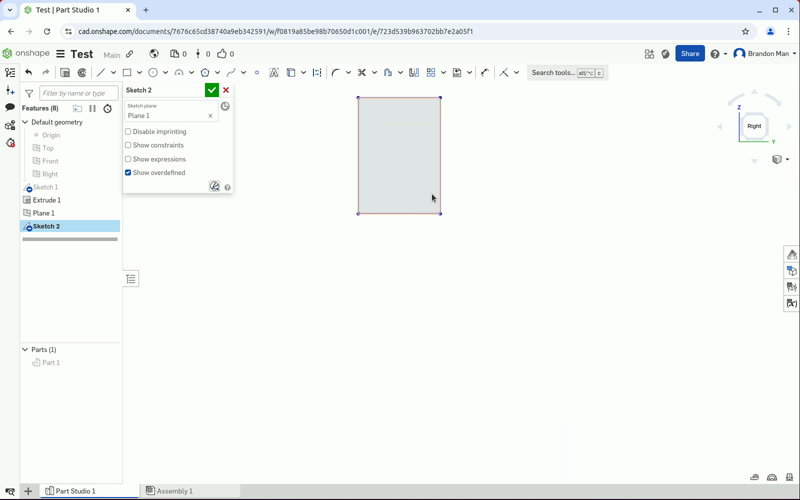
scroll(6)
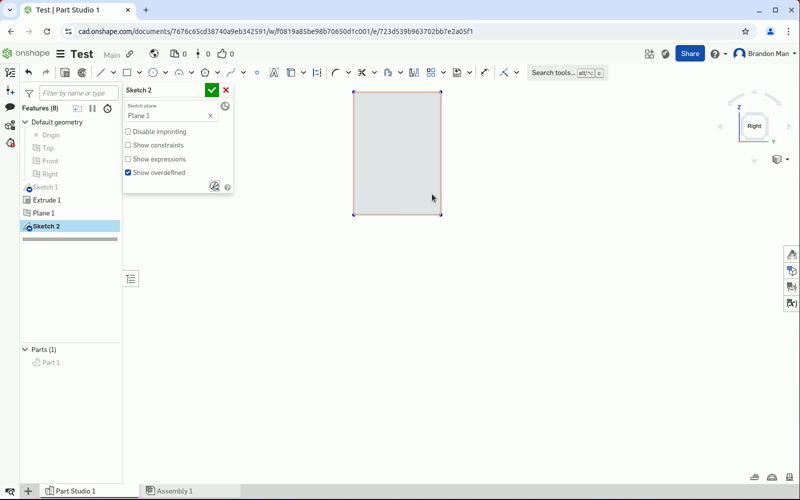
scroll(6)
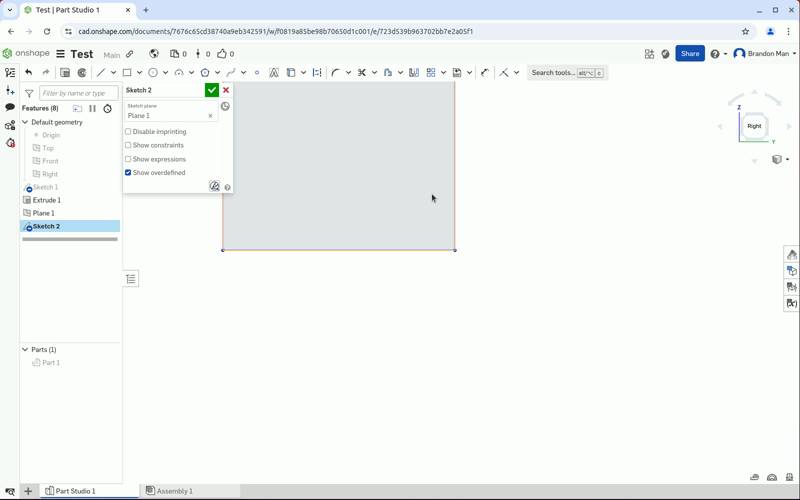
click(432, 193)
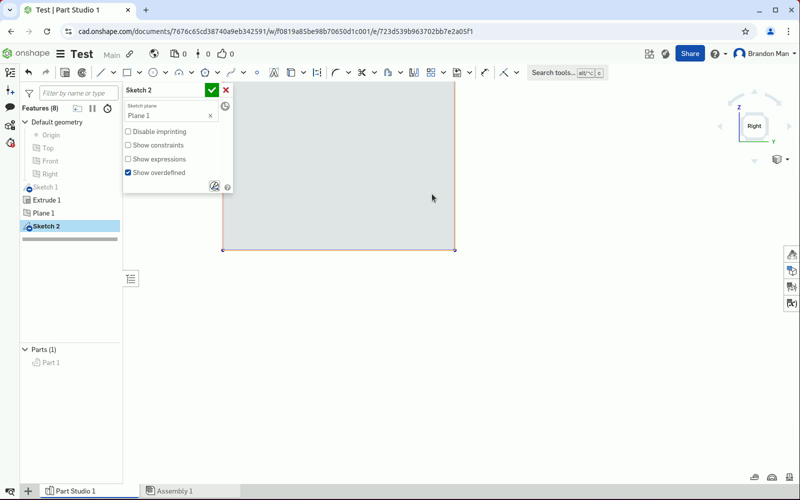
scroll(-6)
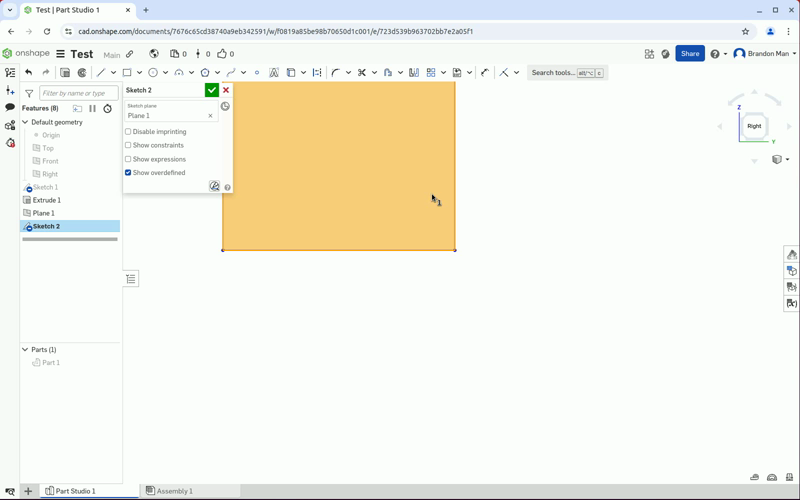
scroll(-6)
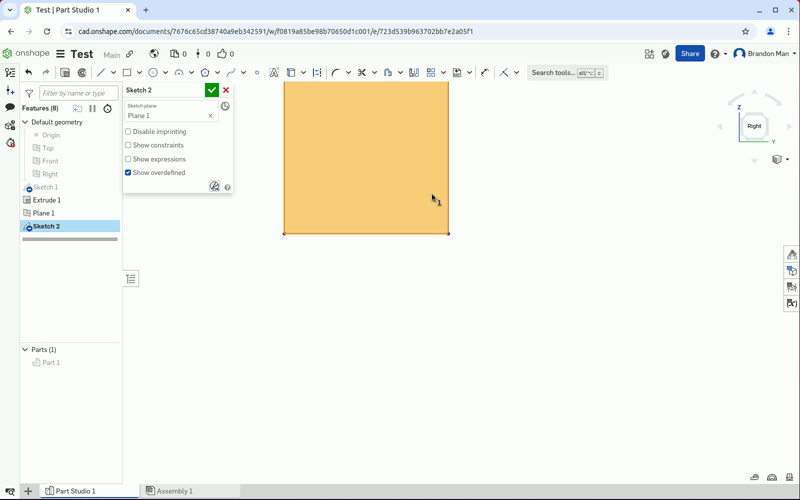
scroll(-6)
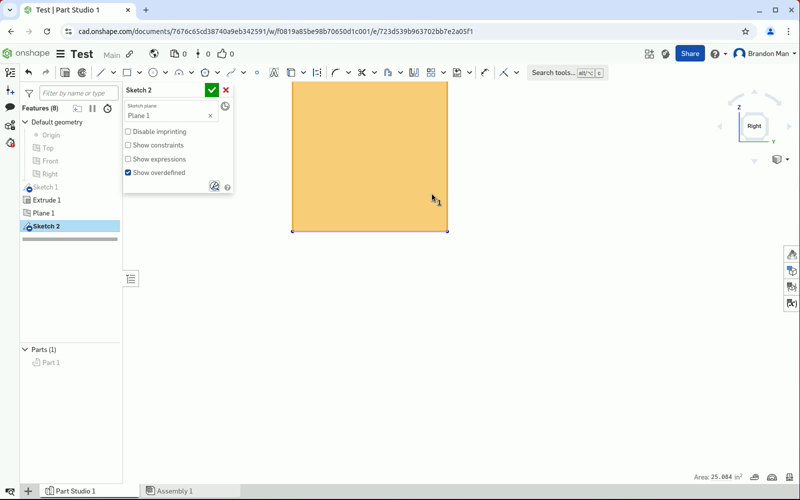
scroll(-6)
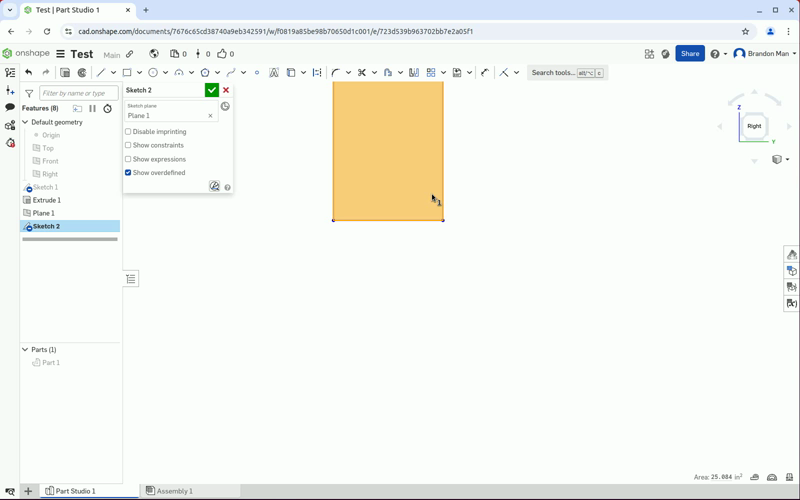
scroll(-6)
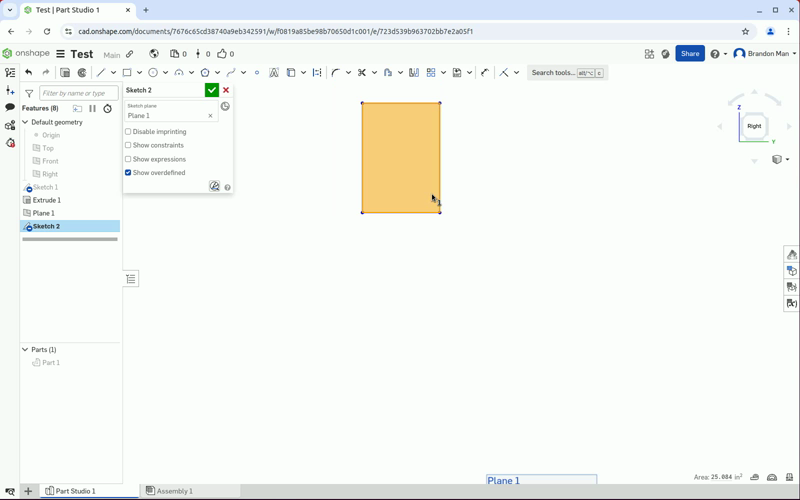
scroll(-6)
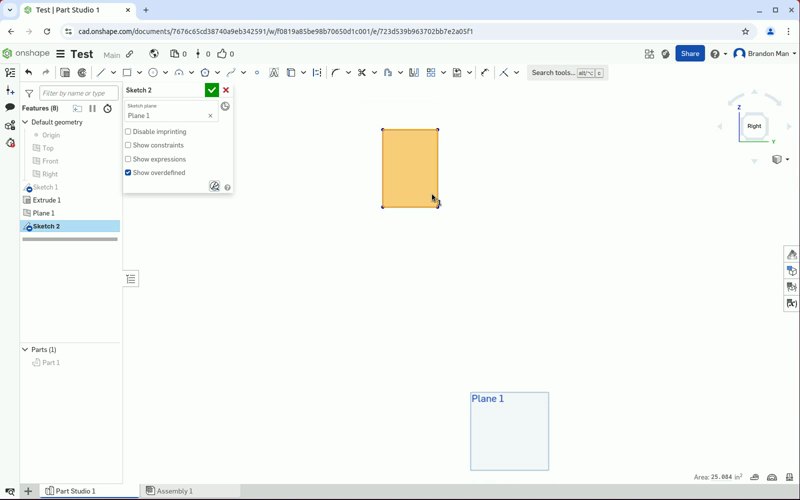
scroll(-6)
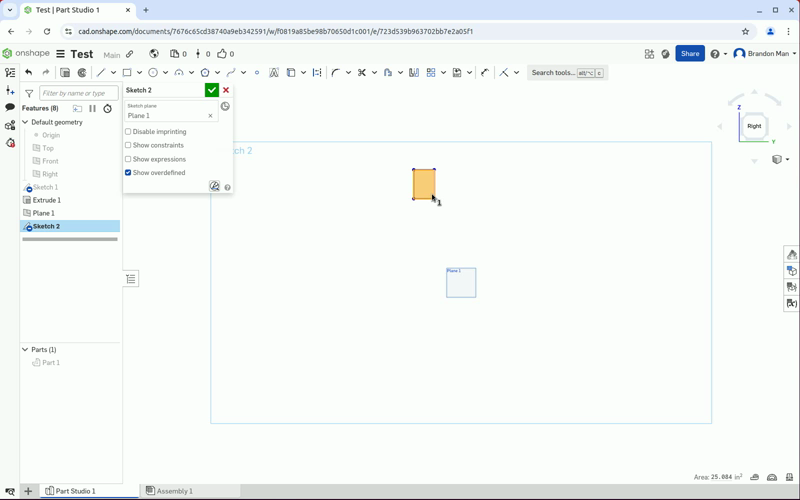
mouse_move(73, 352)
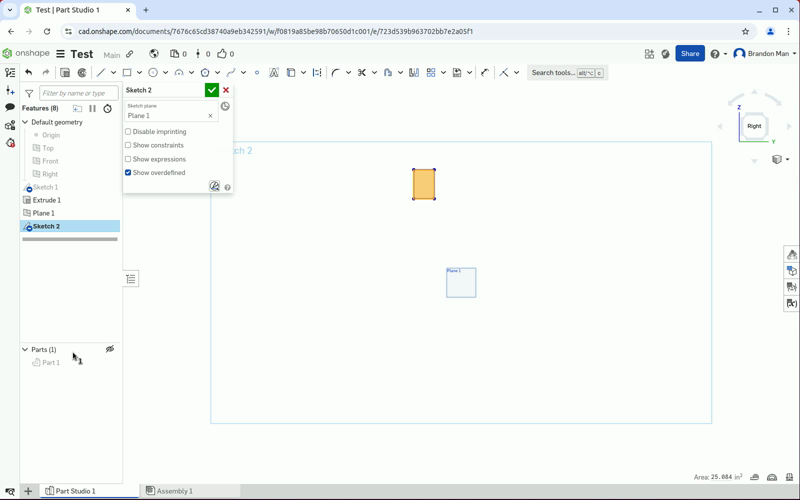
key(shift+y)
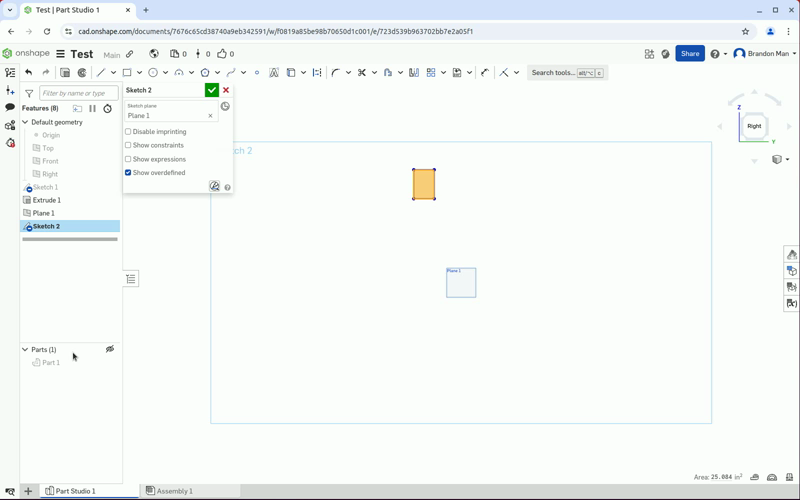
key(shift+e)
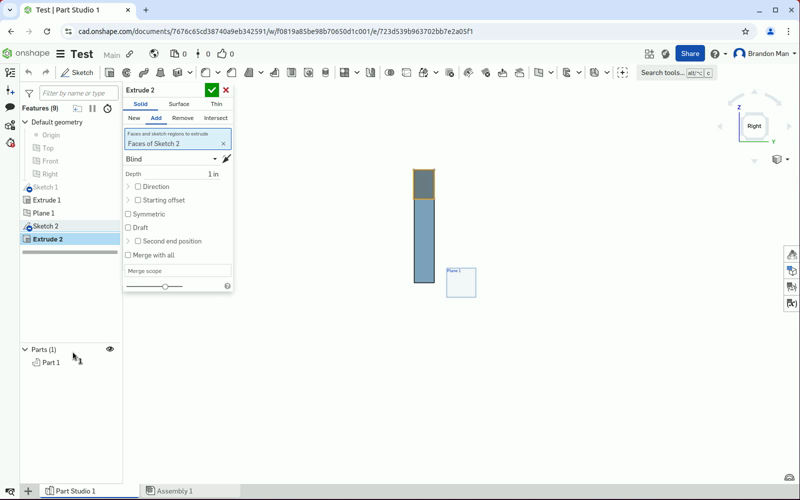
mouse_move(143, 106)
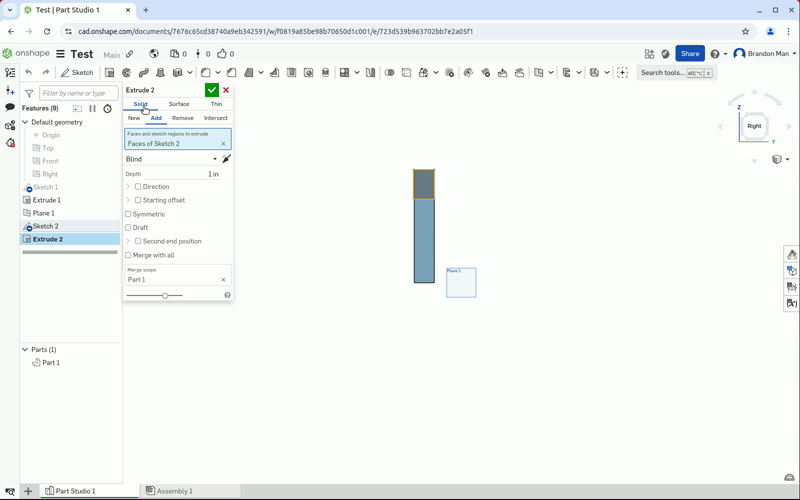
click(143, 106)
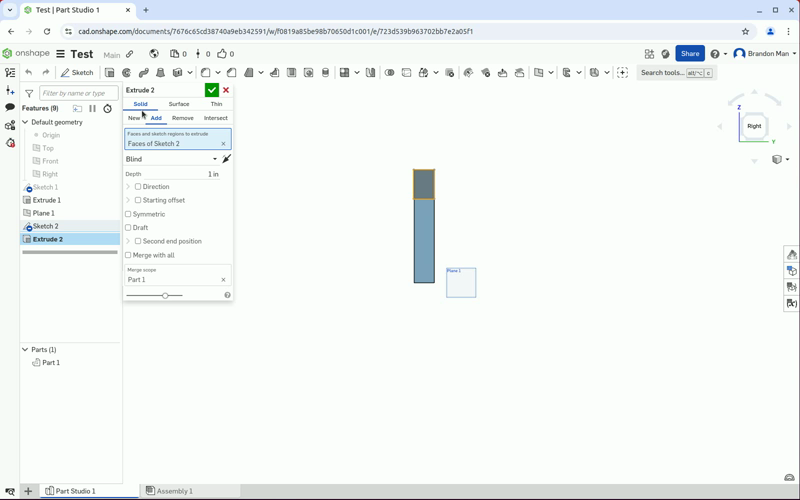
mouse_move(137, 120)
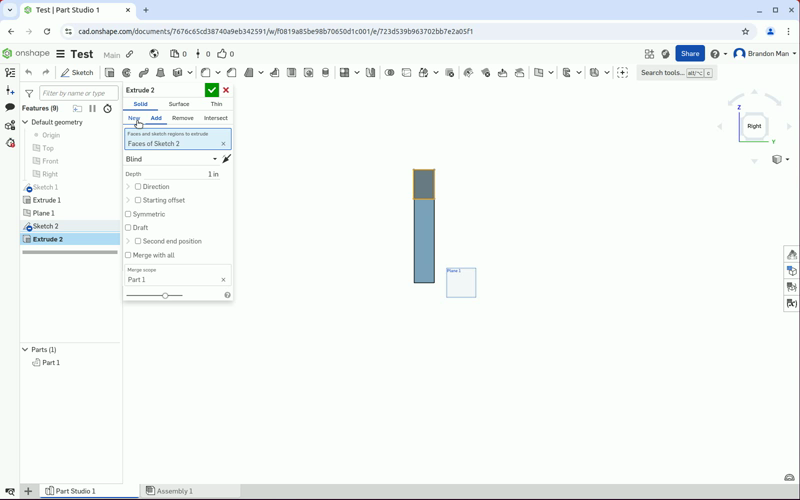
click(137, 120)
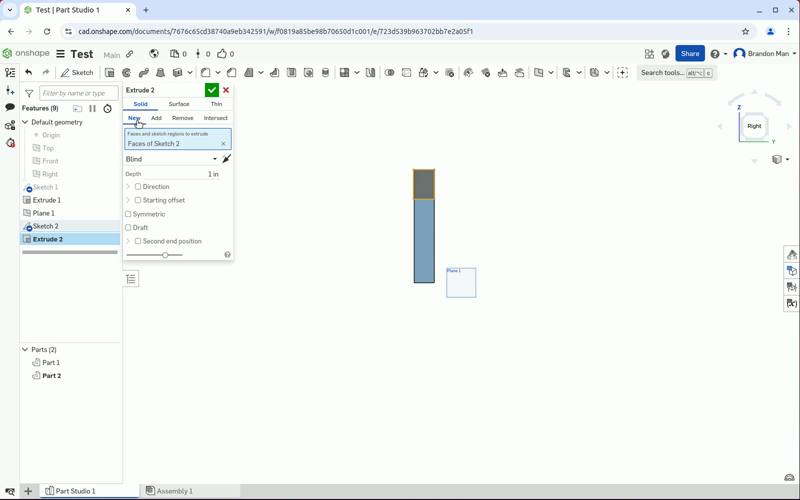
key(tab, 4)
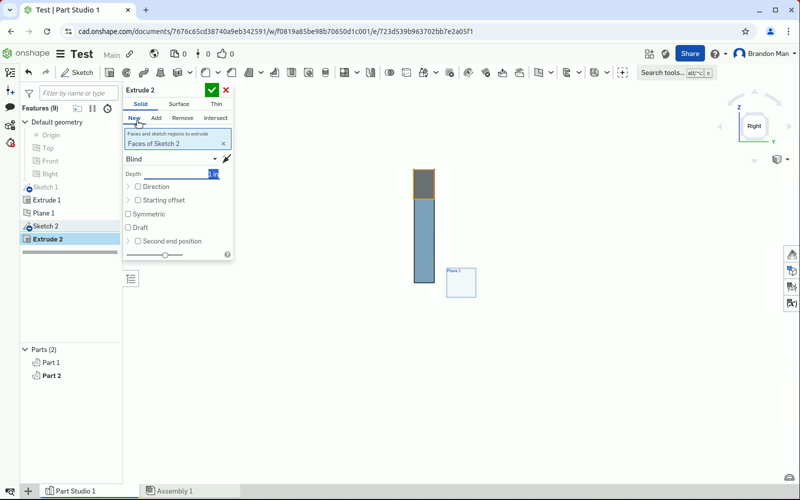
text(5.777)
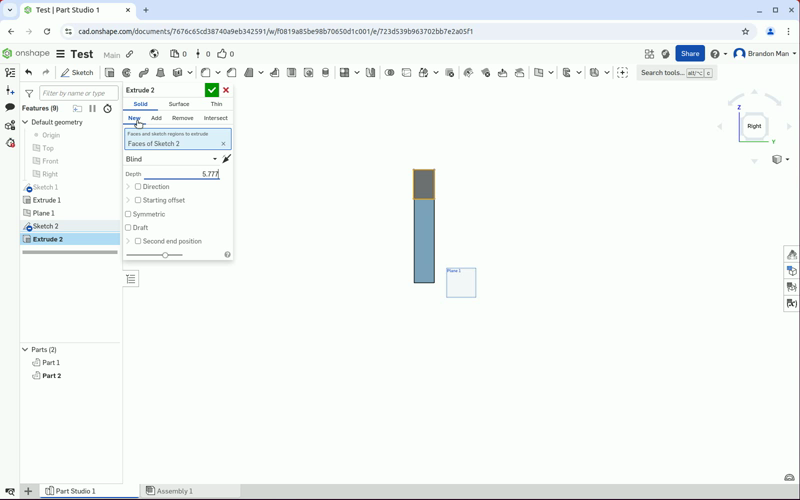
key(enter)
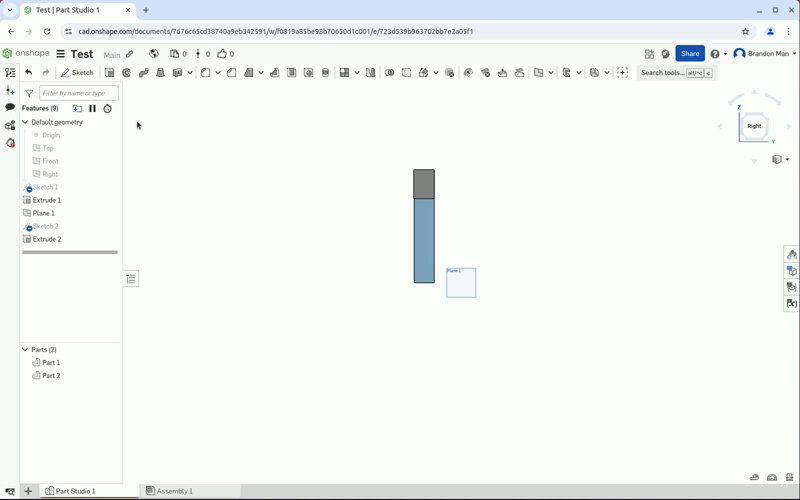
key(shift+h)
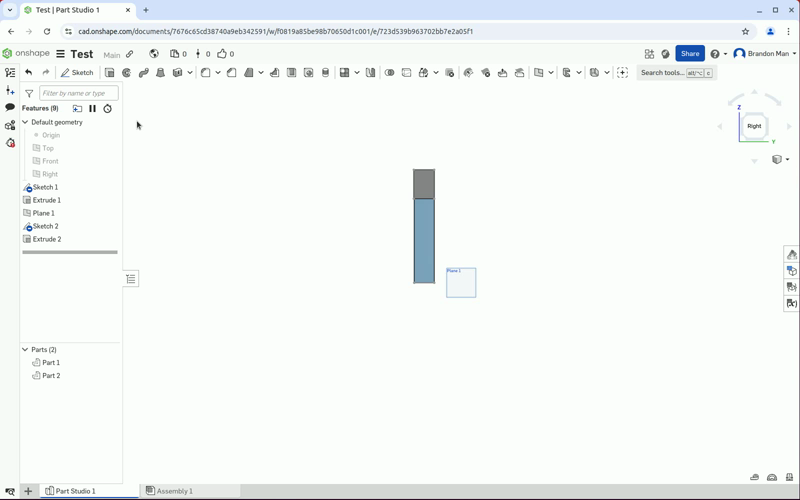
key(shift+h)
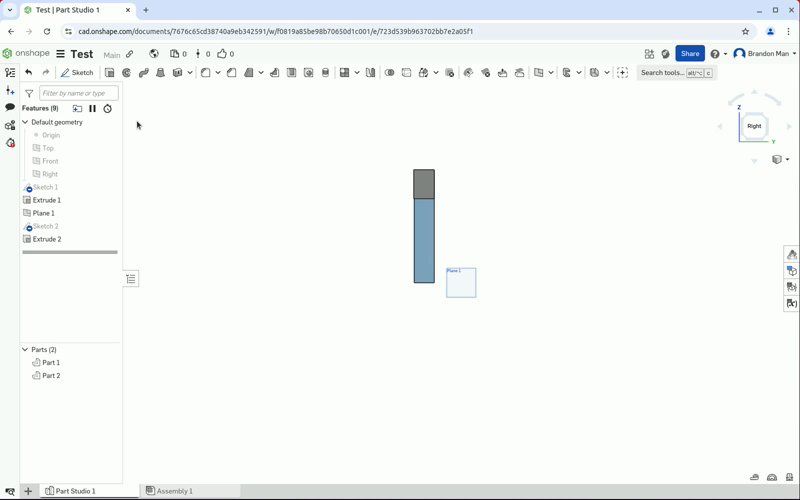
mouse_move(73, 189)
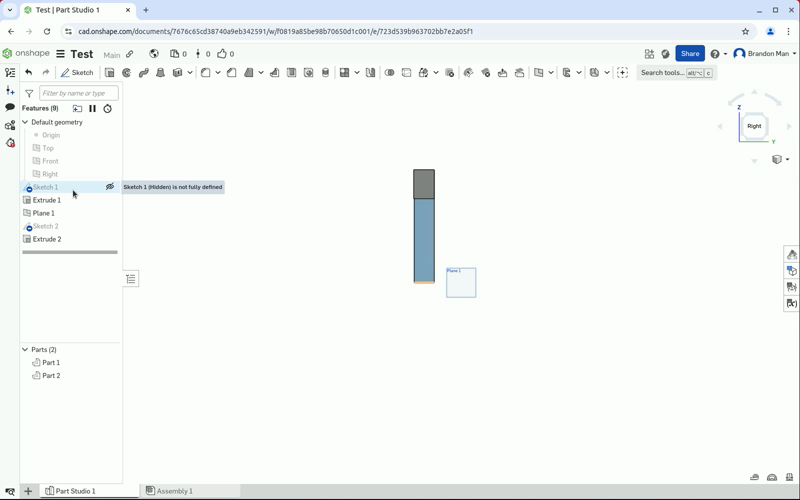
click(73, 189)
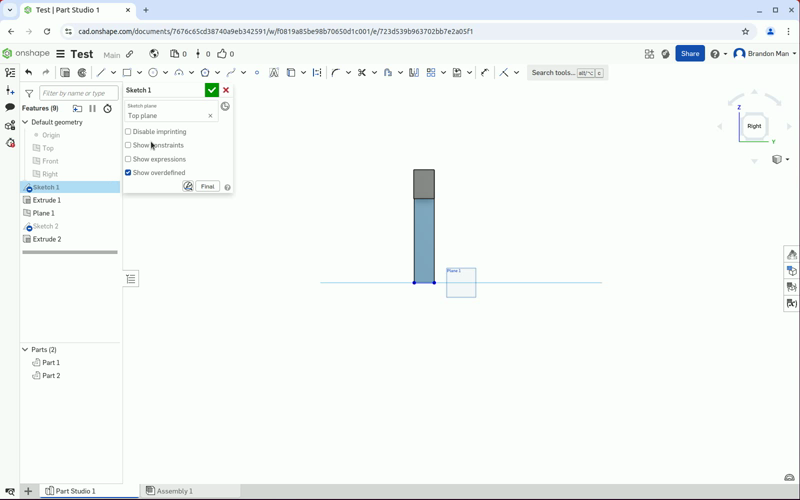
mouse_move(229, 92)
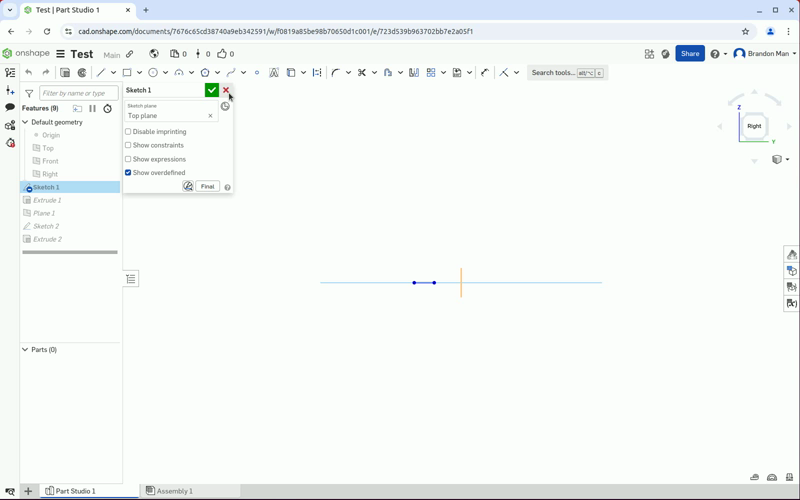
click(229, 92)
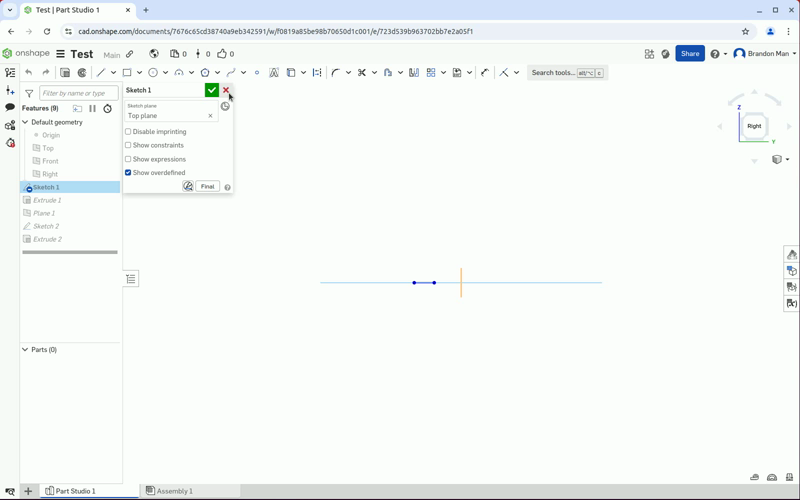
key(shift+s)
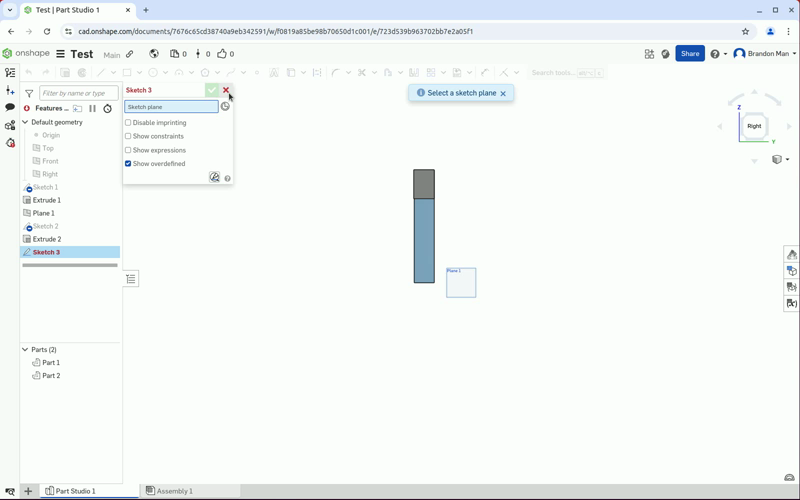
mouse_move(73, 215)
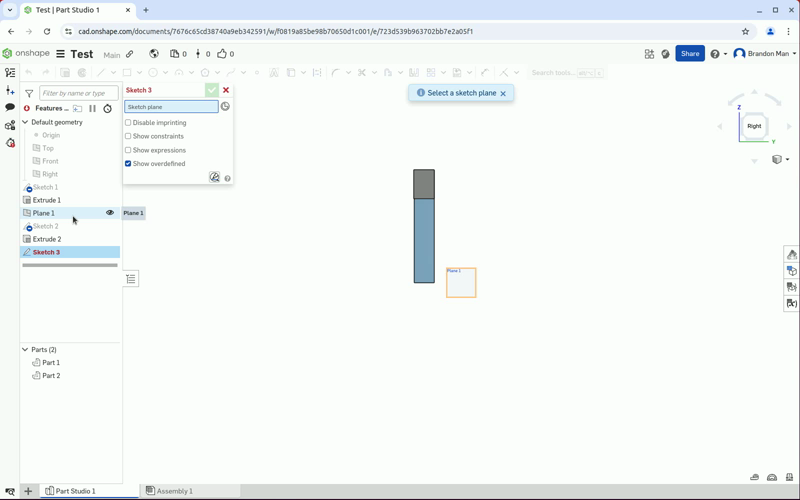
click(73, 215)
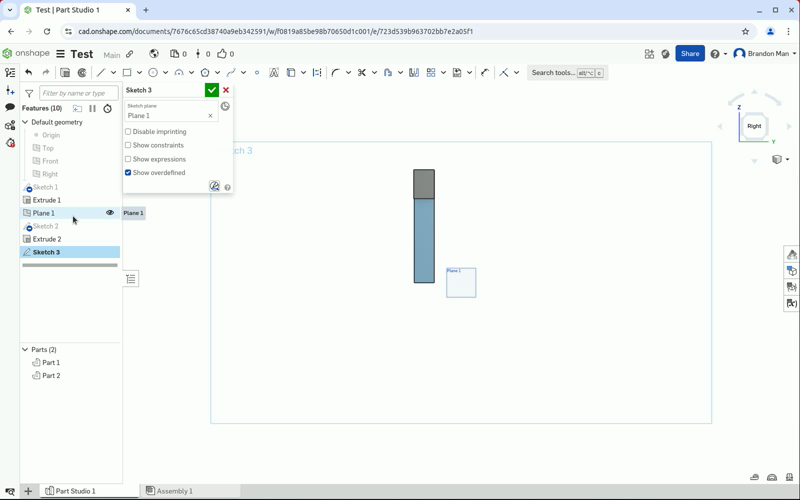
mouse_move(73, 352)
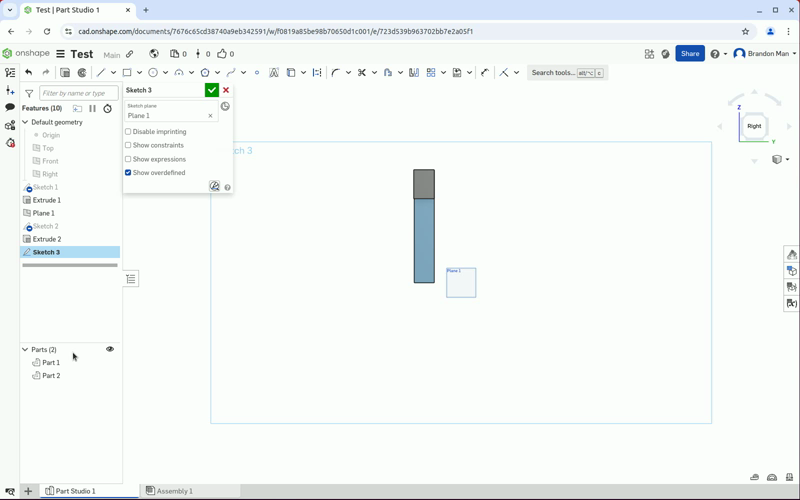
key(y)
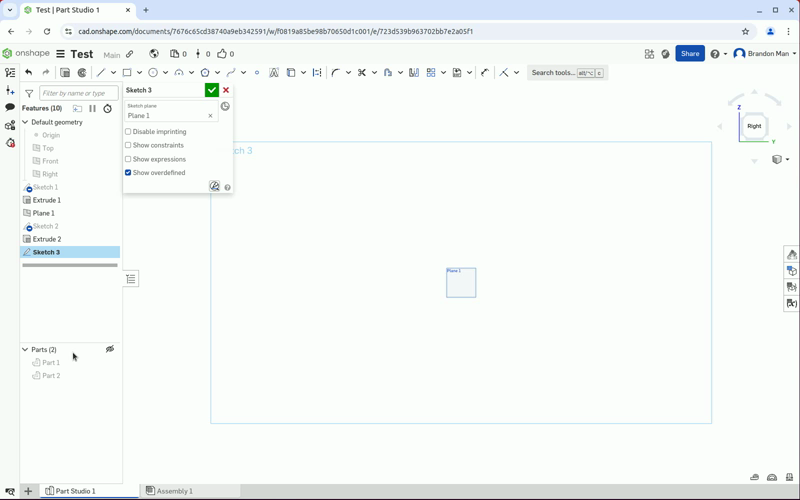
key(l)
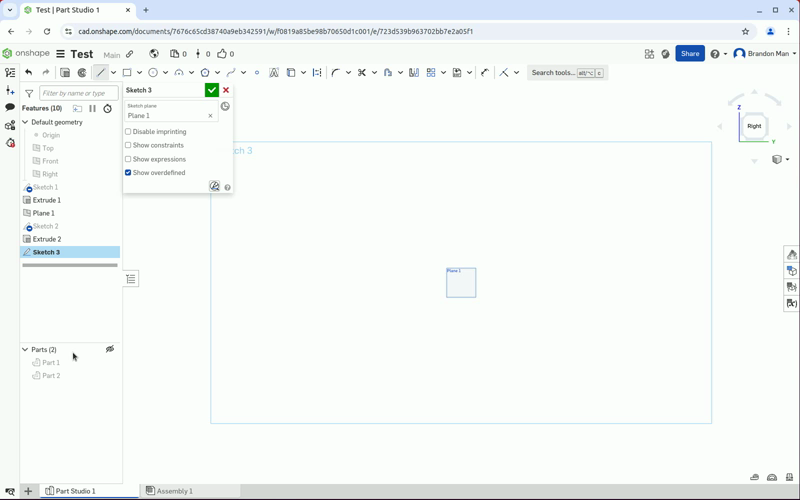
key_down(shift)
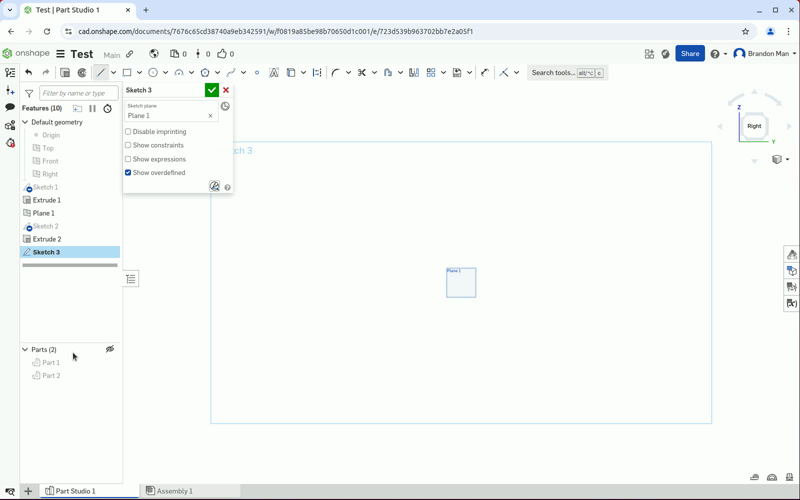
mouse_move(413, 254)
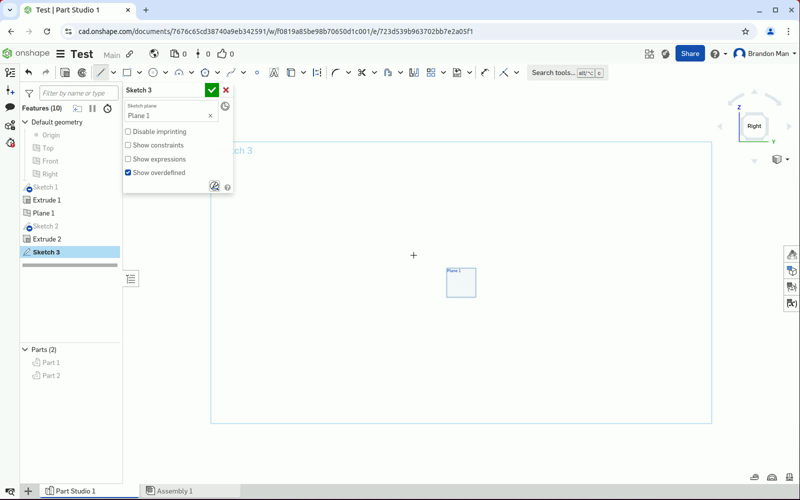
click(413, 254)
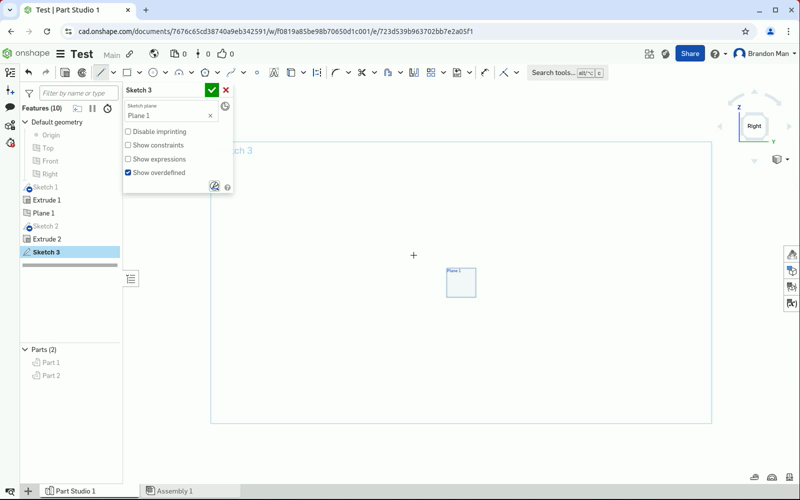
key_up(shift)
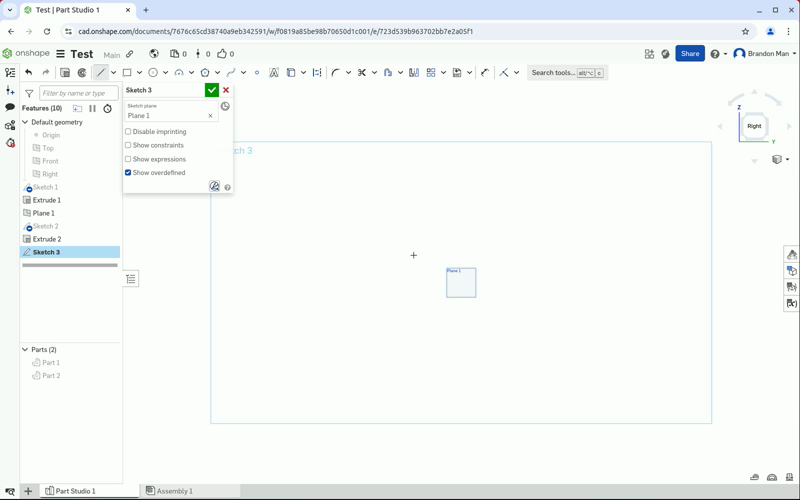
key_down(shift)
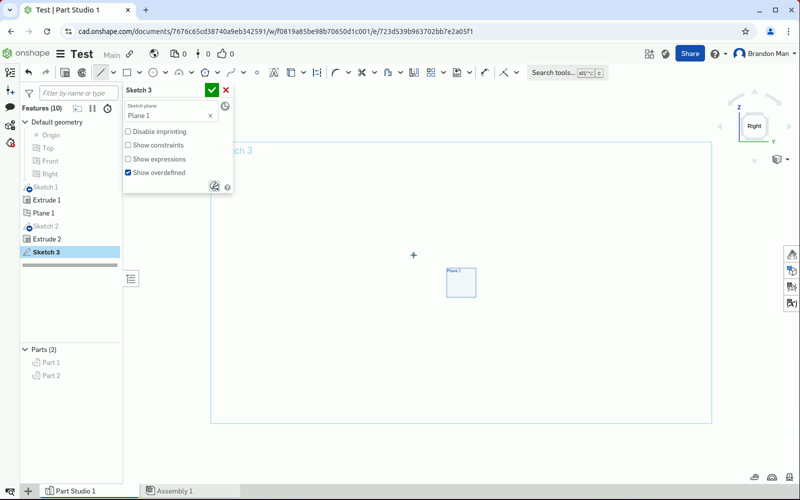
mouse_move(444, 254)
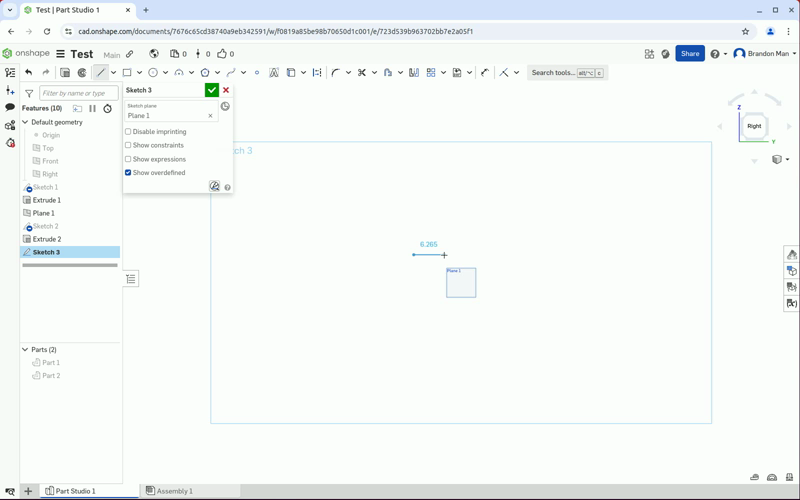
mouse_move(434, 254)
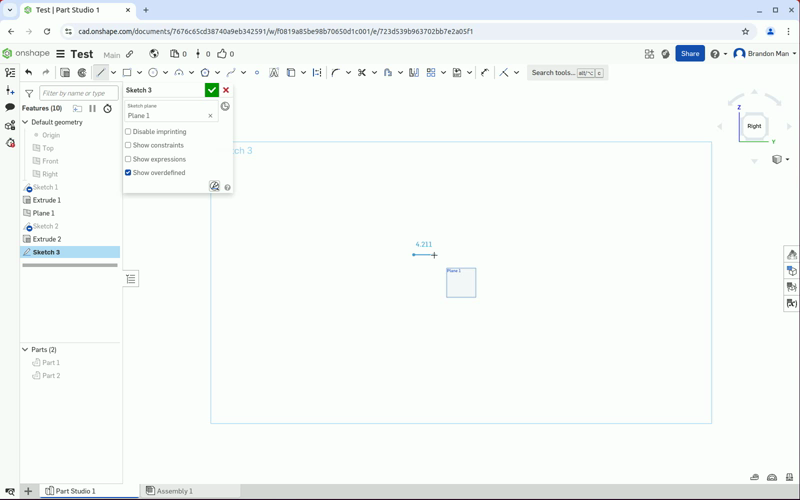
click(434, 254)
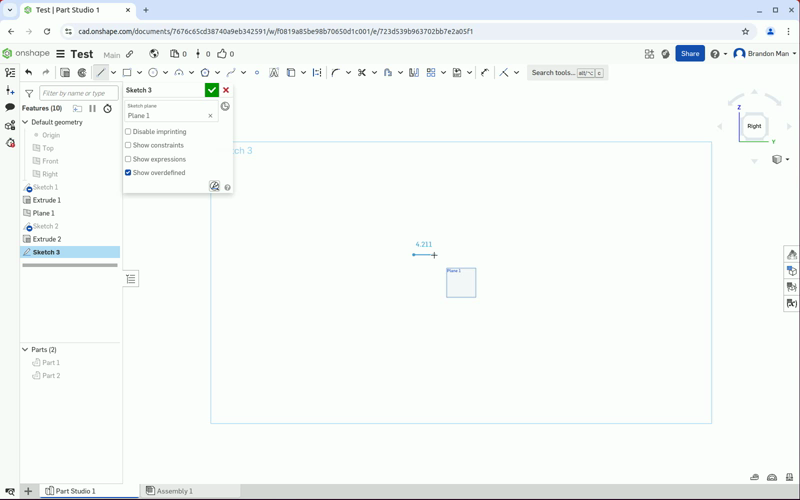
key_up(shift)
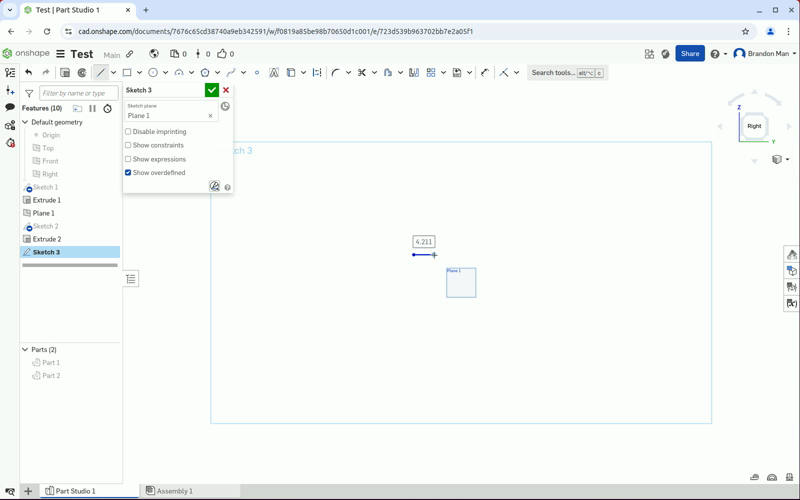
key_down(shift)
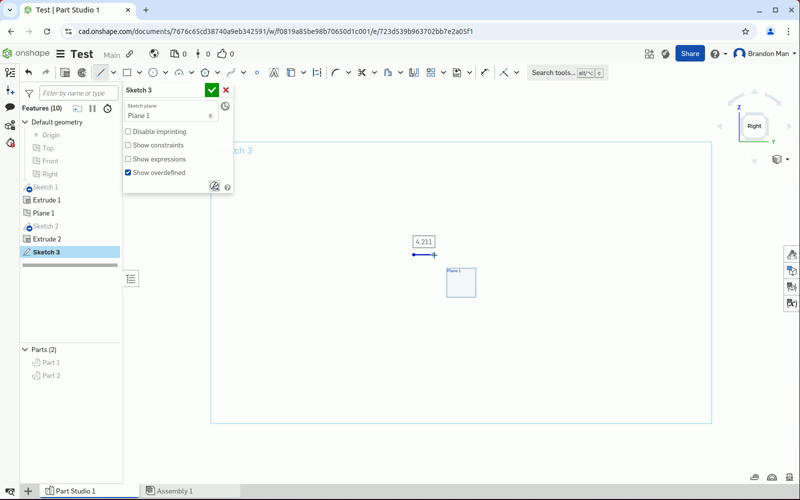
mouse_move(464, 254)
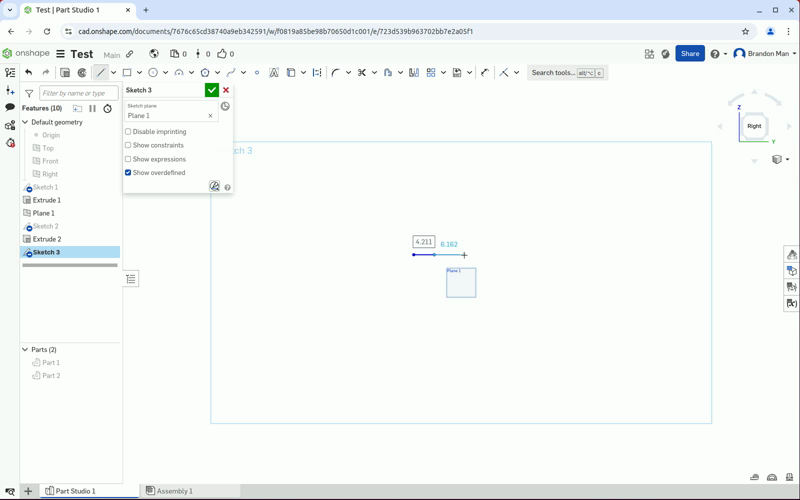
mouse_move(434, 225)
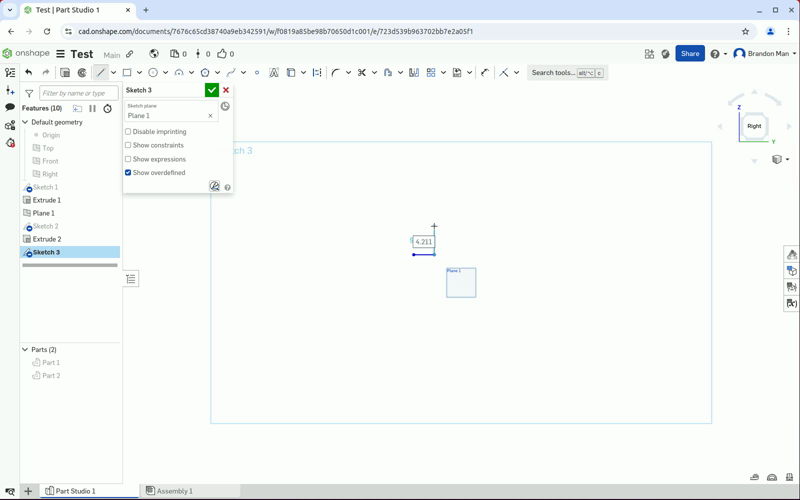
click(434, 225)
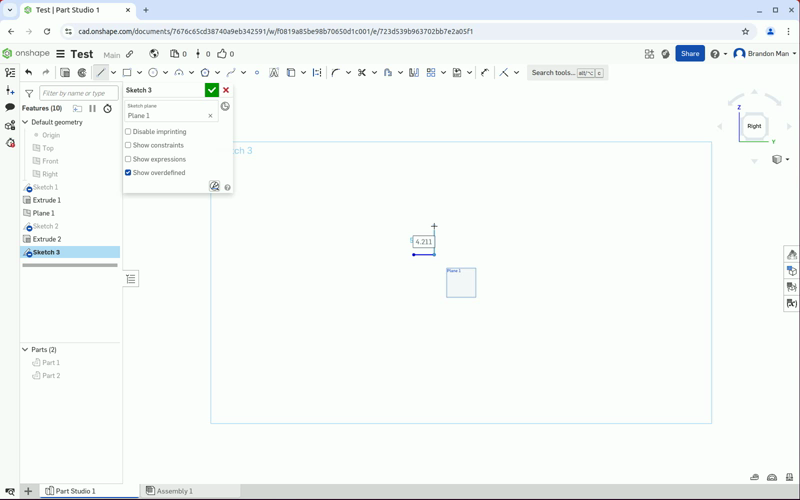
key_up(shift)
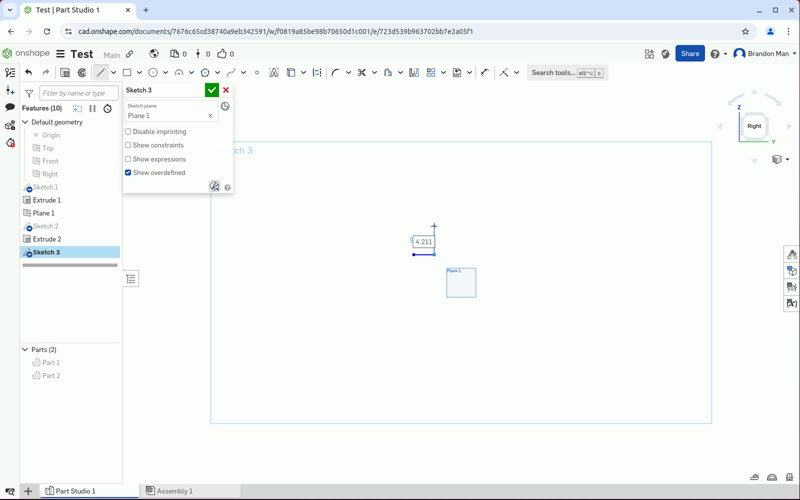
key_down(shift)
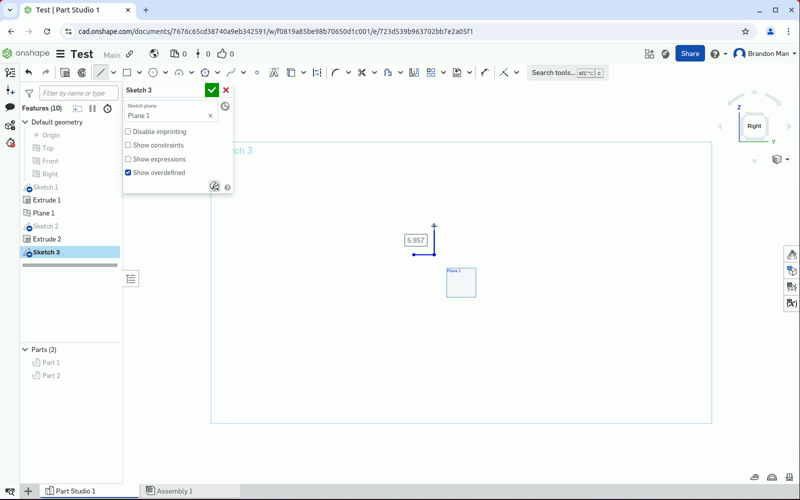
mouse_move(464, 225)
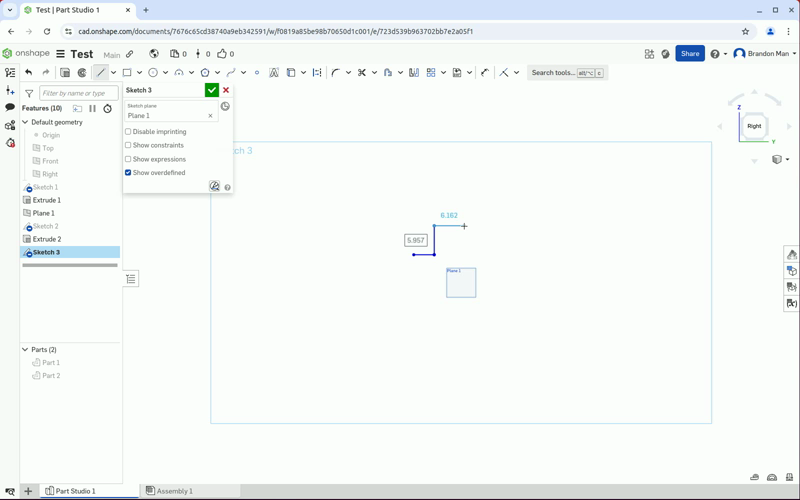
mouse_move(413, 225)
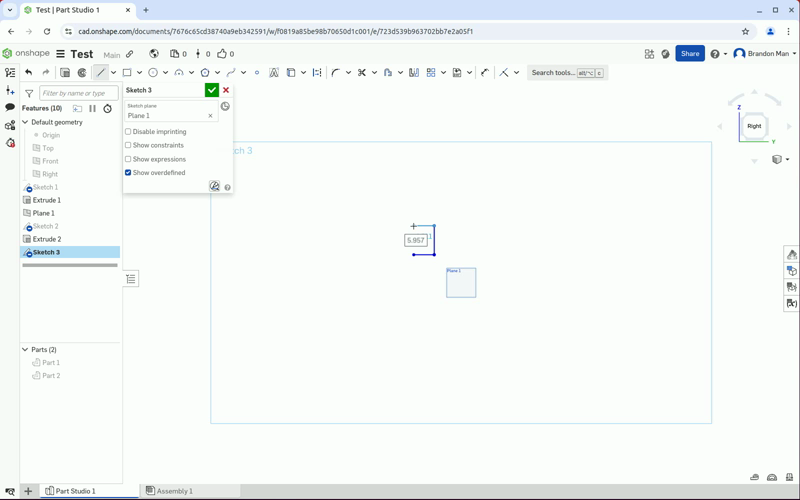
click(413, 225)
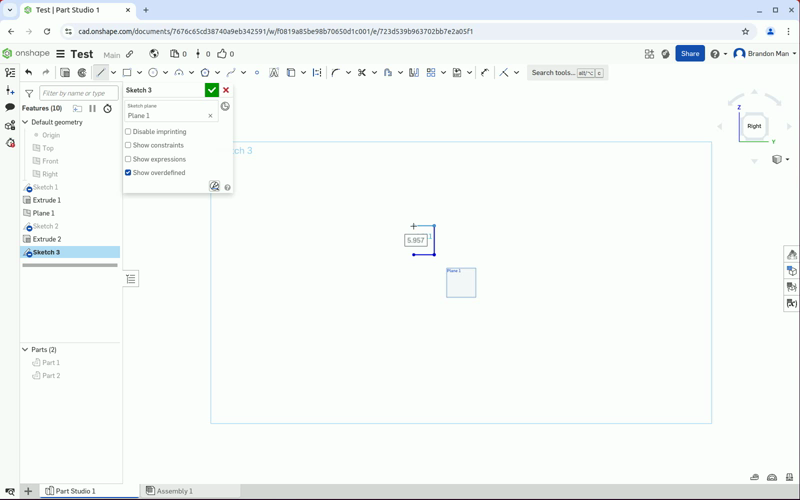
key_up(shift)
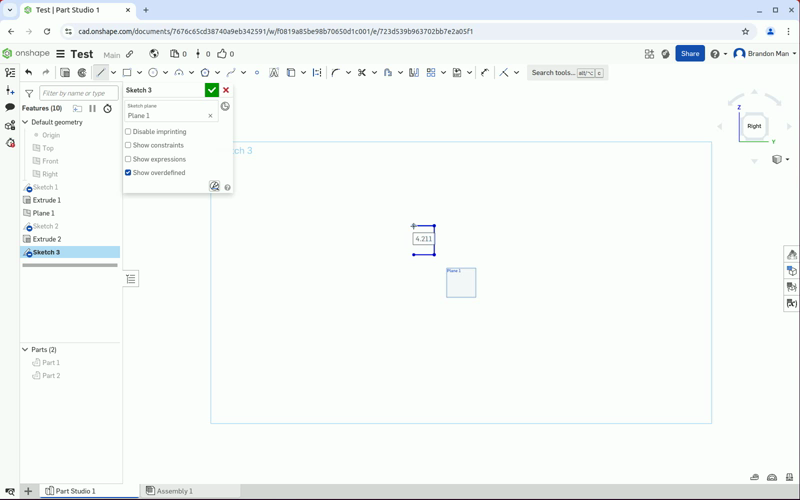
mouse_move(444, 225)
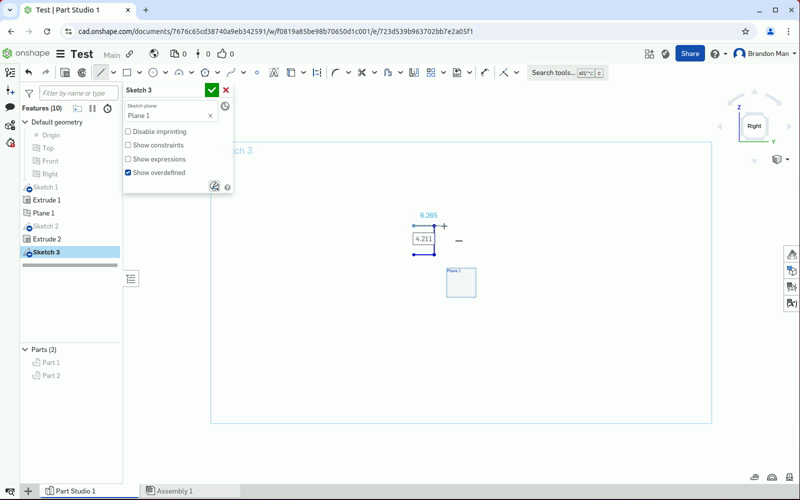
key_down(shift)
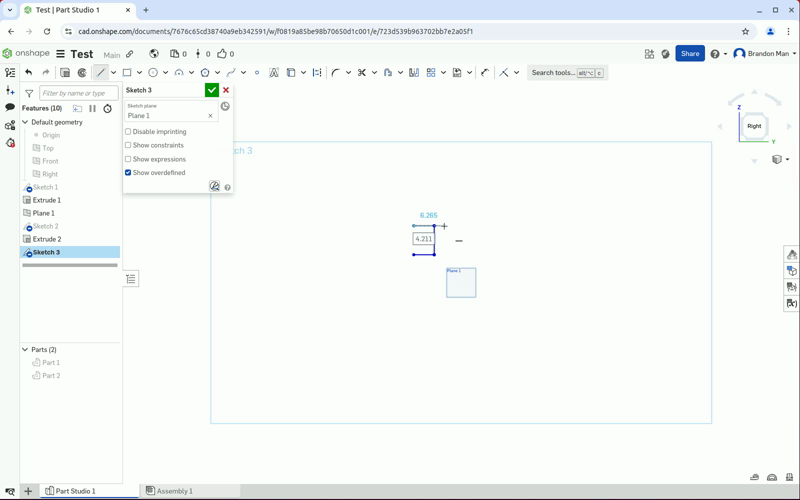
mouse_move(413, 254)
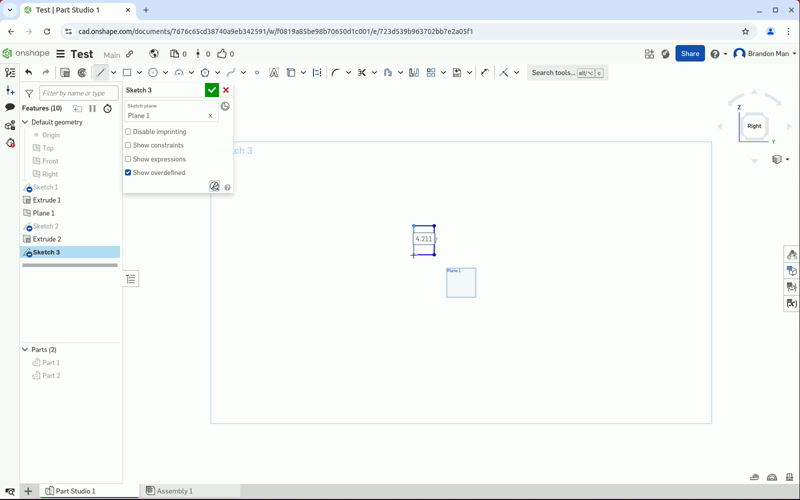
key_up(shift)
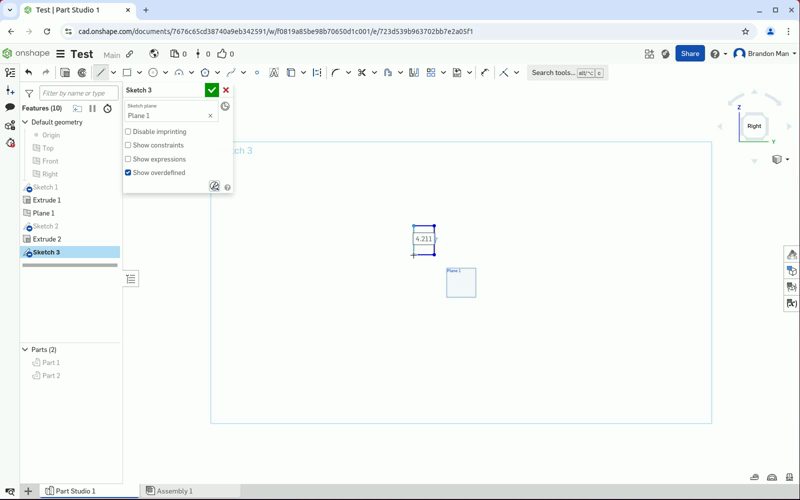
click(413, 254)
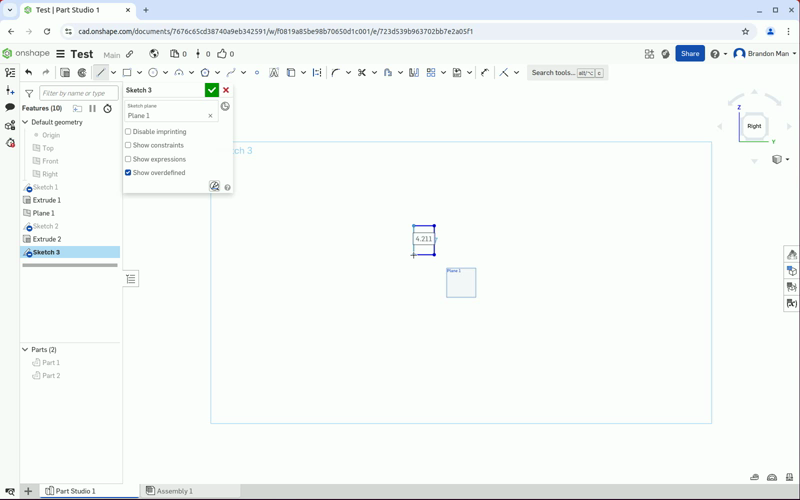
key(esc)
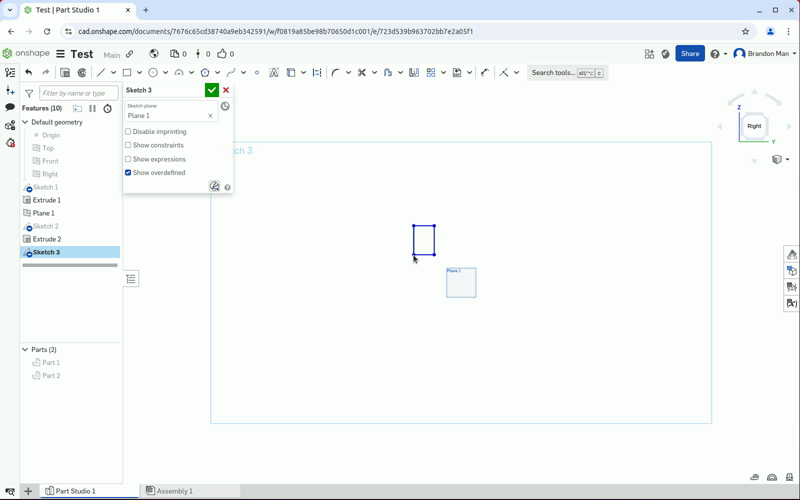
mouse_move(416, 254)
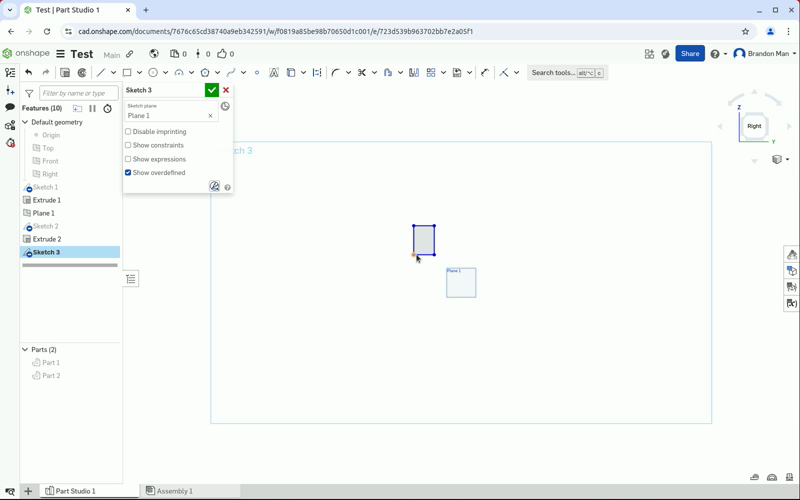
scroll(6)
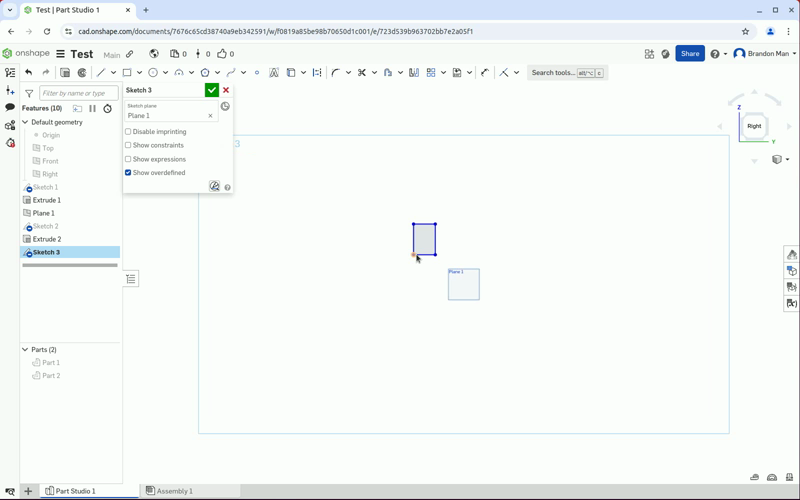
scroll(6)
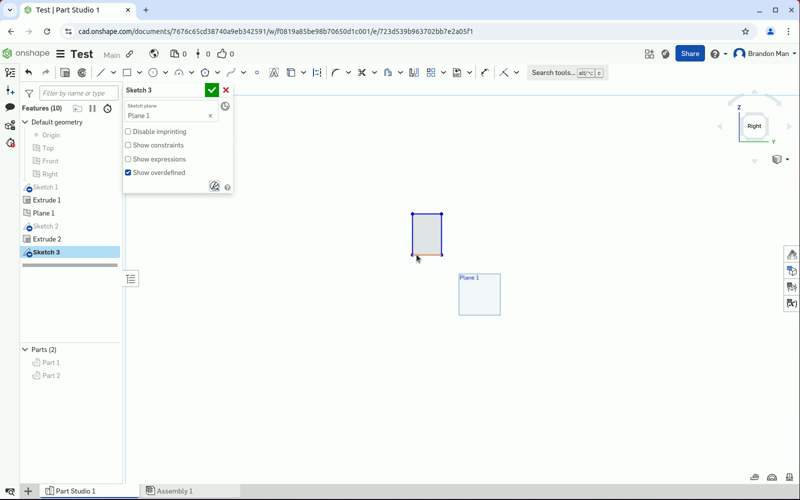
scroll(6)
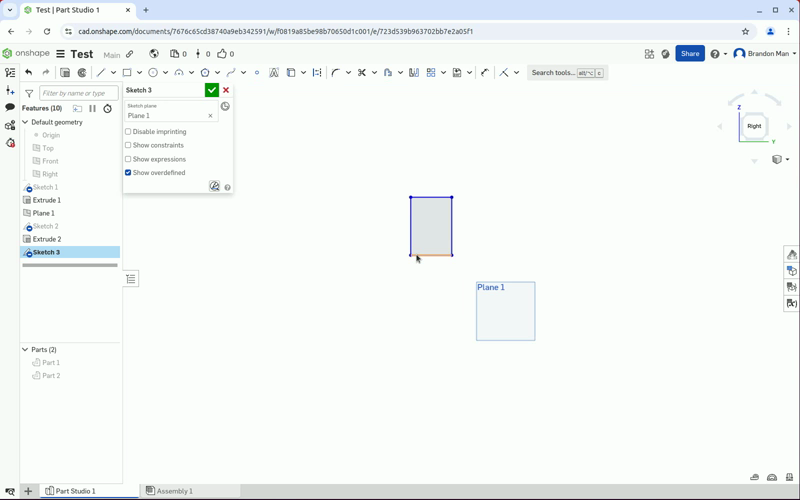
scroll(6)
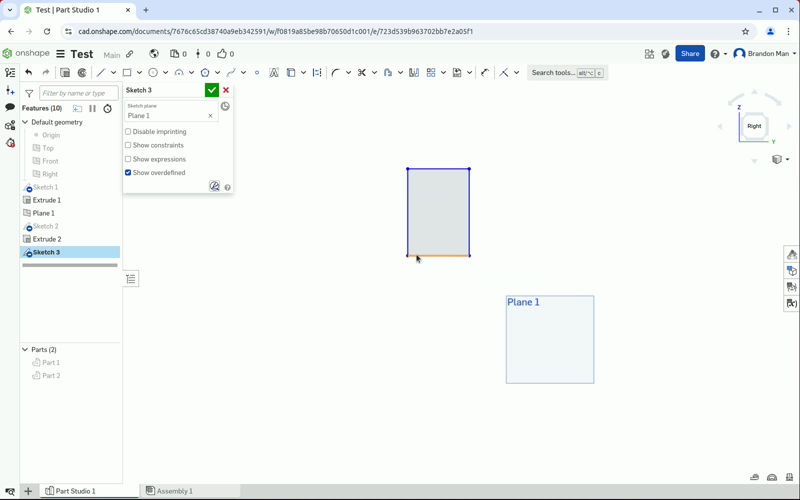
scroll(6)
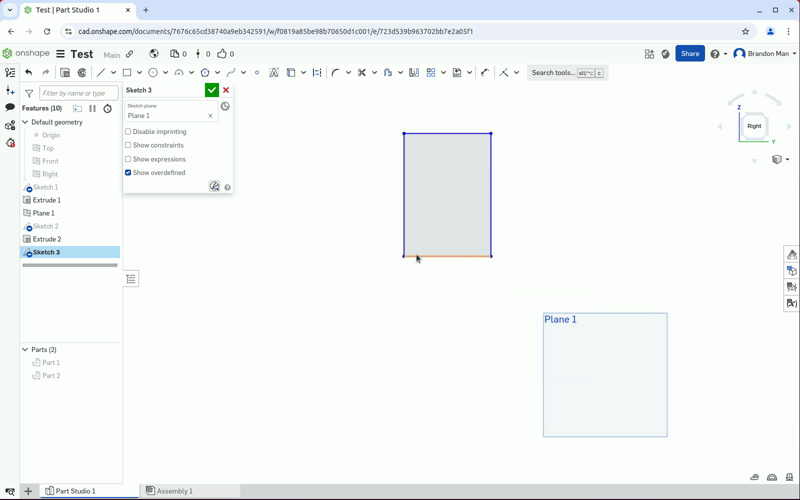
scroll(6)
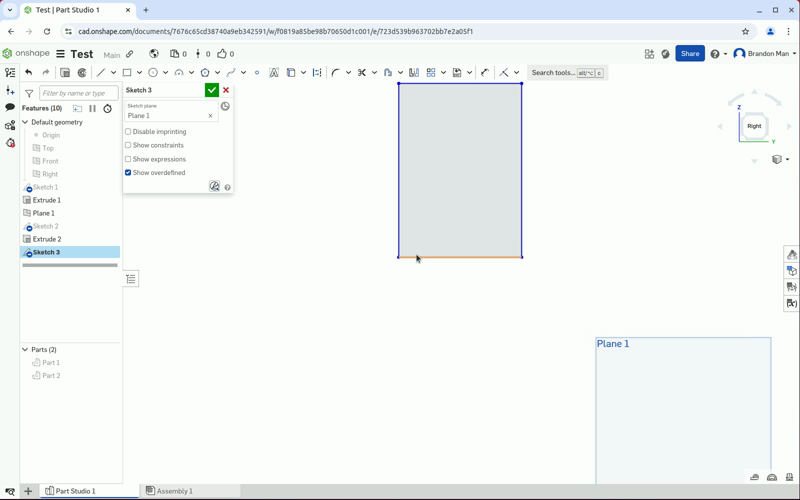
scroll(6)
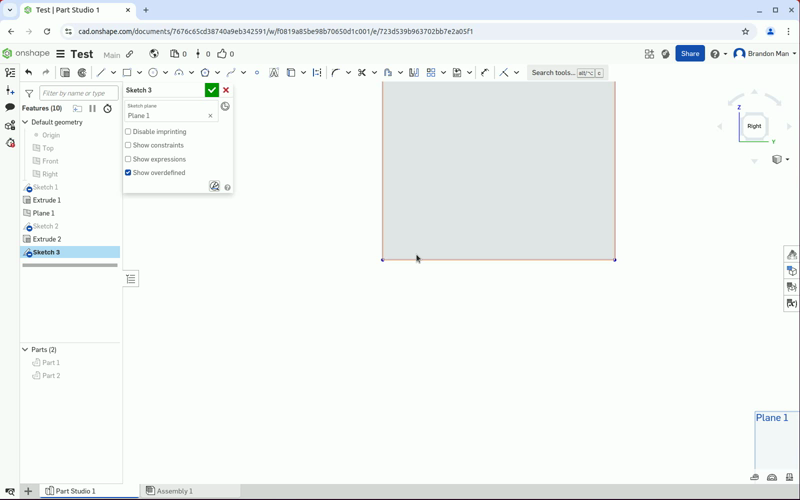
click(416, 254)
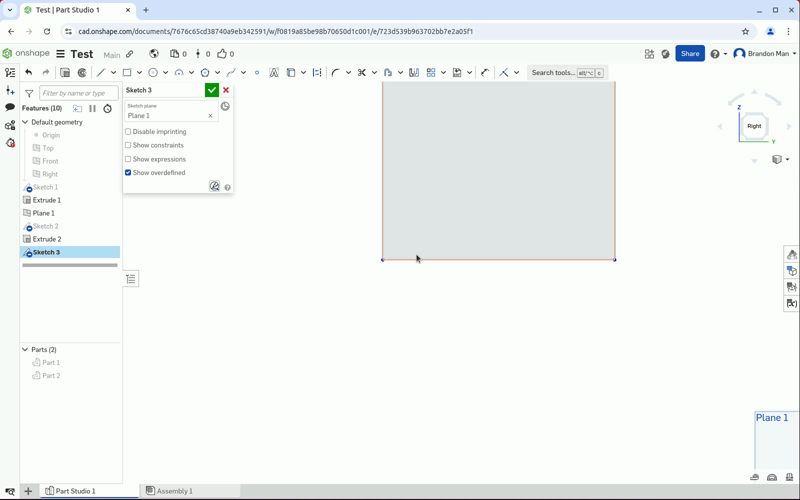
scroll(-6)
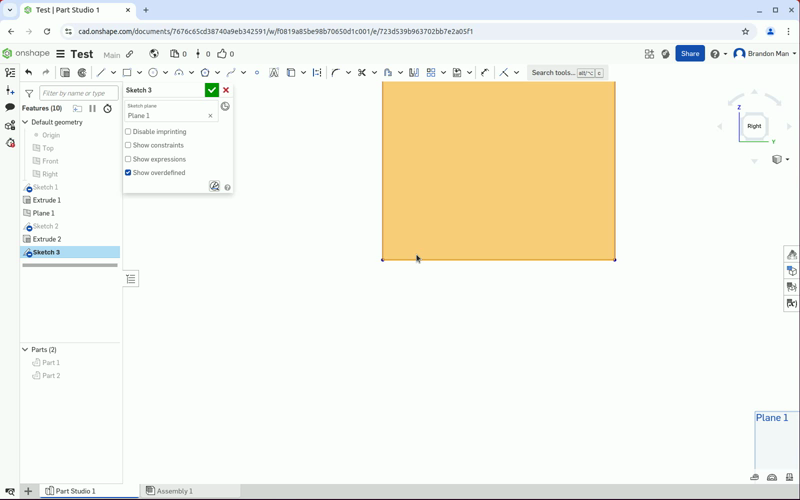
scroll(-6)
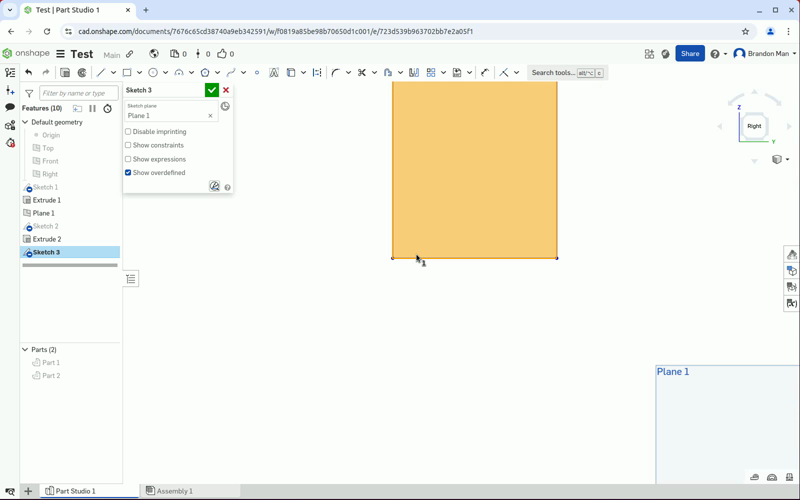
scroll(-6)
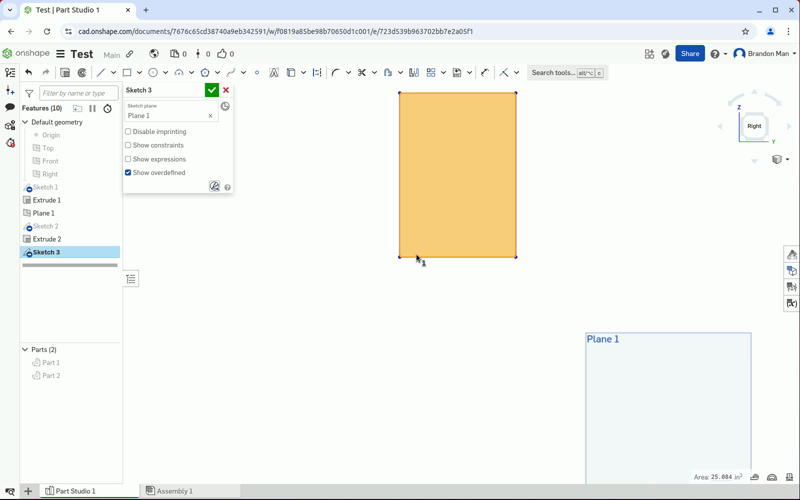
scroll(-6)
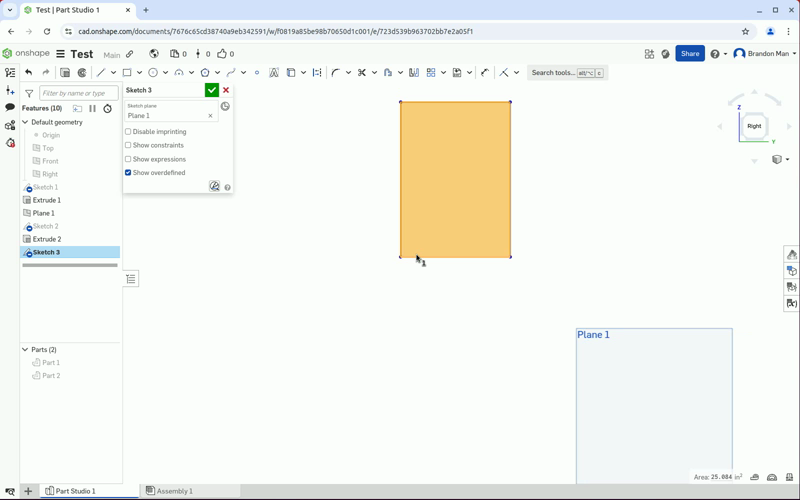
scroll(-6)
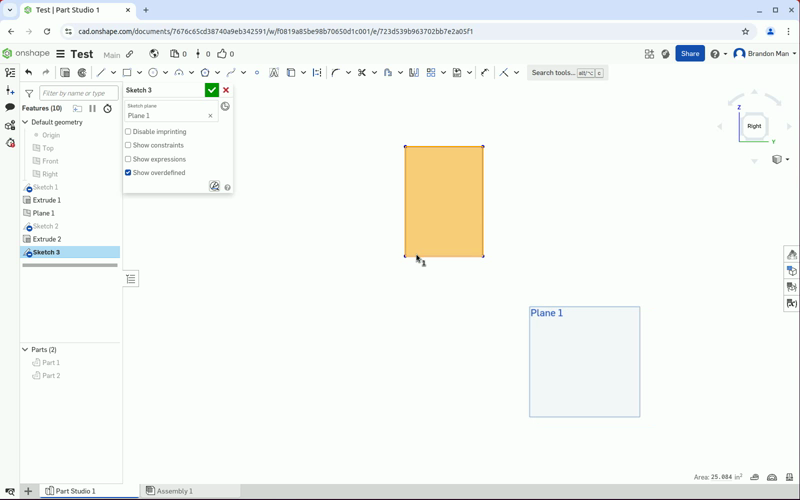
scroll(-6)
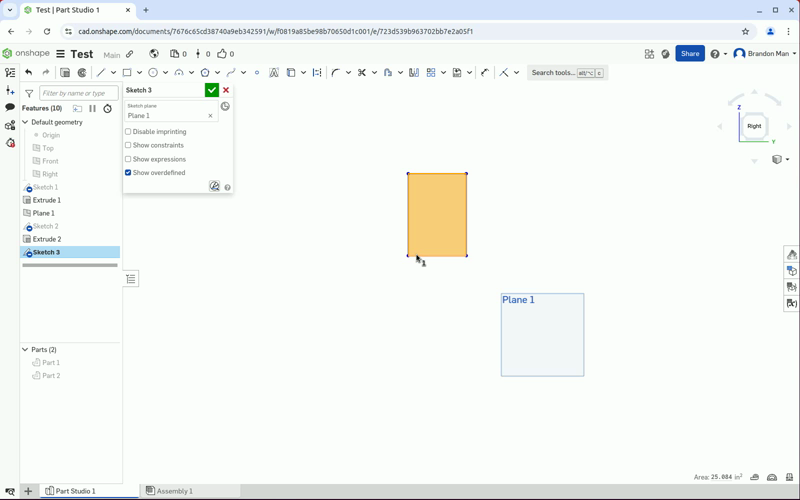
scroll(-6)
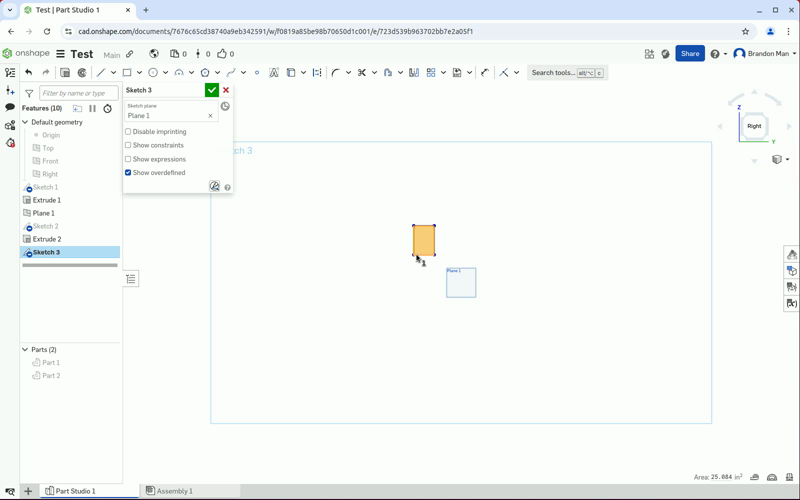
mouse_move(73, 352)
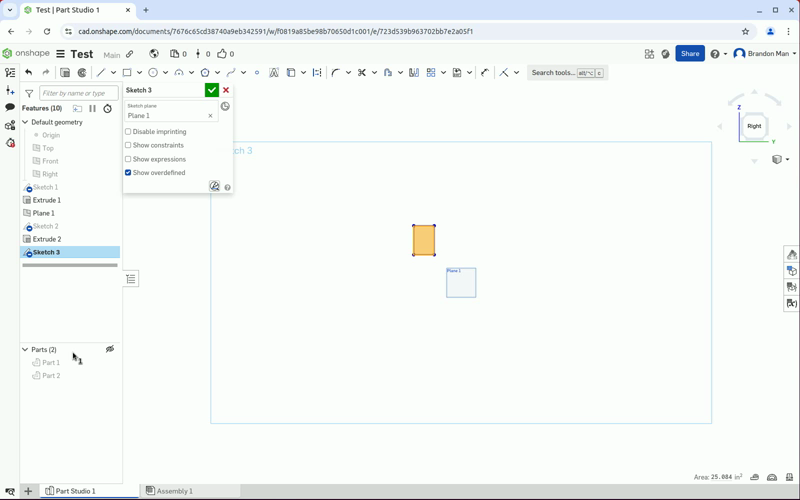
key(shift+y)
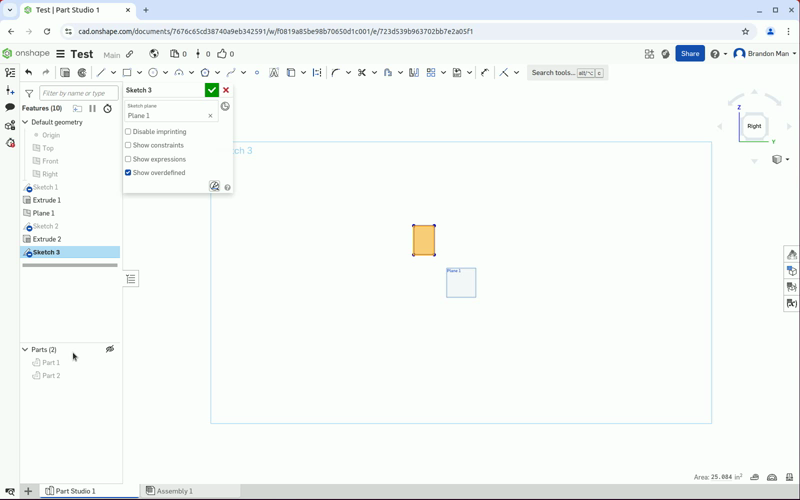
key(shift+e)
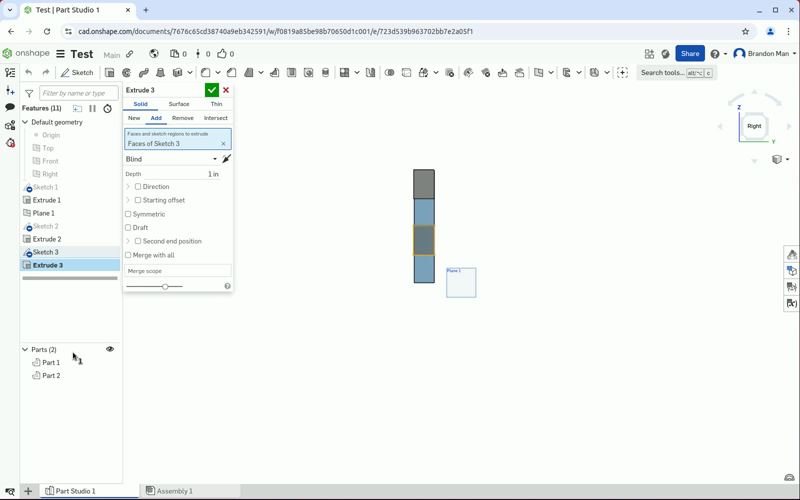
mouse_move(143, 106)
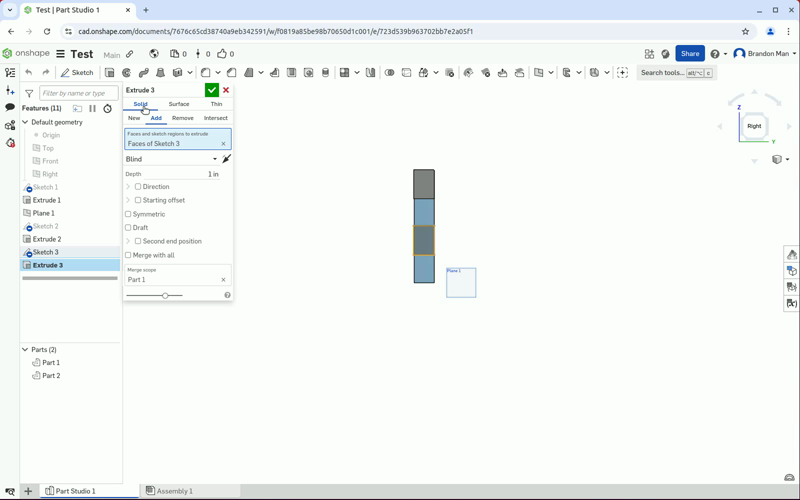
click(143, 106)
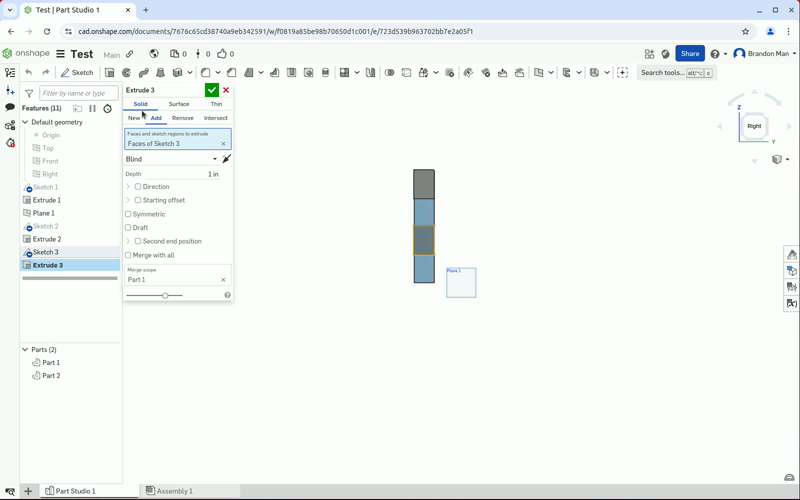
mouse_move(137, 120)
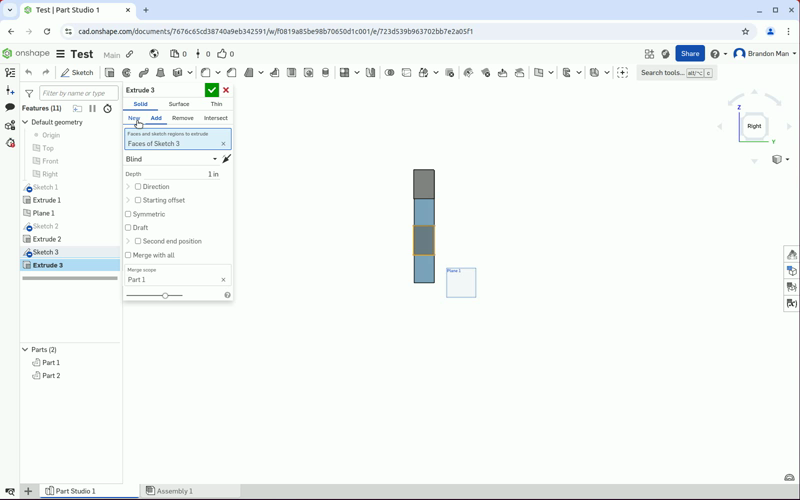
click(137, 120)
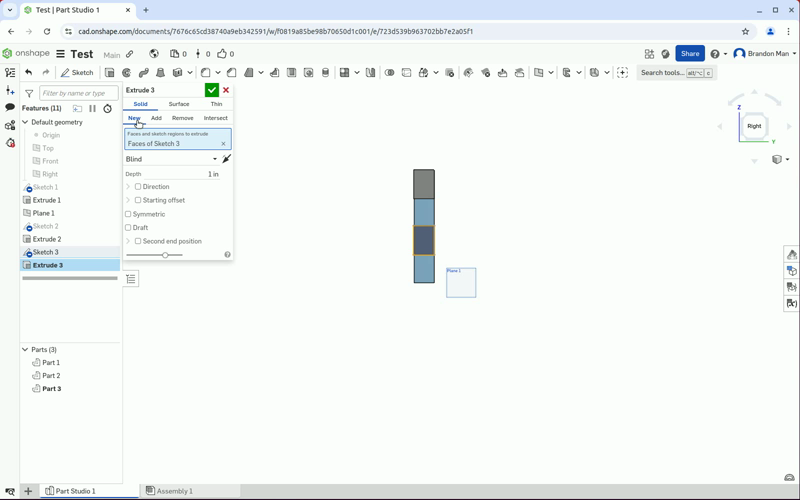
key(tab, 4)
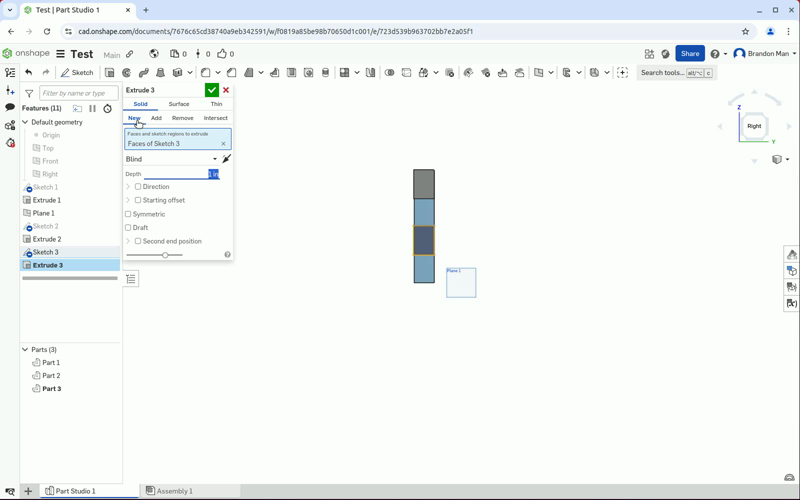
text(5.777)
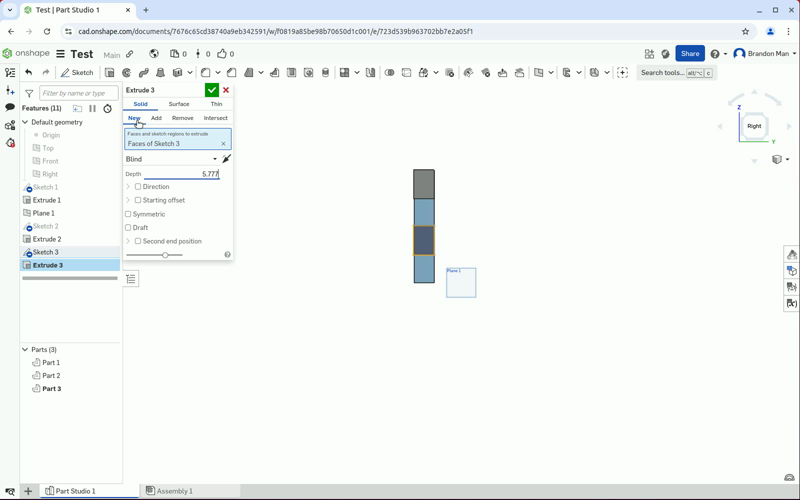
key(enter)
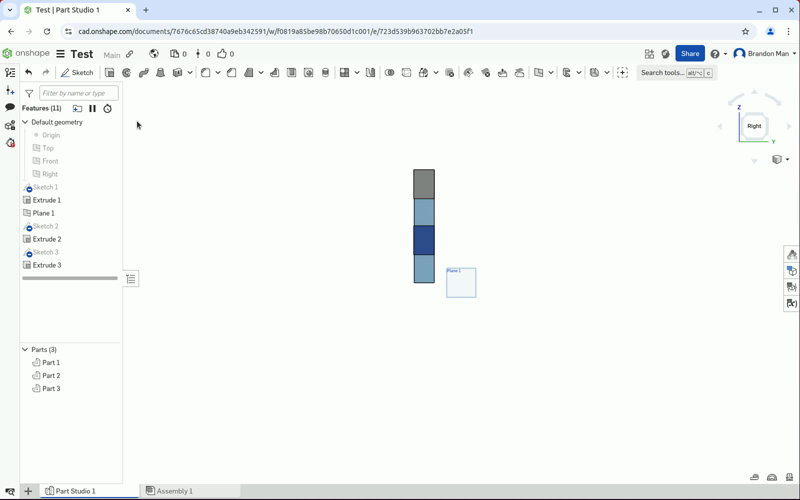
key(shift+h)
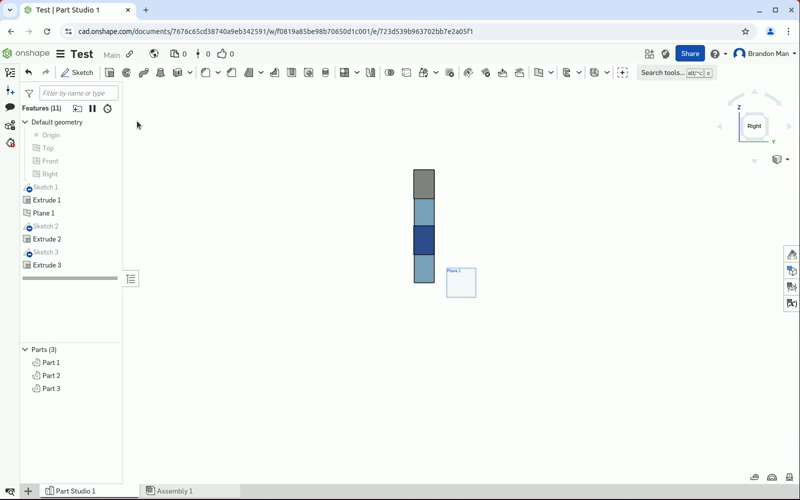
key(shift+h)
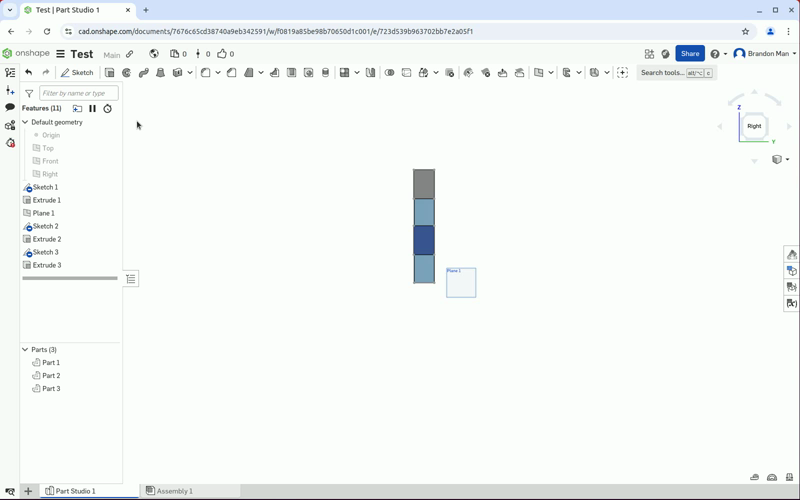
key(shift+7)
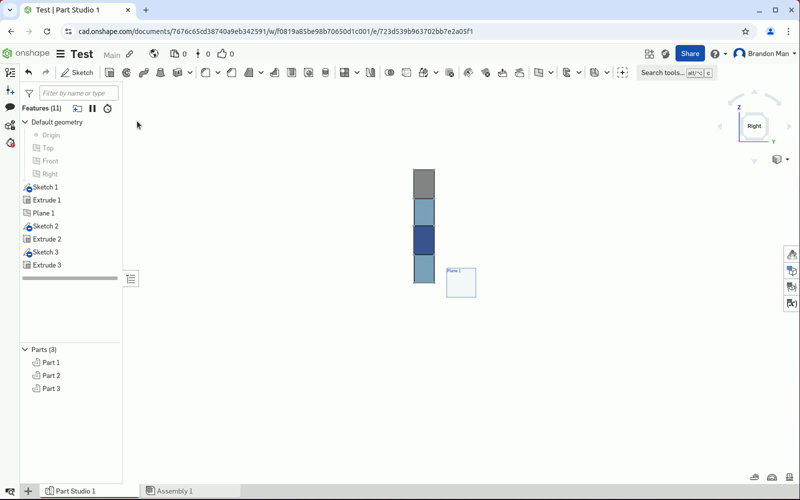
key(right, 2)
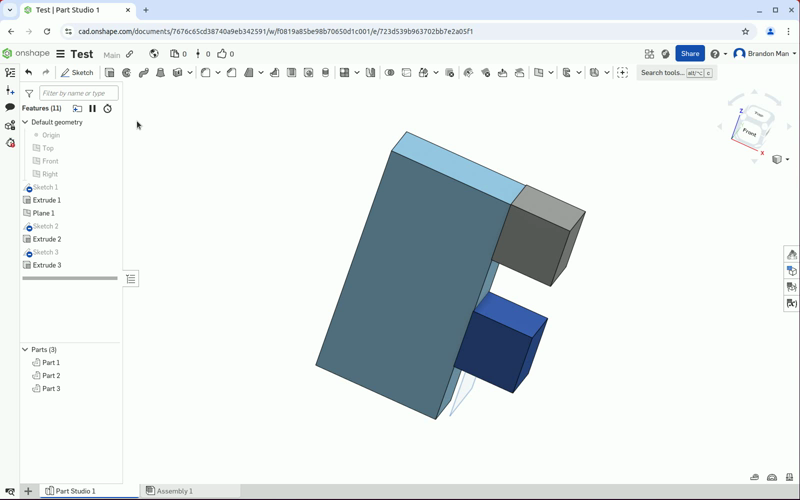
key(down, 2)
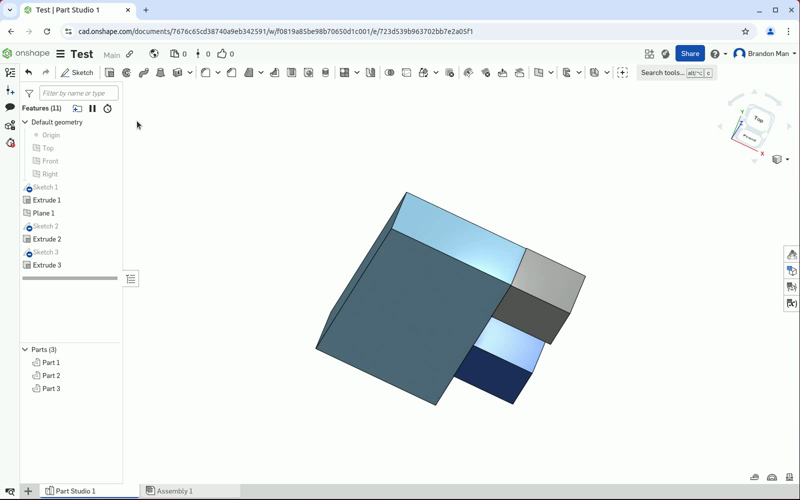
key(up, 2)
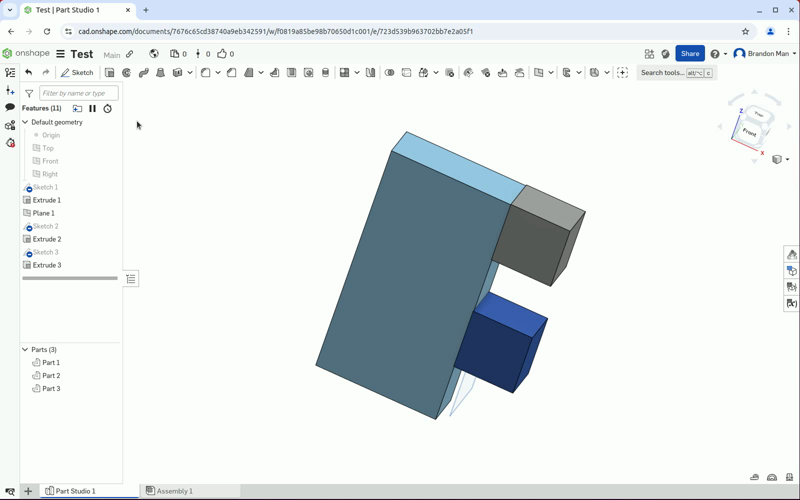
key(left, 2)
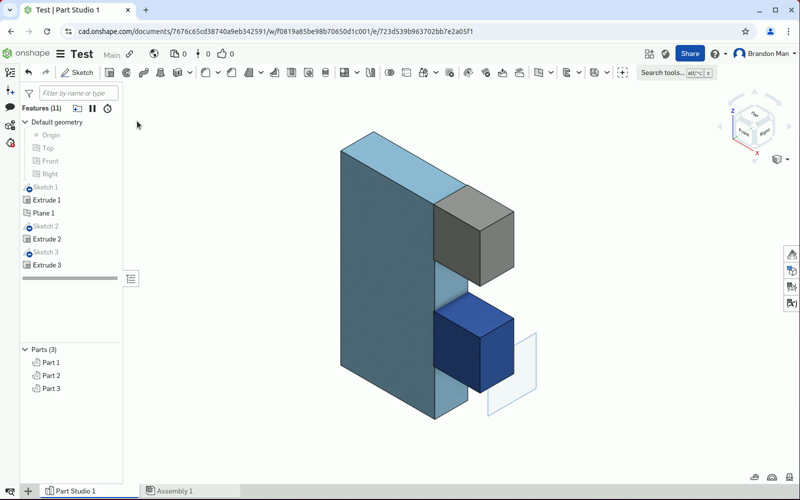
mouse_move(73, 189)
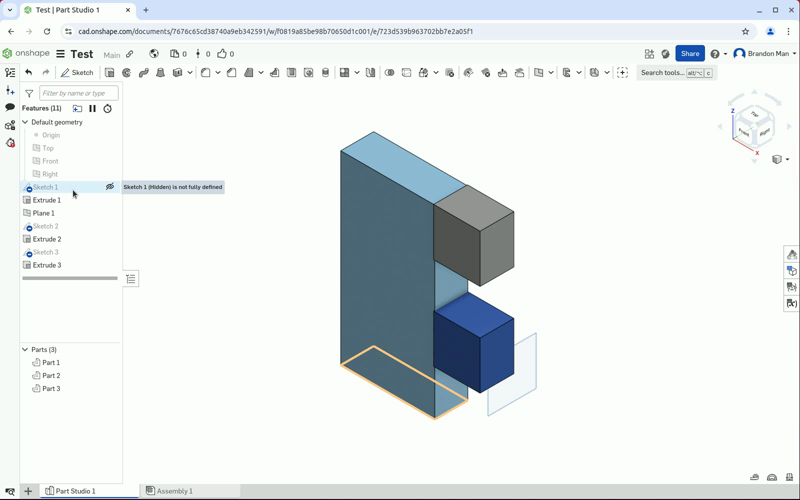
click(73, 189)